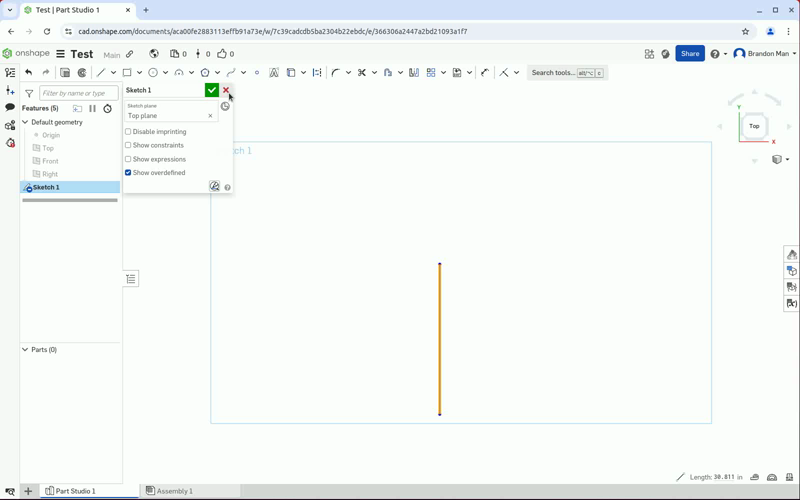
key(shift+h)
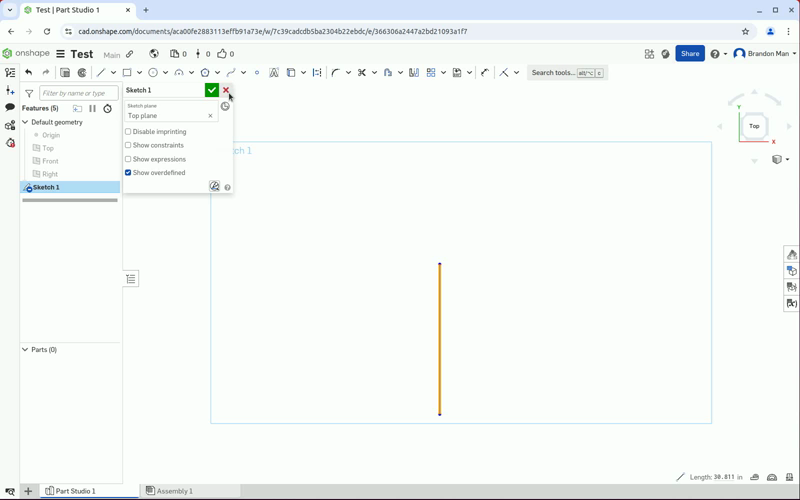
key(shift+s)
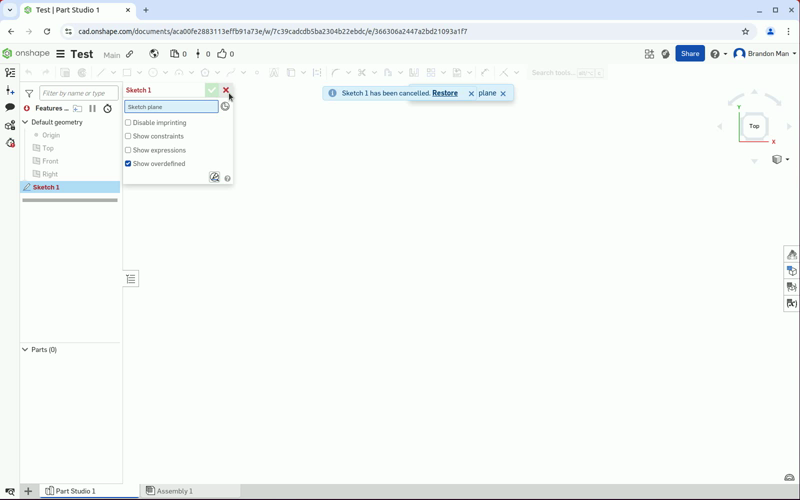
mouse_move(73, 150)
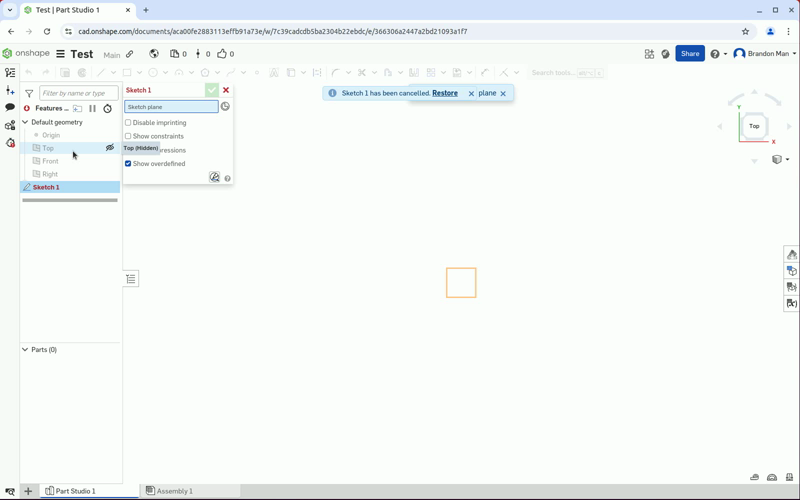
click(73, 150)
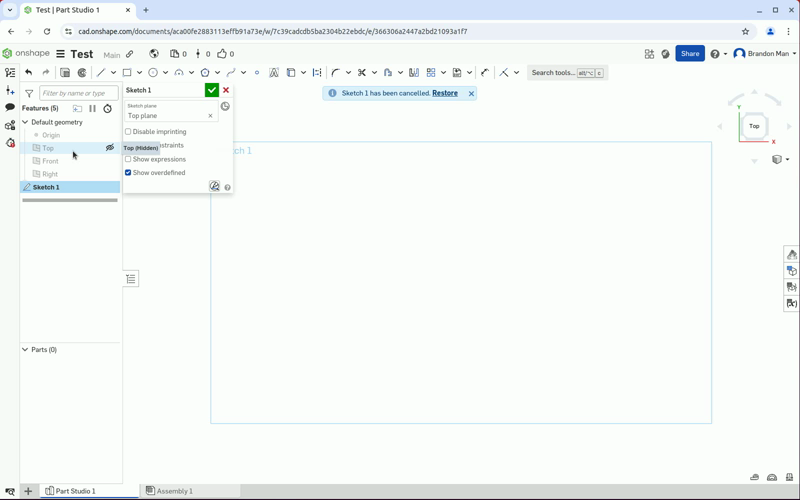
mouse_move(73, 352)
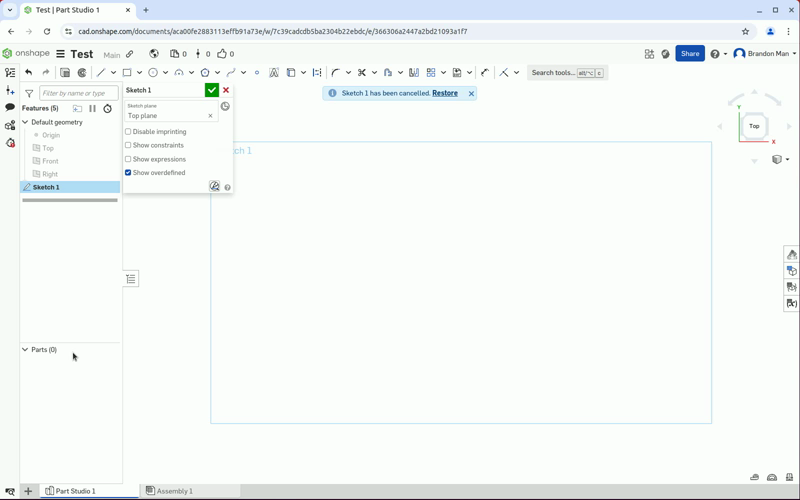
key(y)
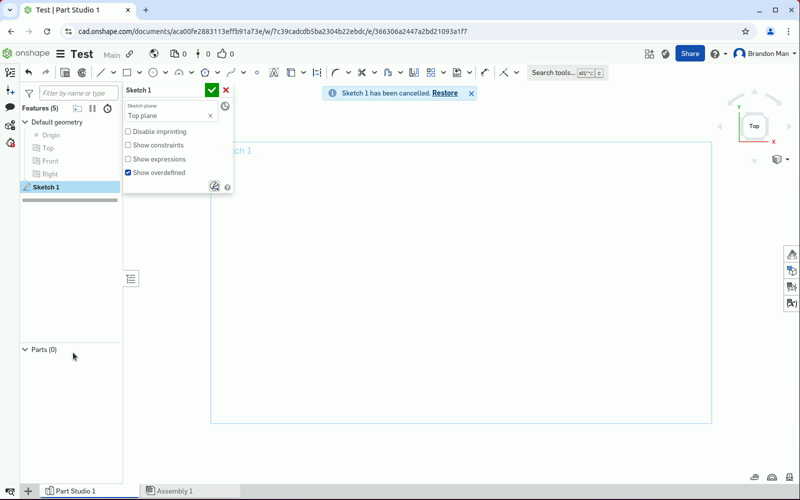
key(l)
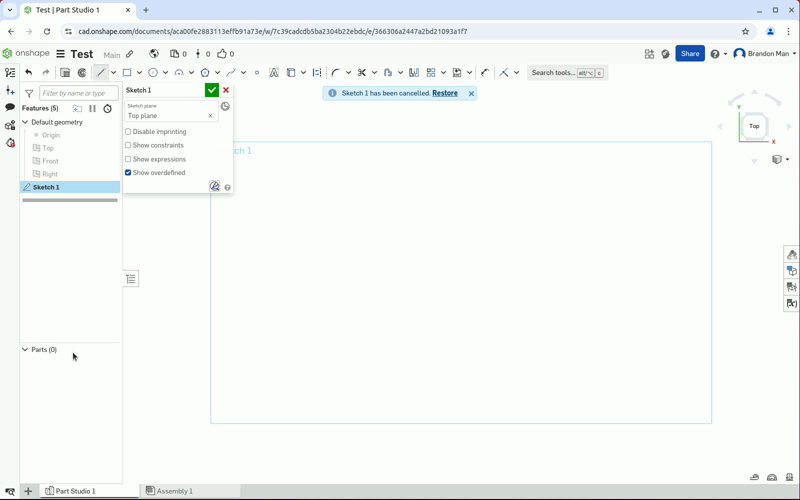
key_down(shift)
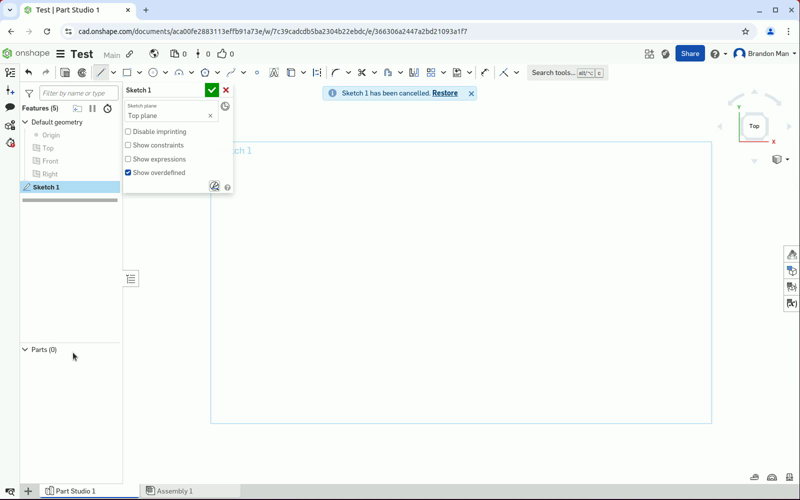
mouse_move(460, 282)
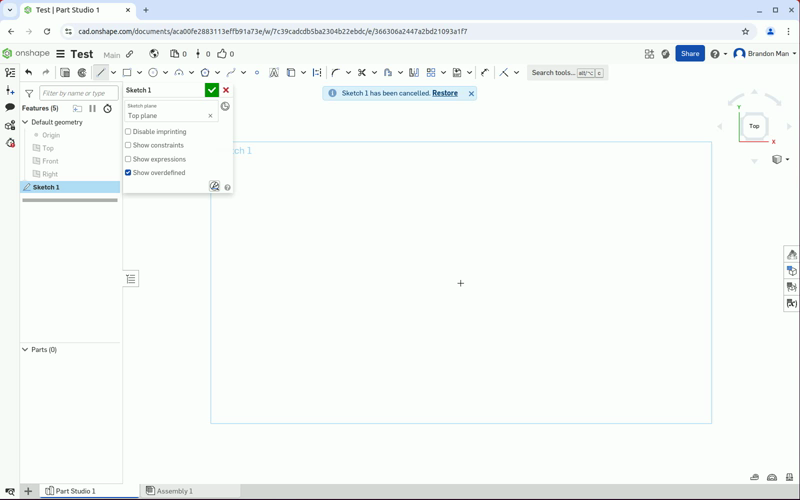
click(460, 282)
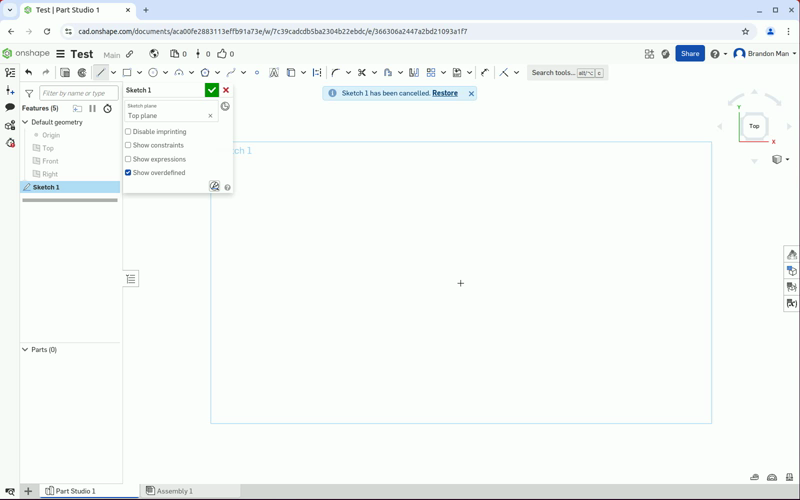
key_up(shift)
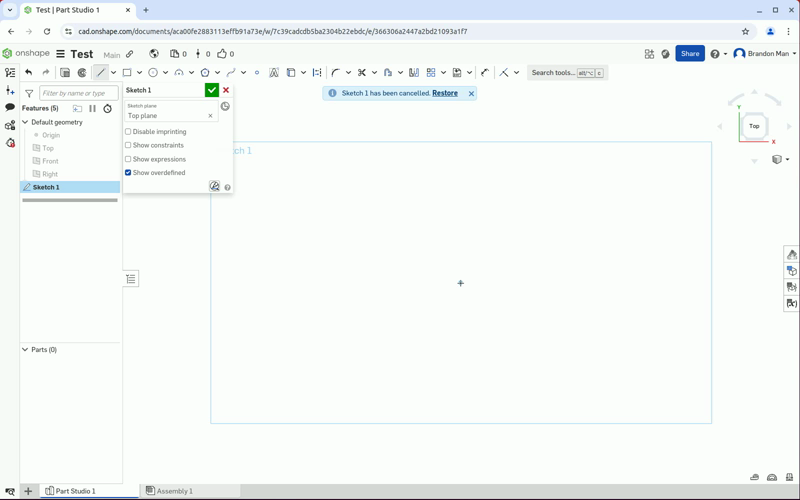
key_down(shift)
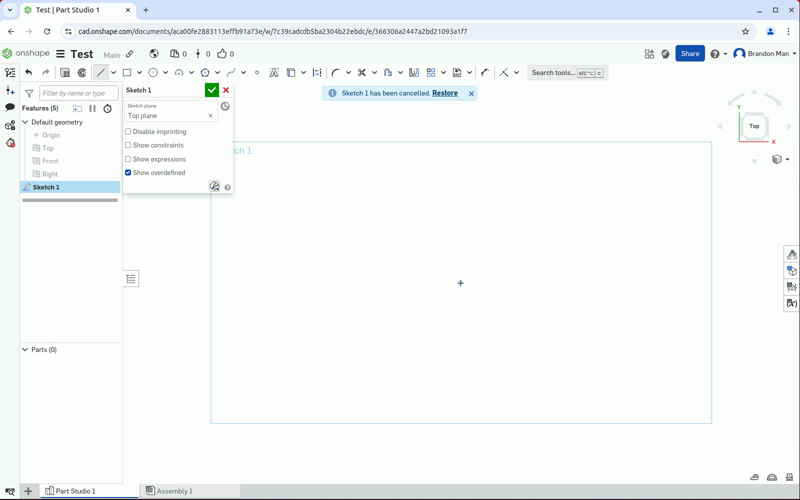
mouse_move(490, 282)
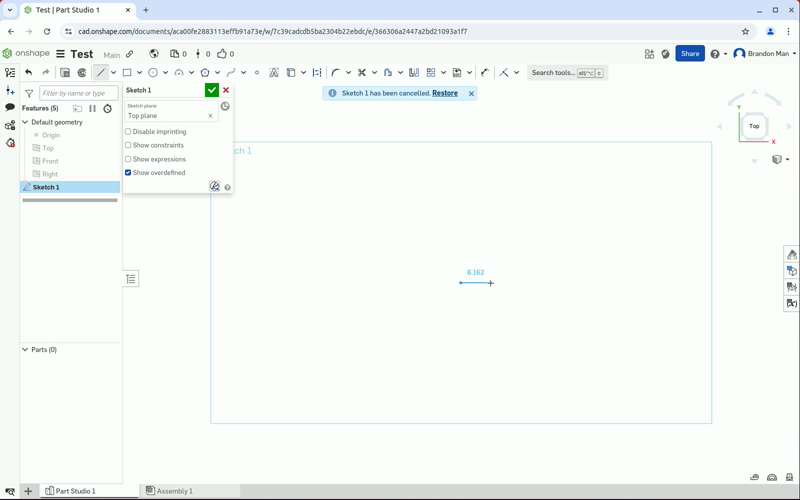
mouse_move(513, 282)
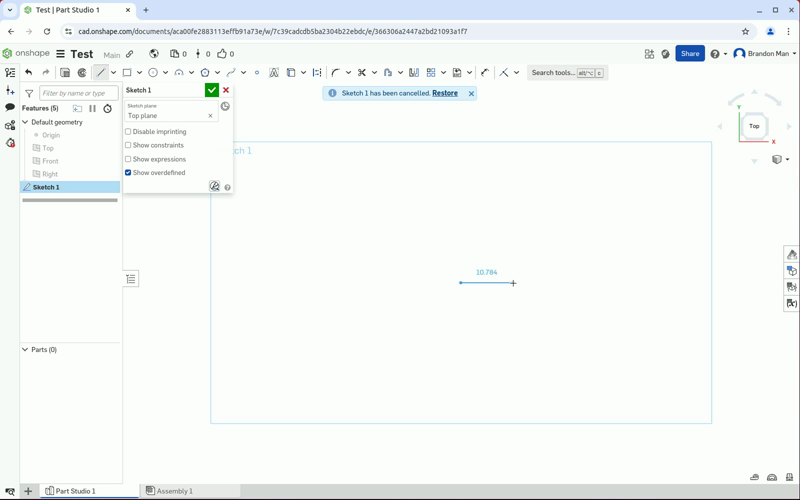
click(513, 282)
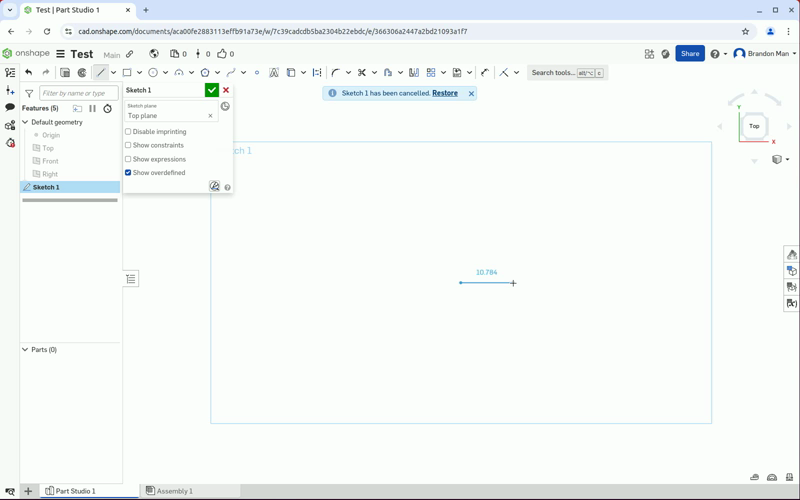
key_up(shift)
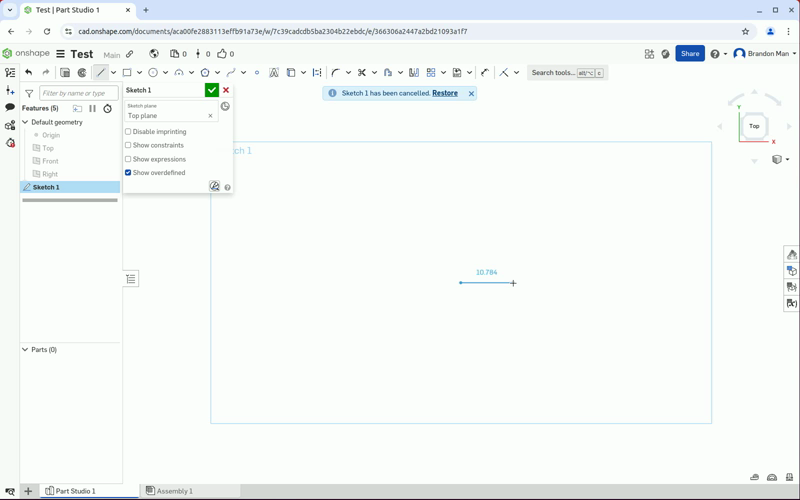
key_down(shift)
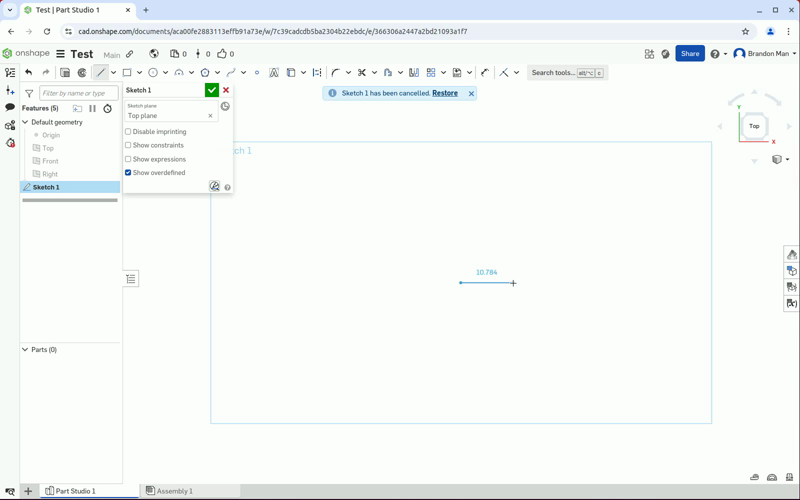
mouse_move(543, 282)
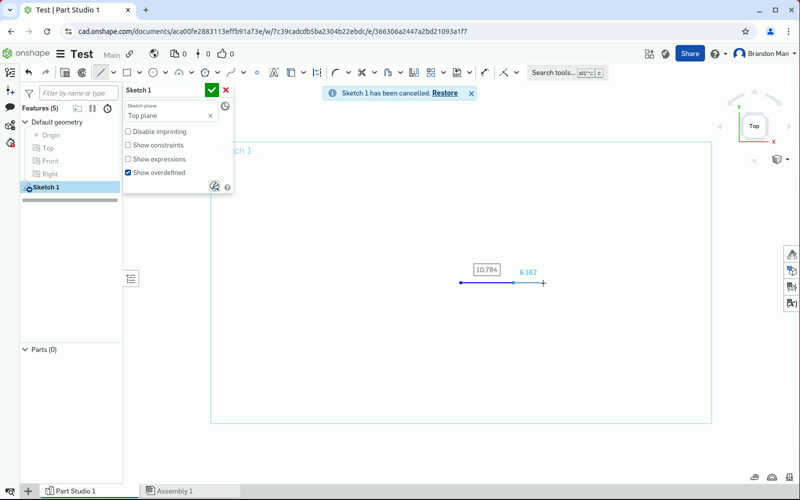
mouse_move(513, 267)
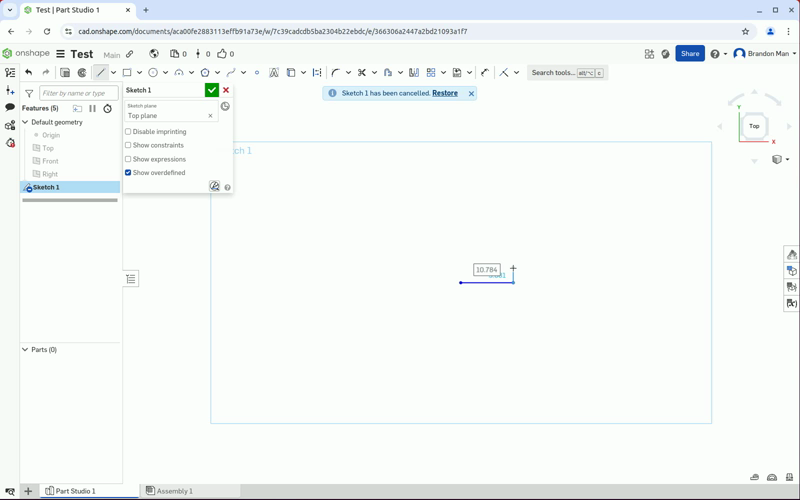
click(513, 267)
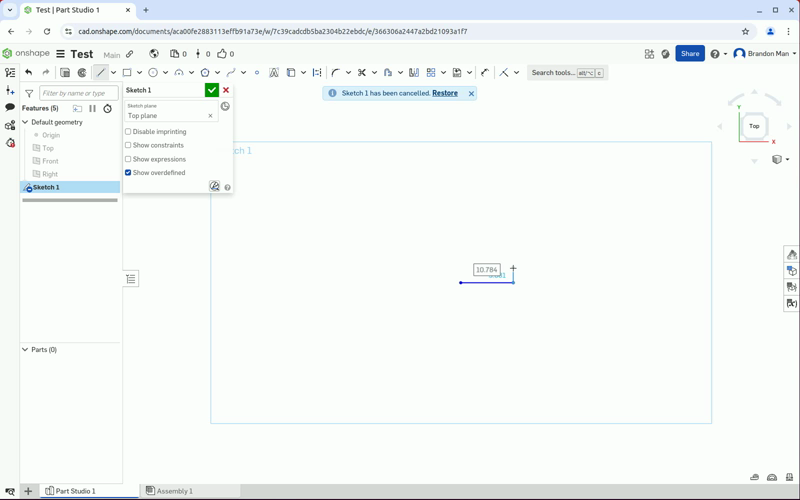
key_up(shift)
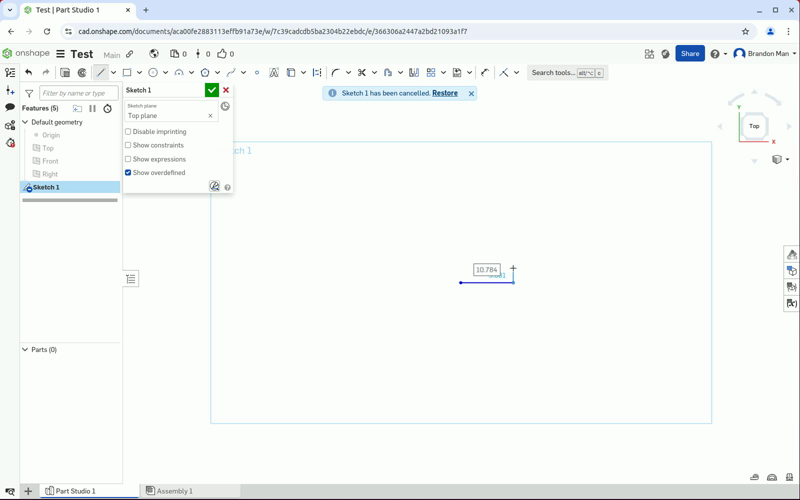
key_down(shift)
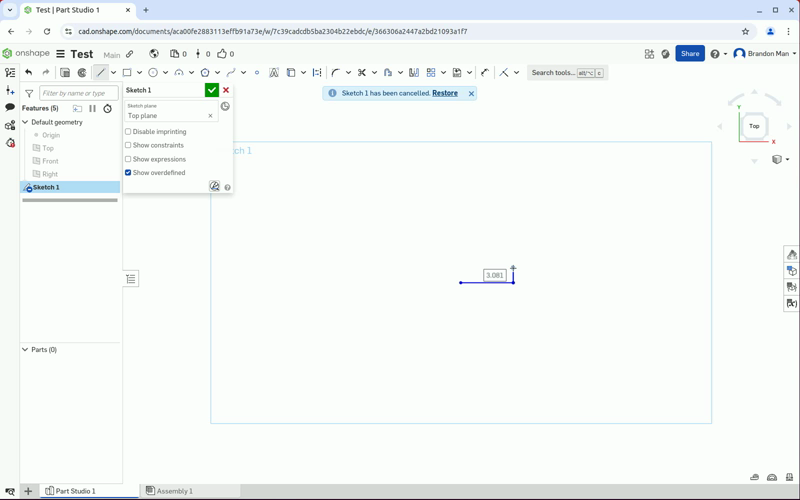
mouse_move(513, 183)
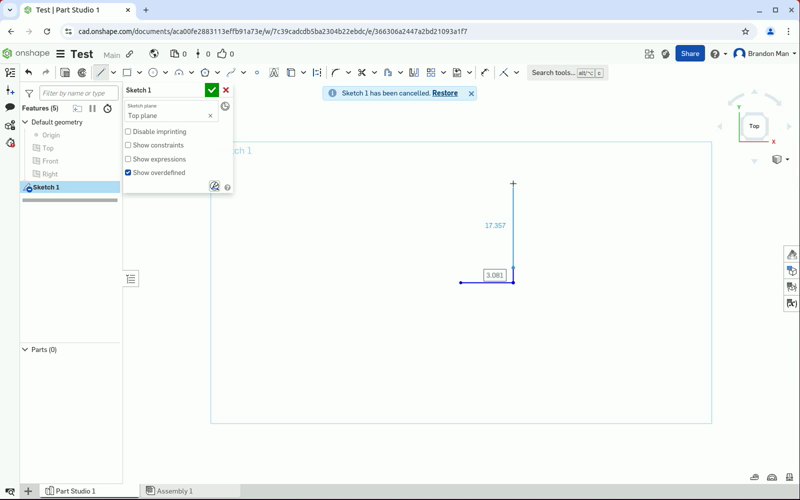
click(513, 183)
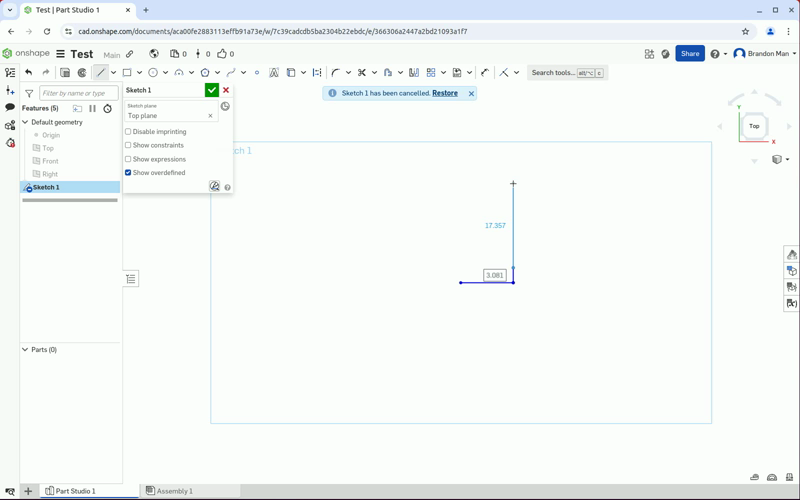
key_up(shift)
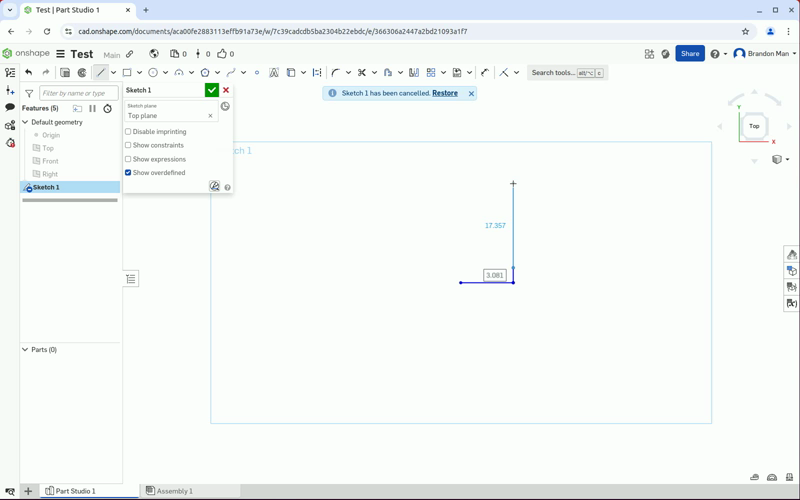
key_down(shift)
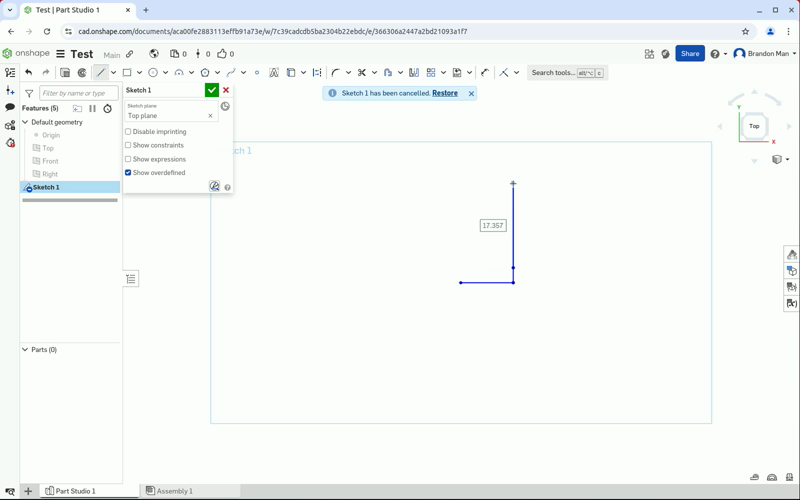
mouse_move(543, 183)
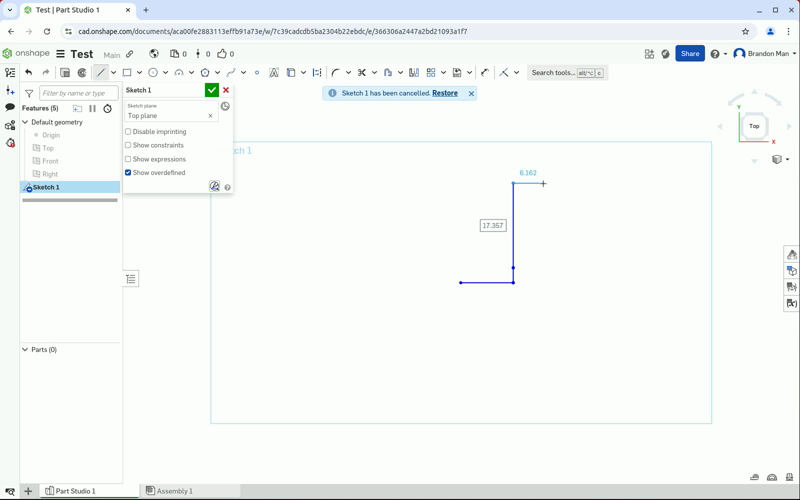
mouse_move(513, 170)
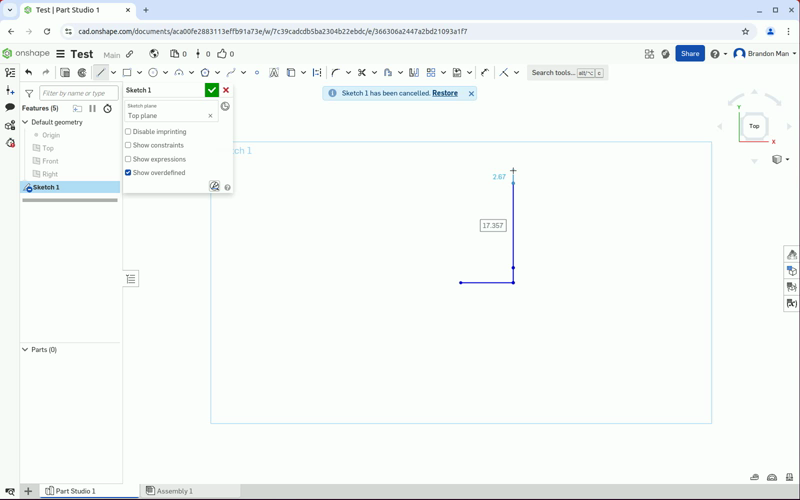
click(513, 170)
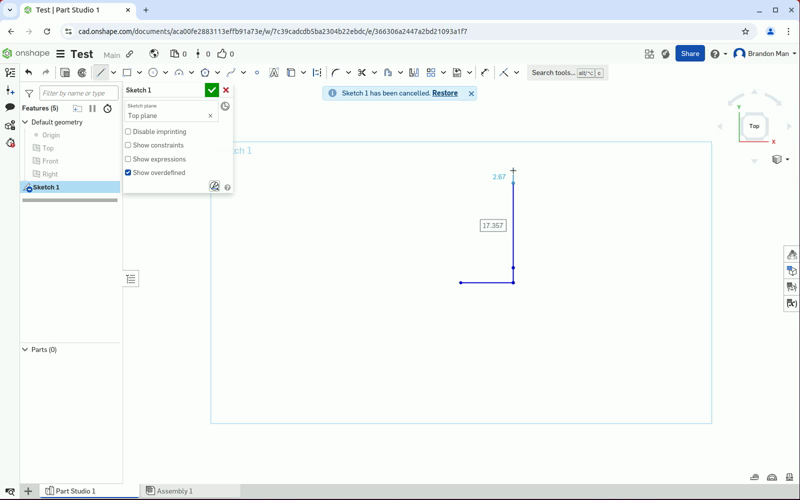
key_up(shift)
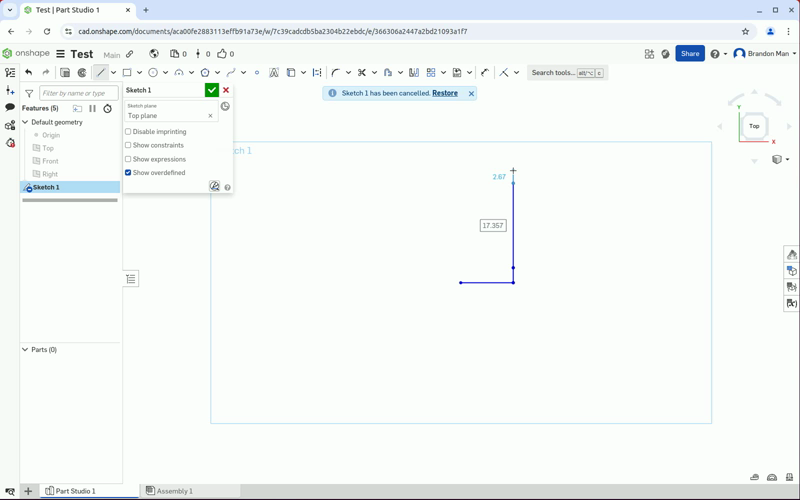
key_down(shift)
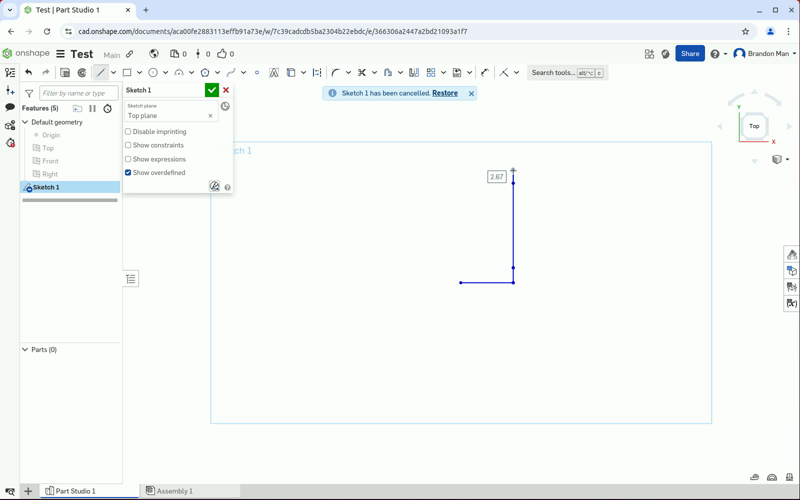
mouse_move(543, 170)
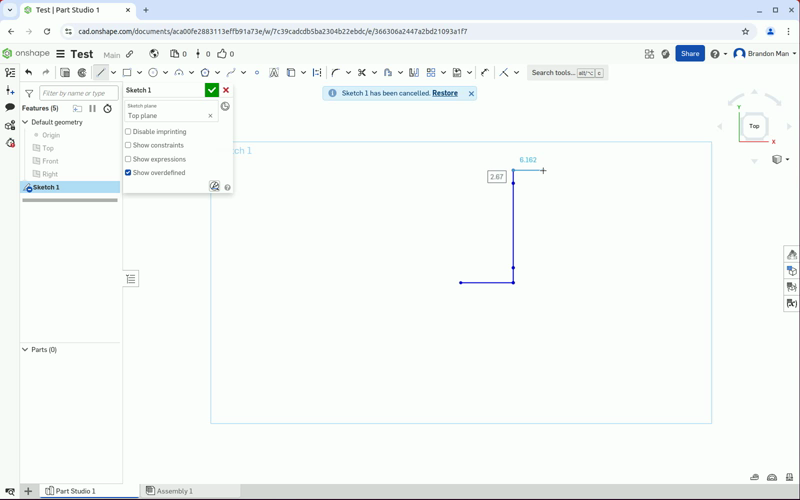
mouse_move(460, 170)
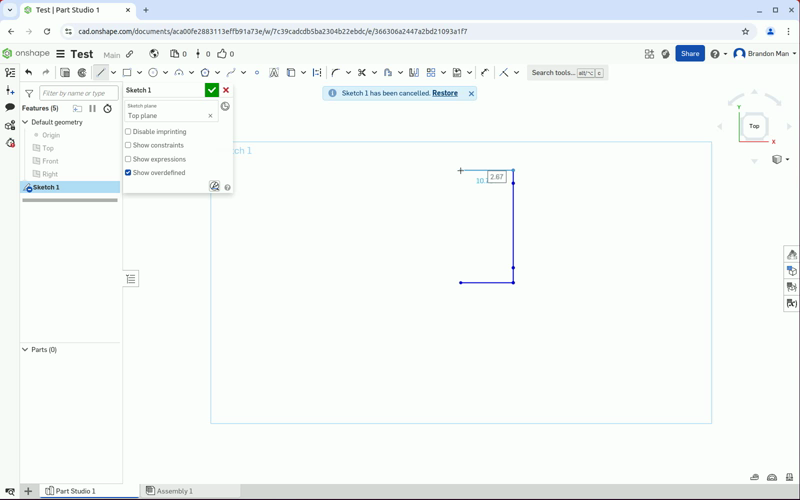
click(460, 170)
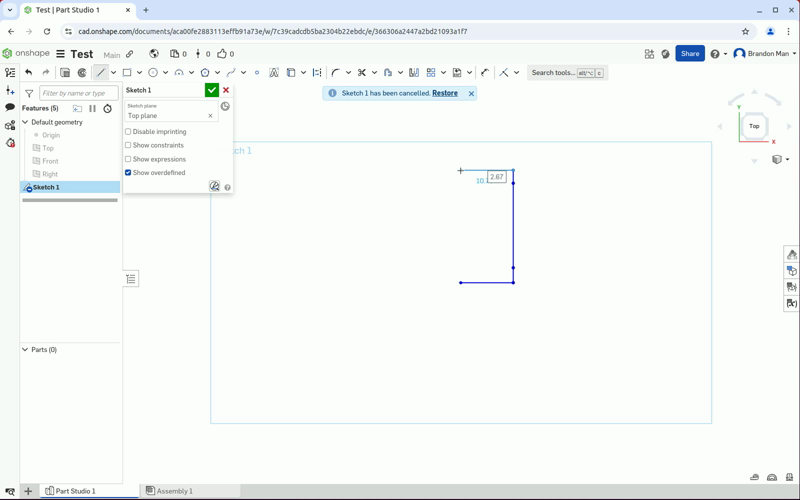
key_up(shift)
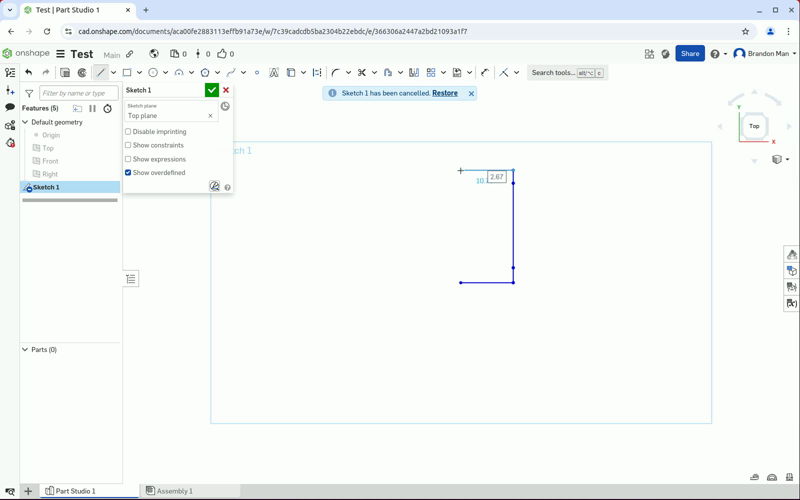
key_down(shift)
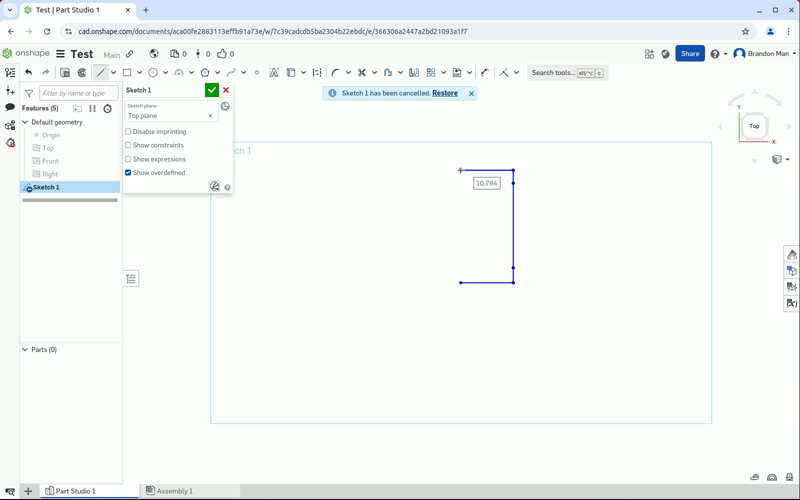
mouse_move(490, 170)
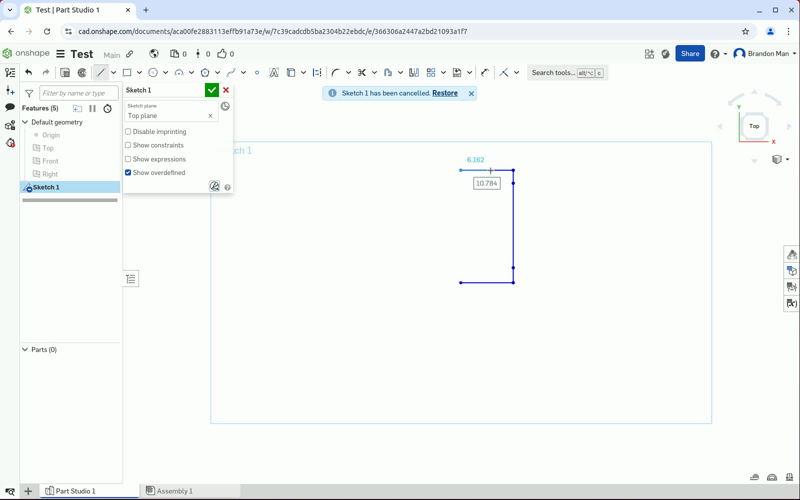
mouse_move(460, 183)
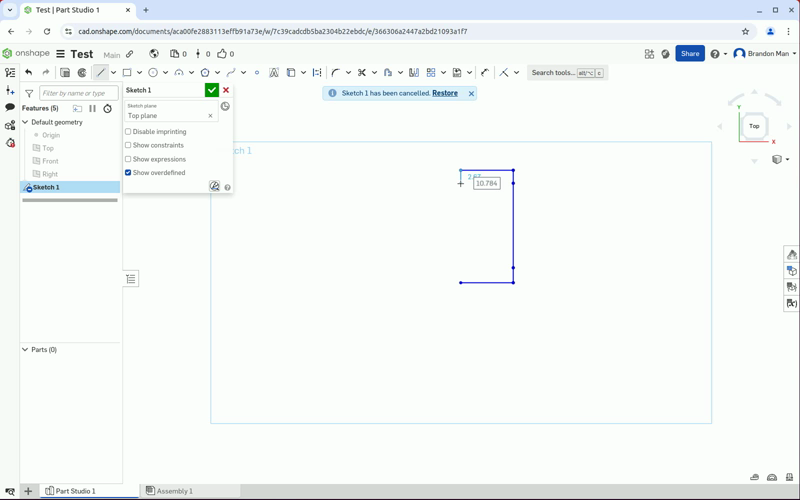
click(460, 183)
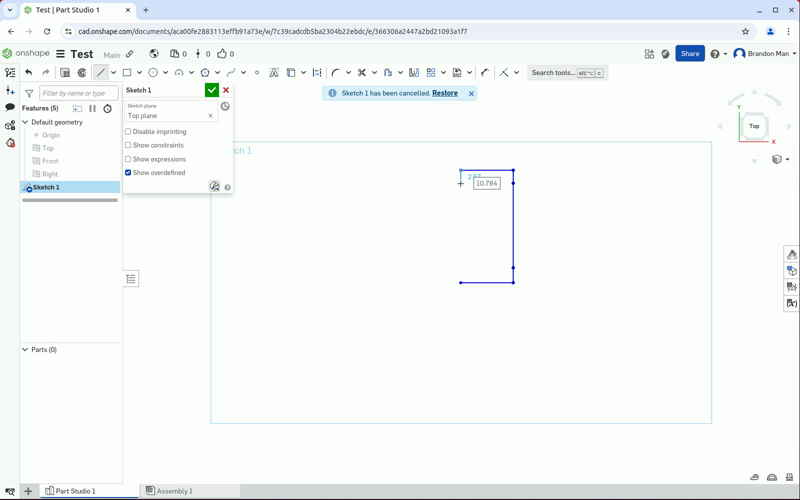
key_up(shift)
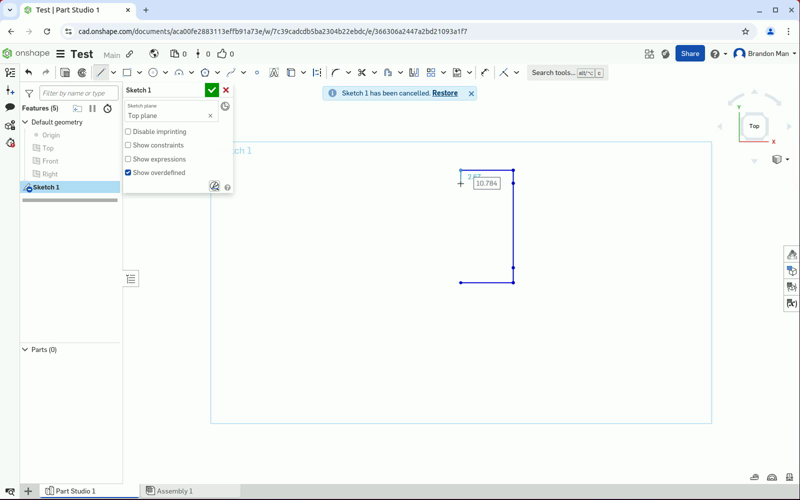
key_down(shift)
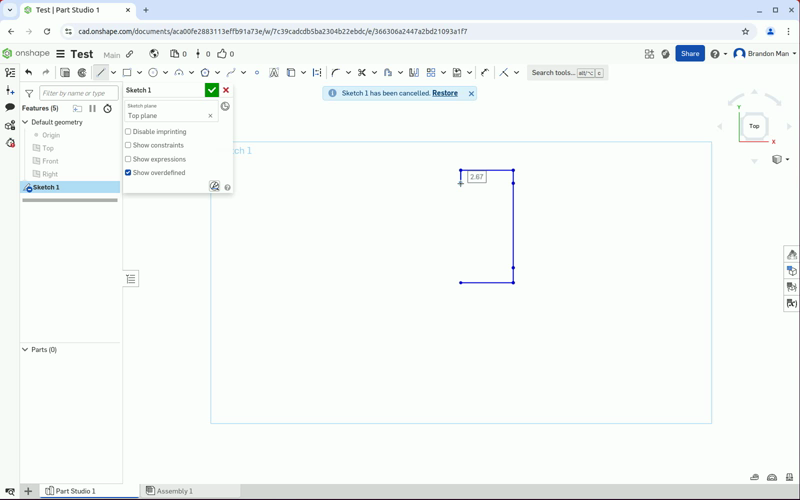
mouse_move(460, 282)
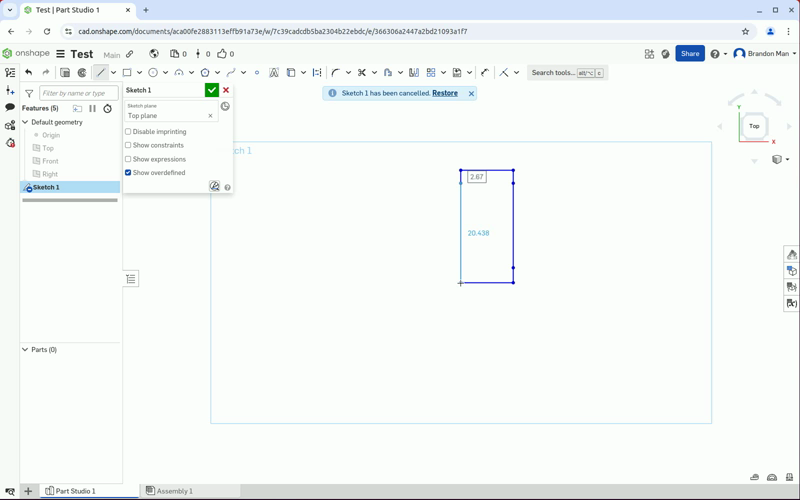
key_up(shift)
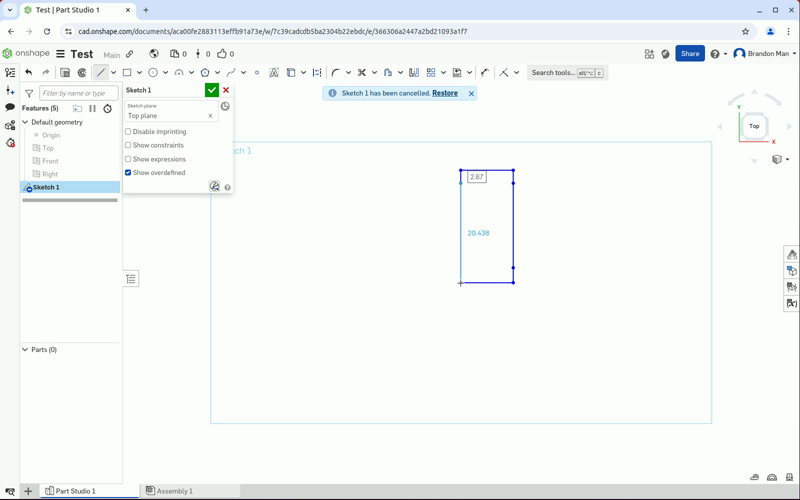
click(460, 282)
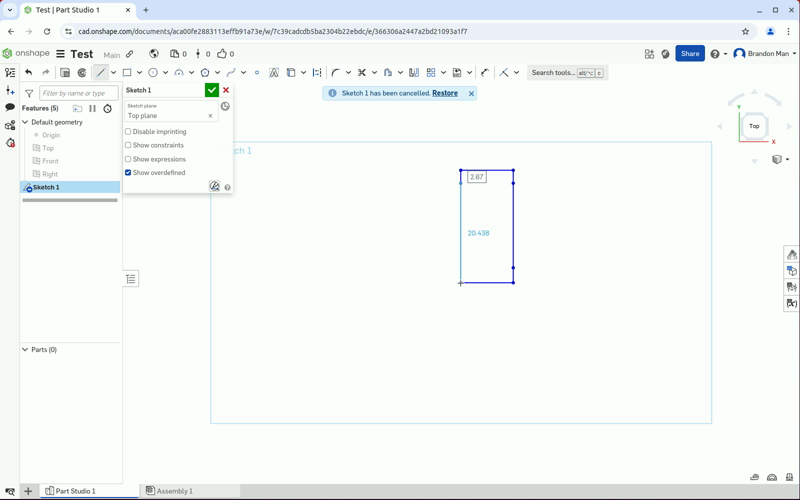
key(esc)
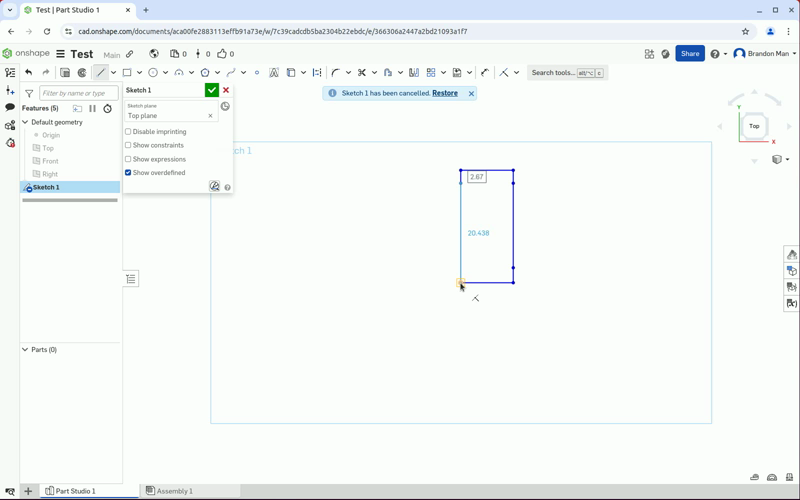
mouse_move(508, 216)
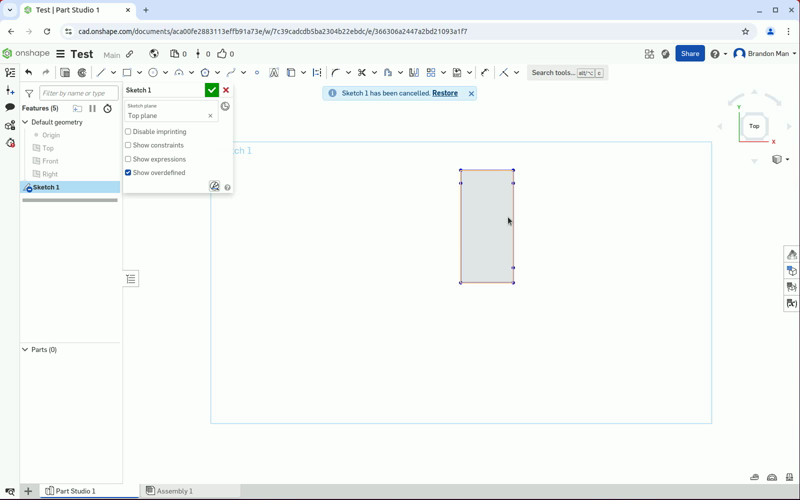
click(508, 216)
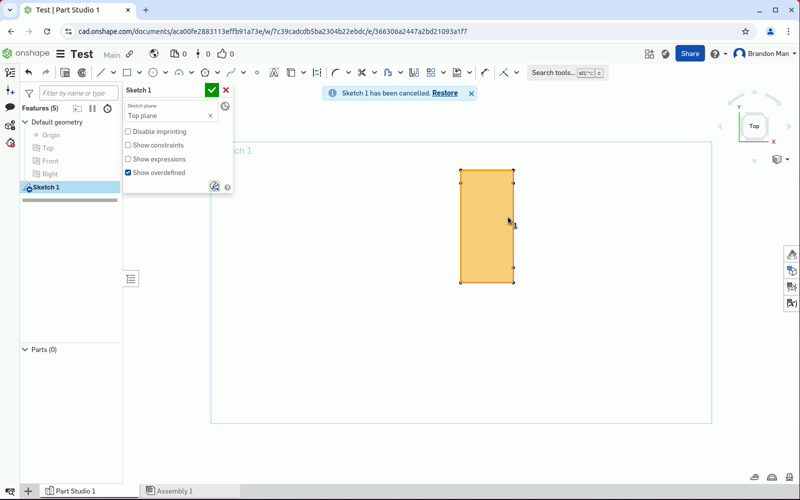
mouse_move(73, 352)
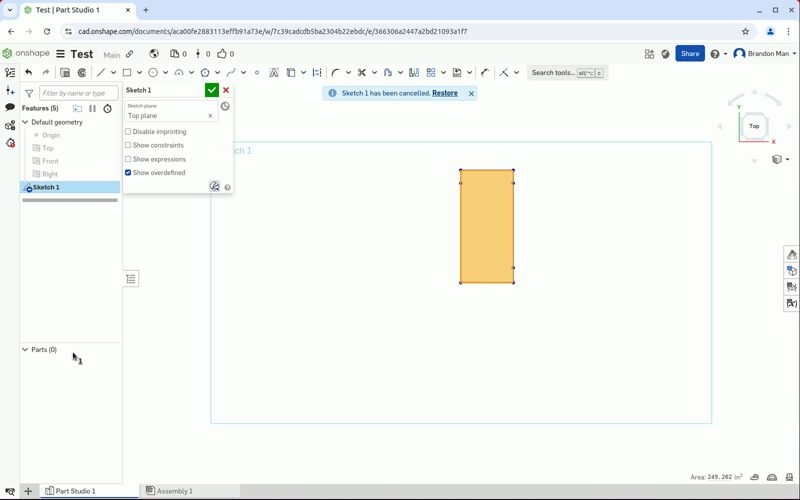
key(shift+y)
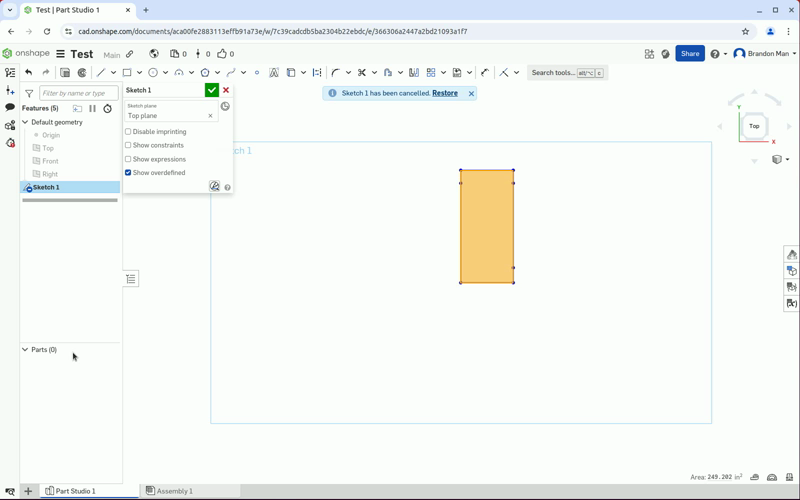
key(shift+e)
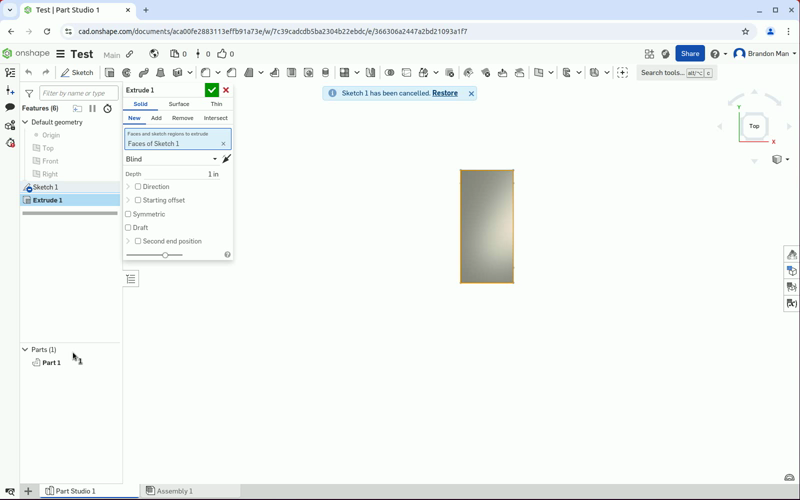
mouse_move(143, 106)
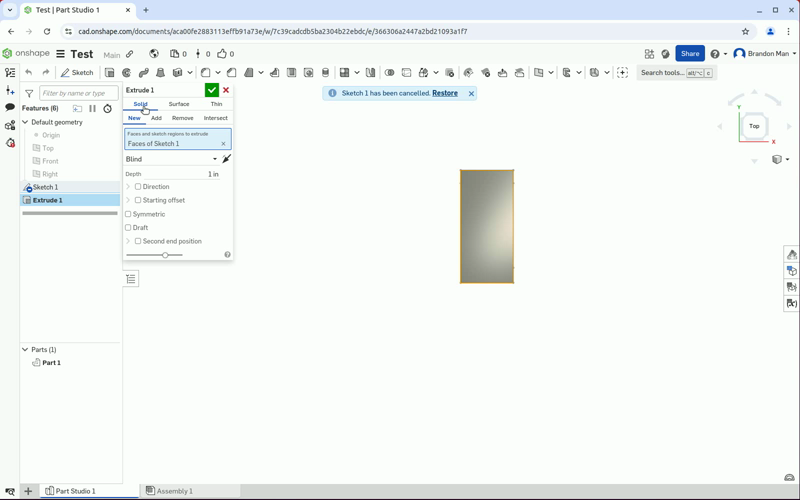
click(143, 106)
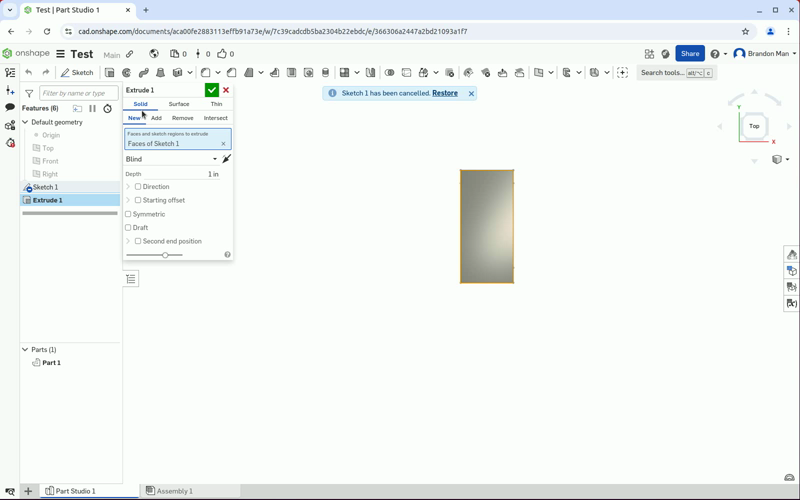
mouse_move(137, 120)
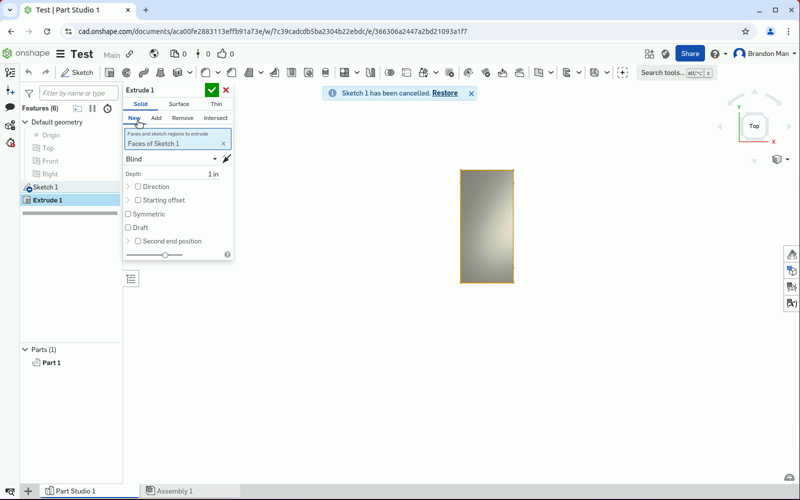
click(137, 120)
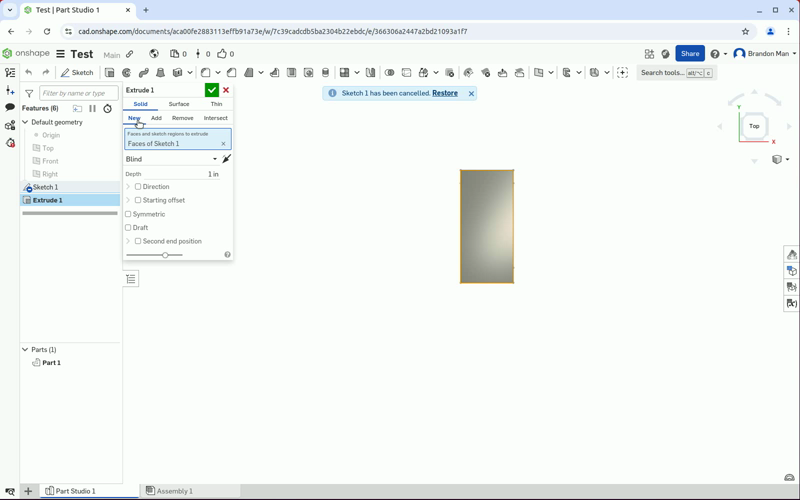
key(tab, 4)
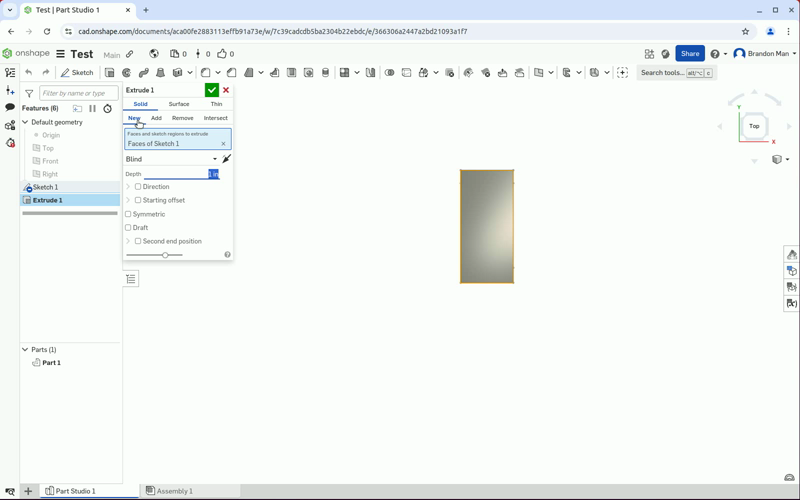
text(-0.482)
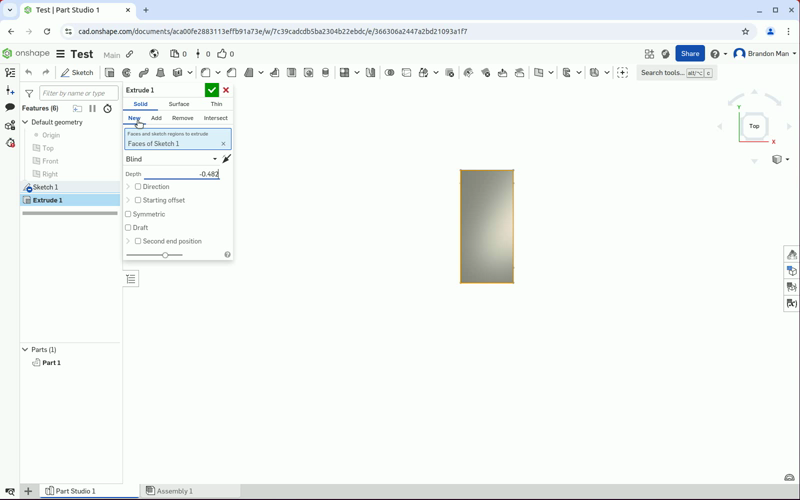
key(tab, 3)
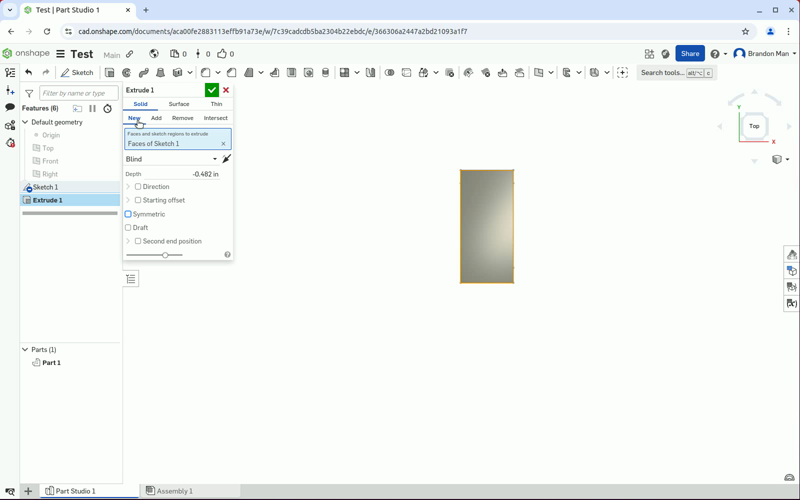
key(space)
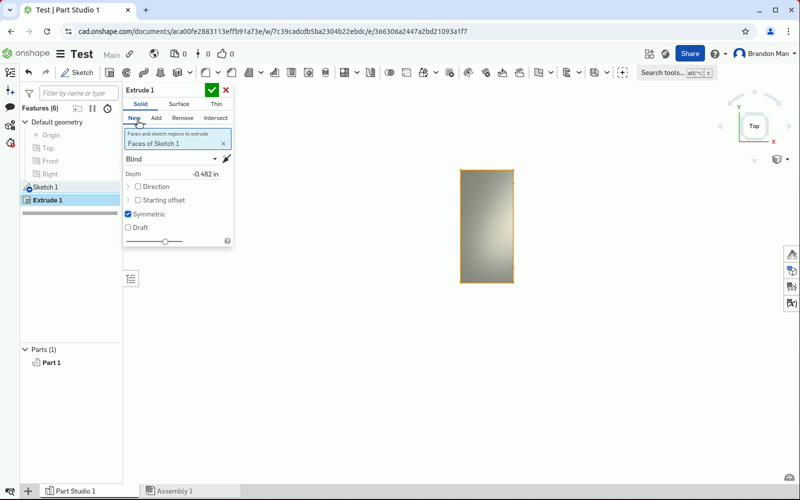
key(enter)
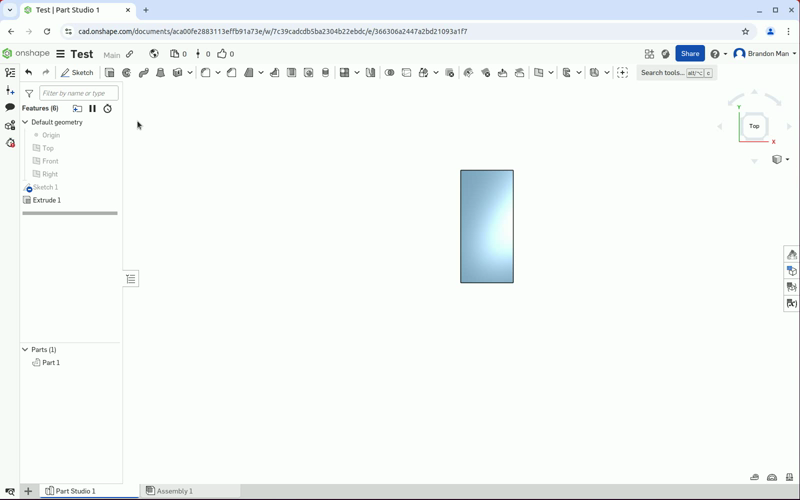
key(shift+h)
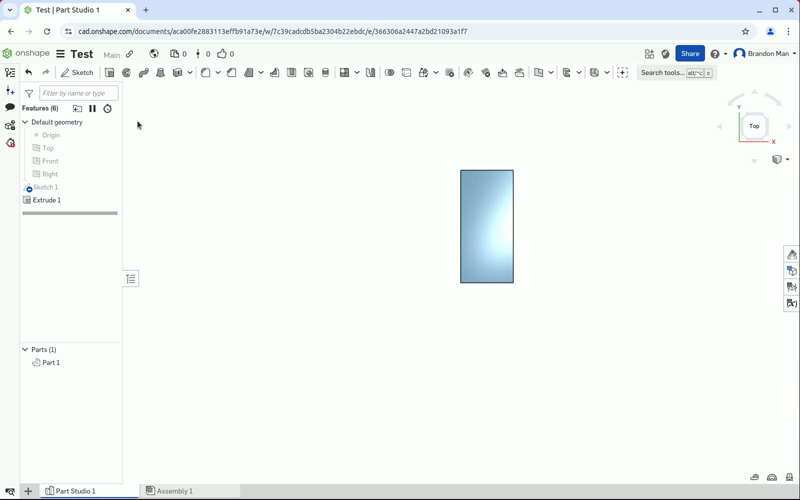
key(shift+h)
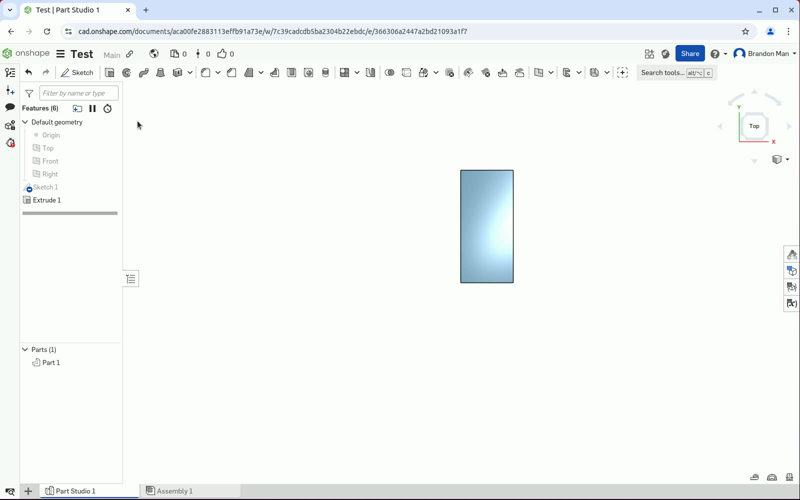
mouse_move(73, 189)
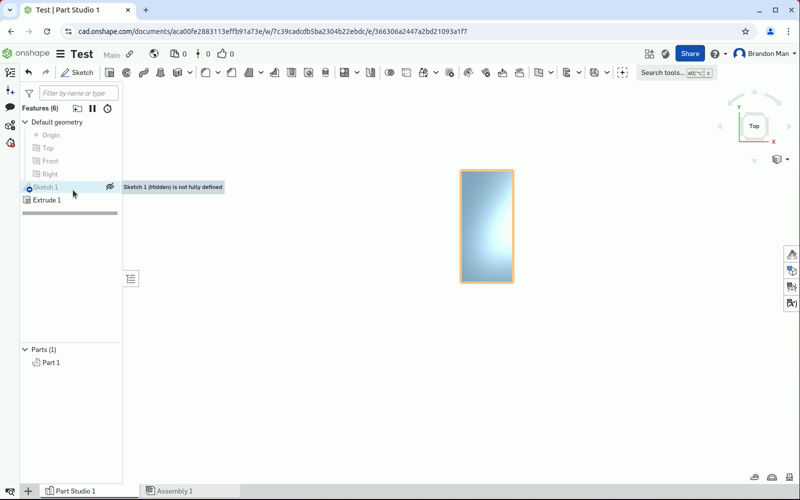
click(73, 189)
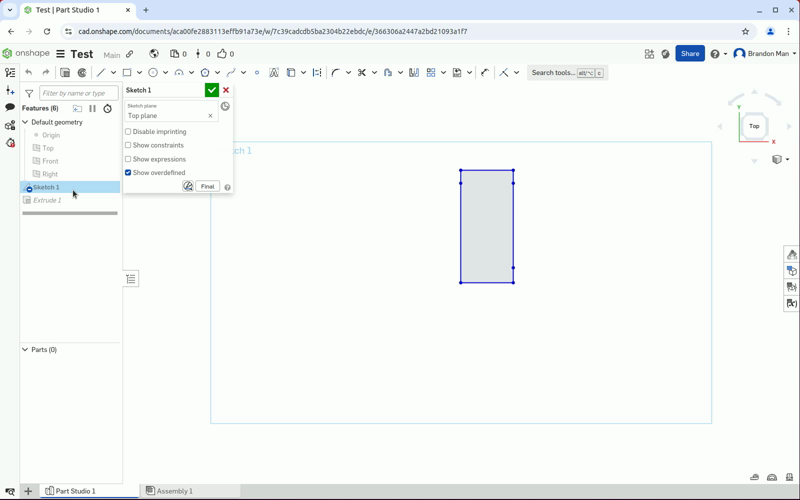
mouse_move(229, 92)
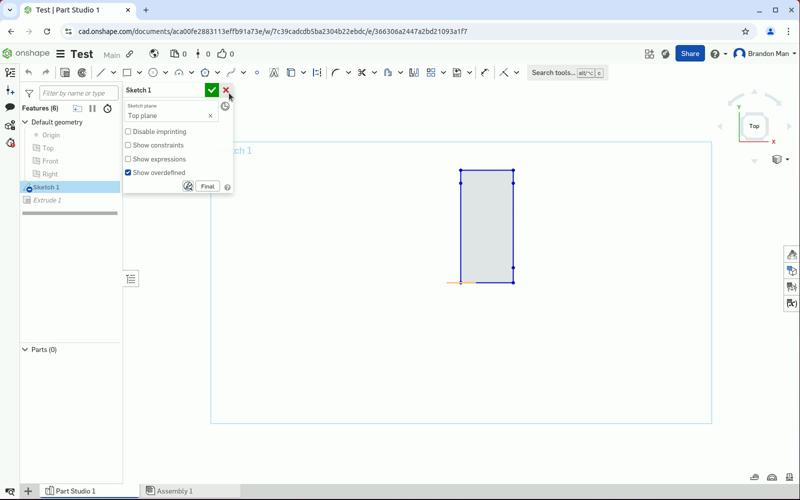
click(229, 92)
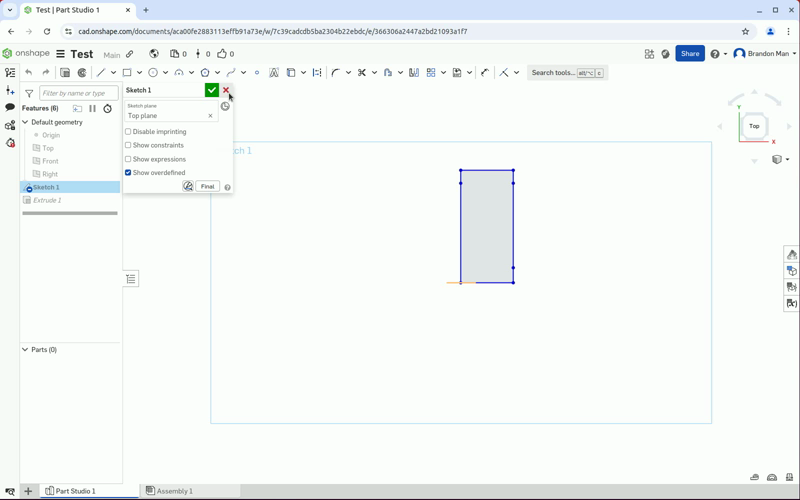
key(shift+s)
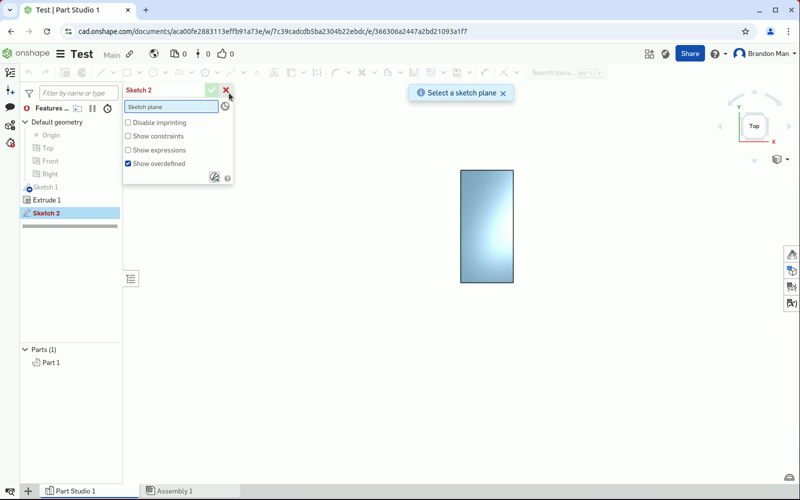
mouse_move(73, 150)
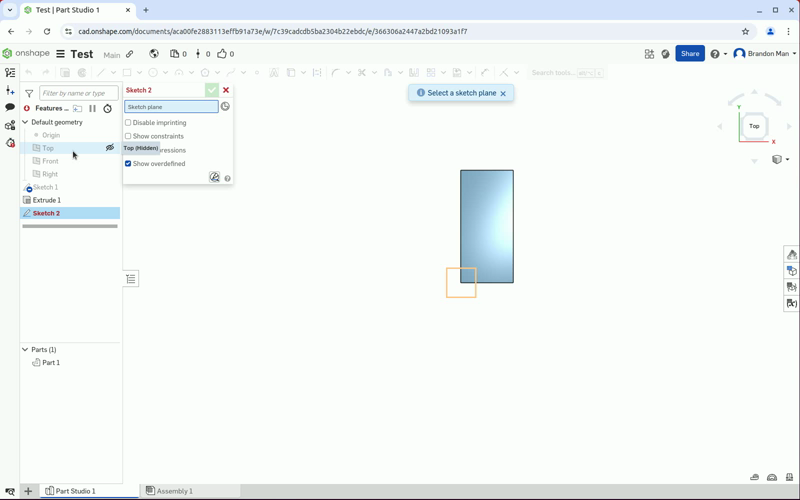
click(73, 150)
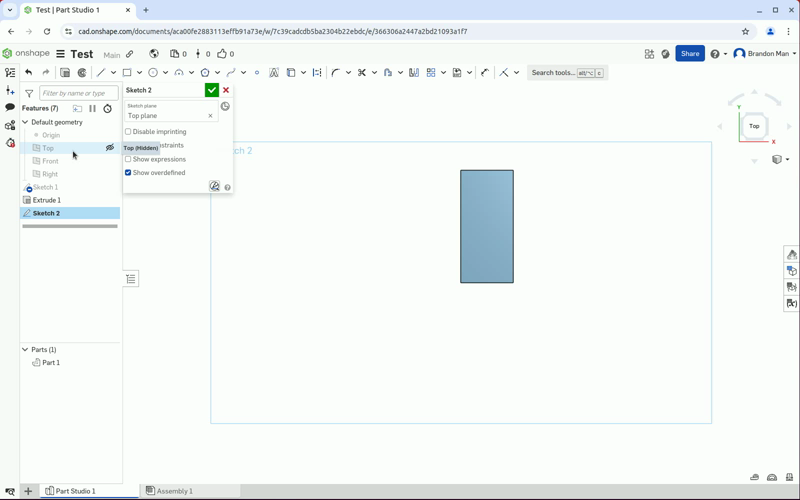
mouse_move(73, 352)
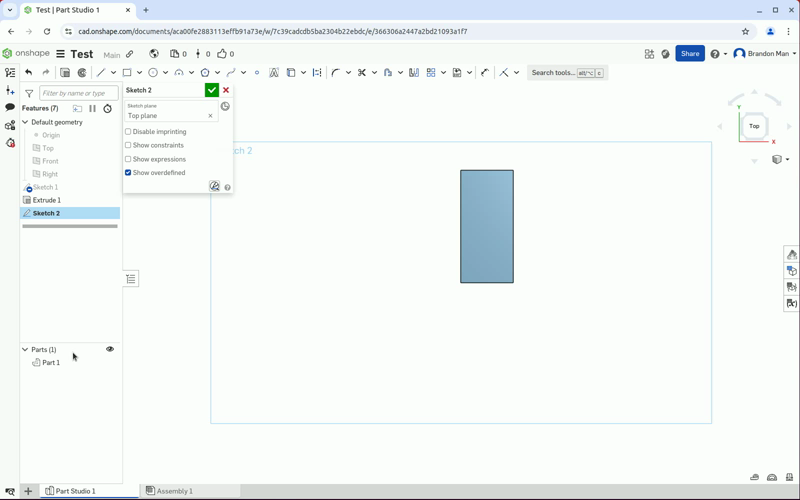
key(y)
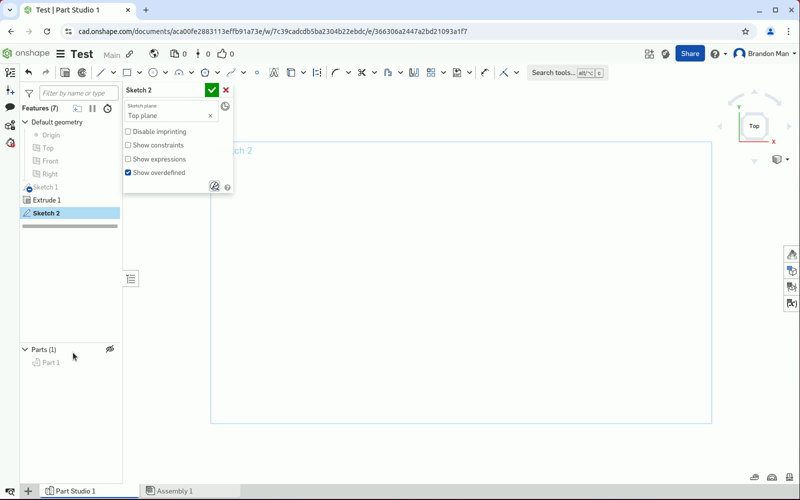
key(a)
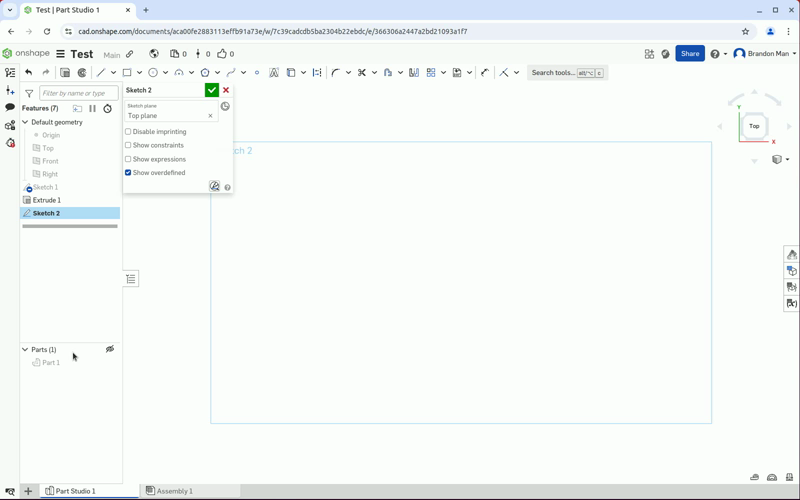
key_down(shift)
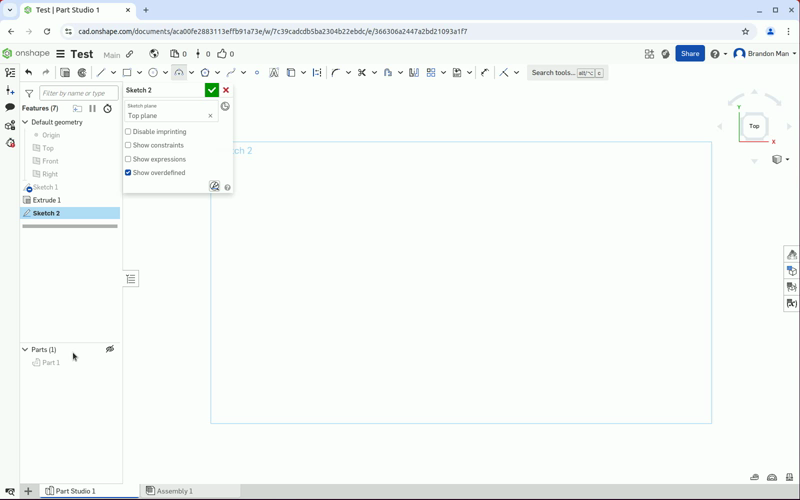
mouse_move(513, 267)
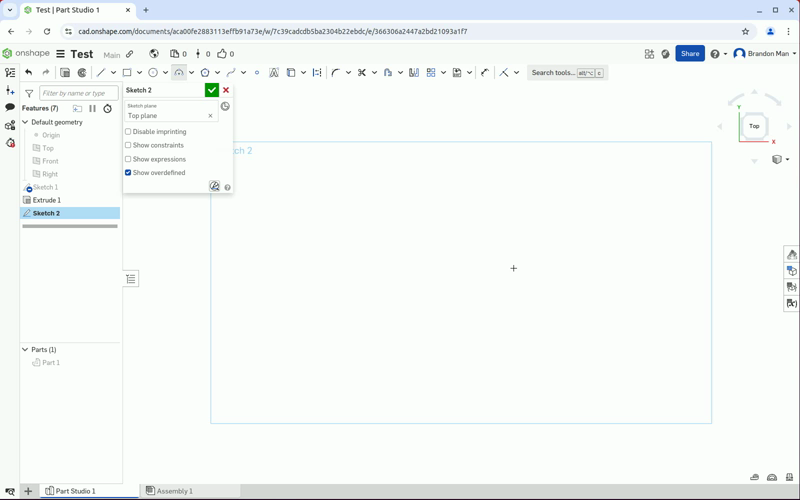
click(513, 267)
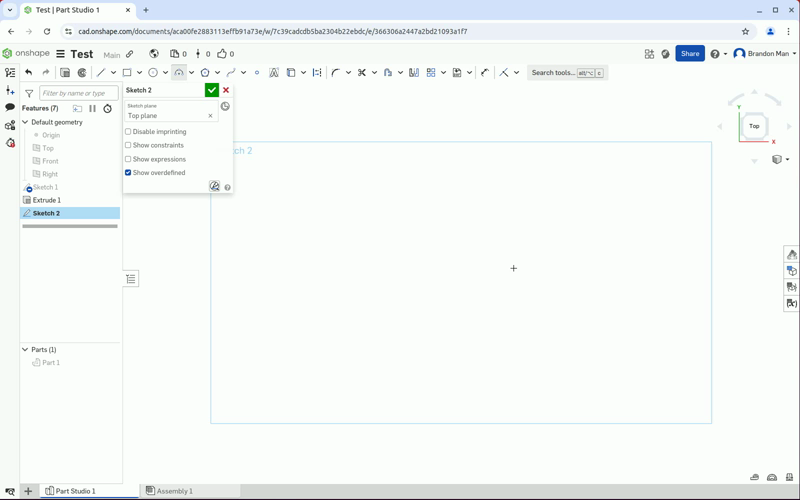
key_up(shift)
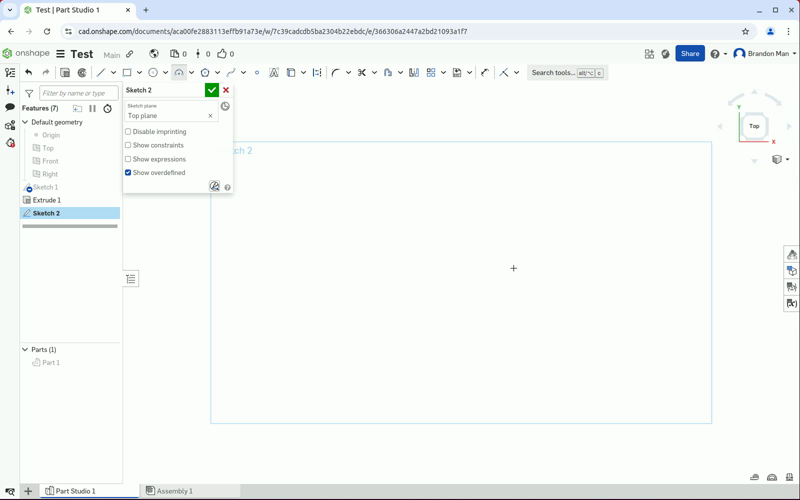
key_down(shift)
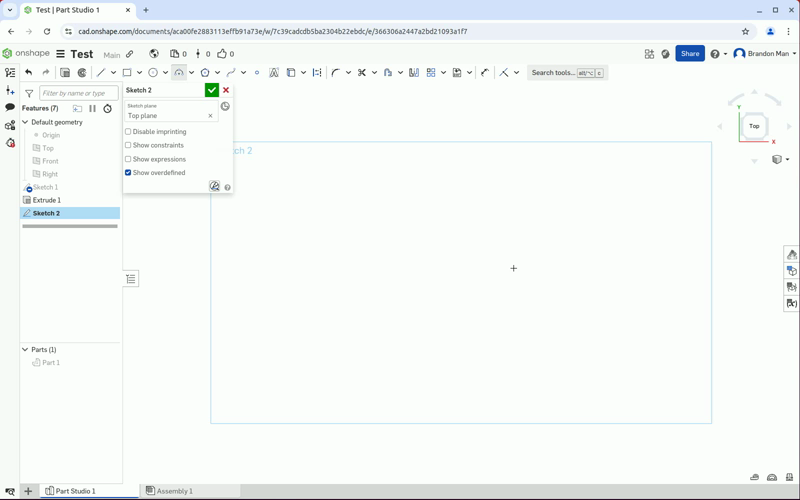
mouse_move(519, 262)
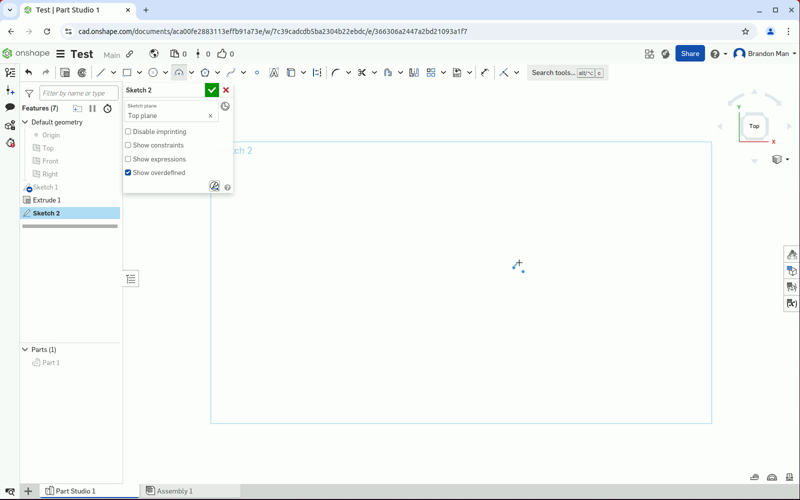
click(519, 262)
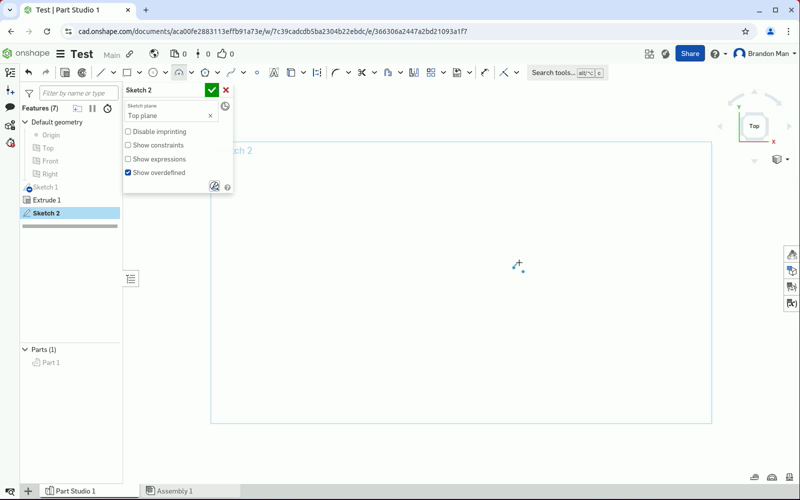
mouse_move(515, 263)
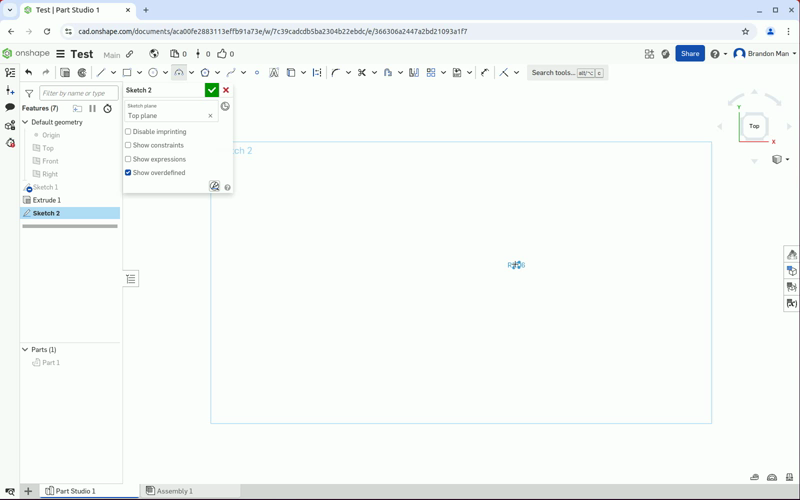
click(515, 263)
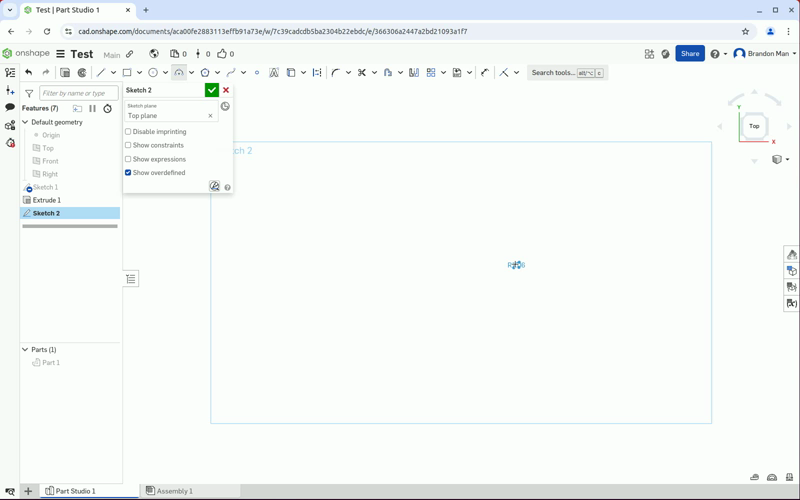
key_up(shift)
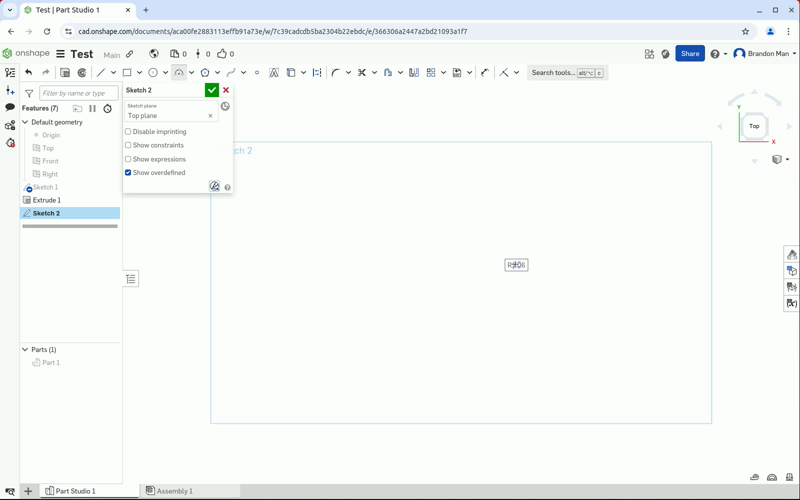
key(esc)
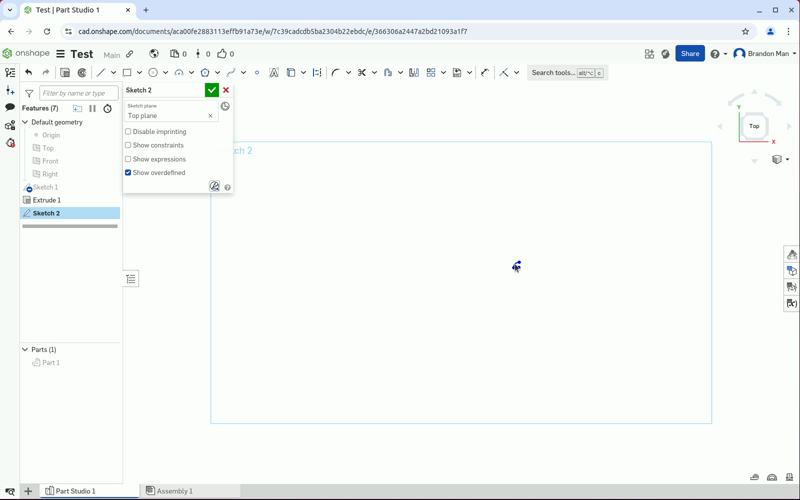
key(l)
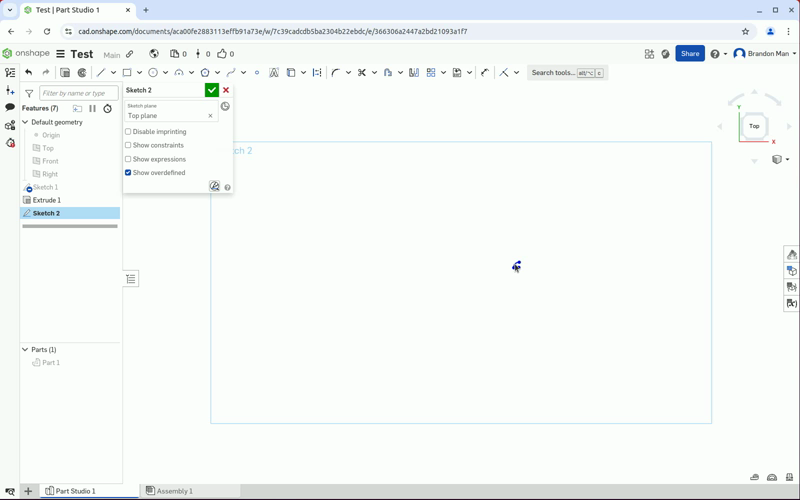
mouse_move(519, 262)
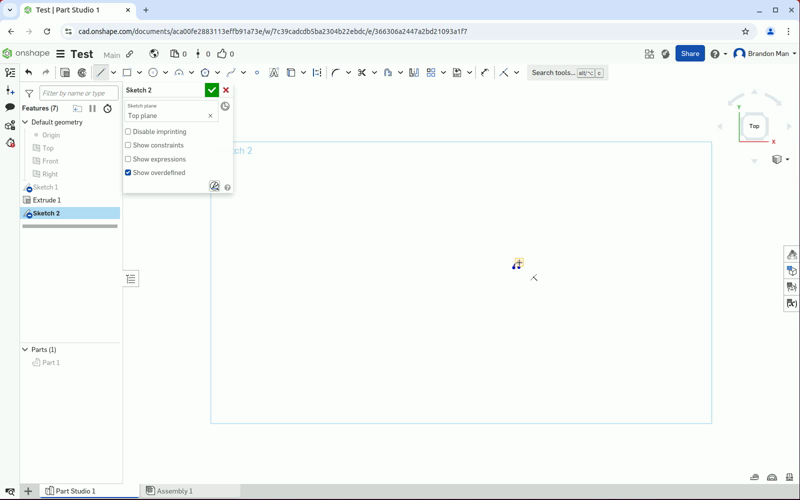
scroll(6)
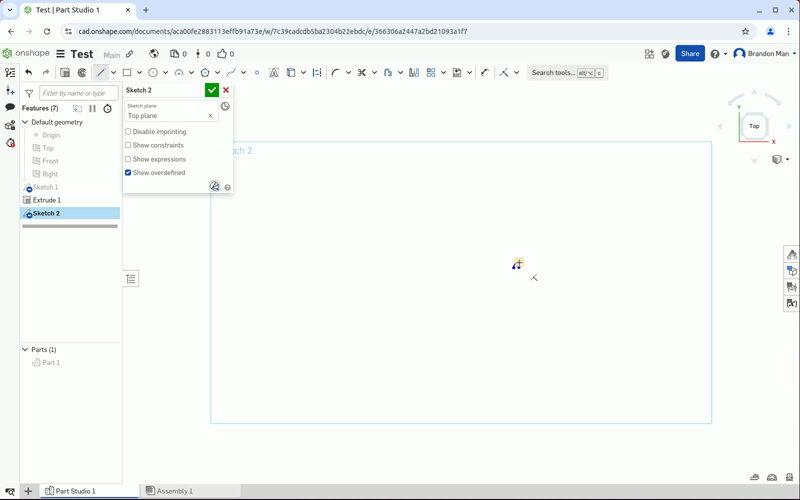
scroll(6)
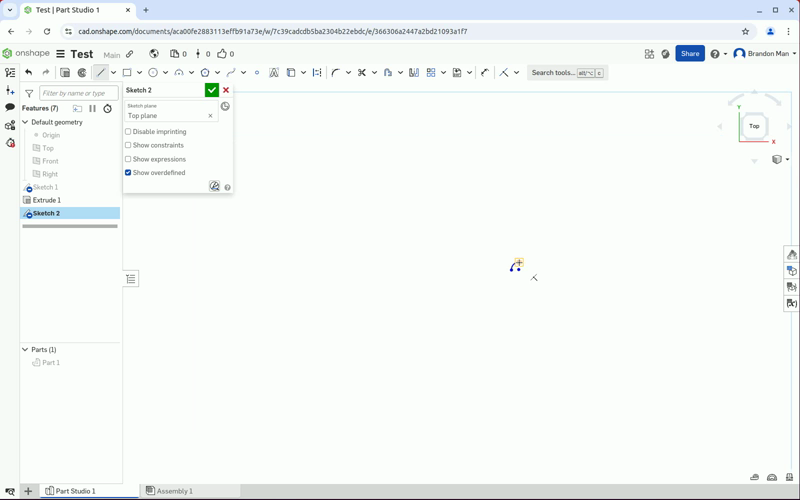
scroll(6)
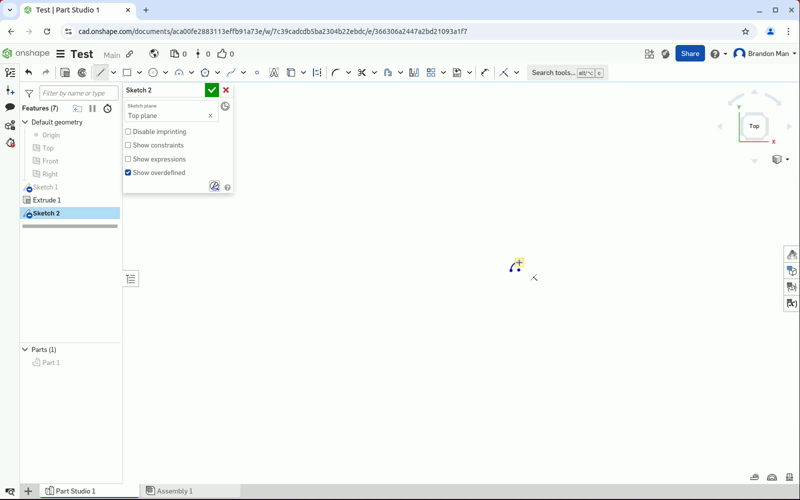
scroll(6)
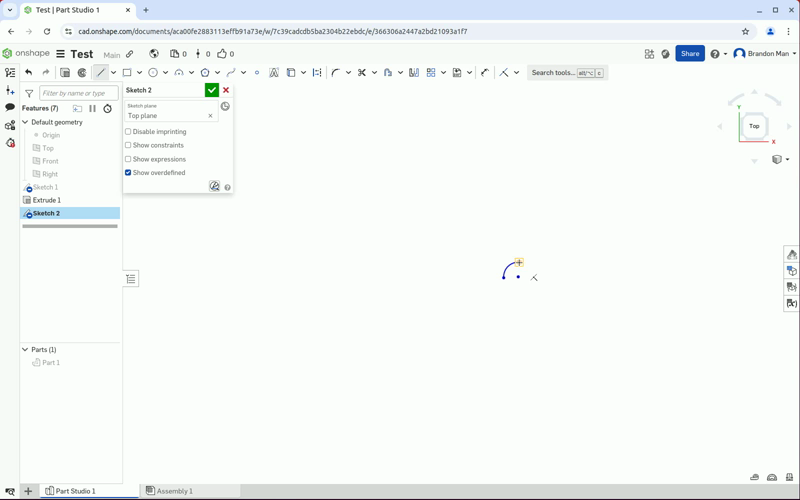
scroll(6)
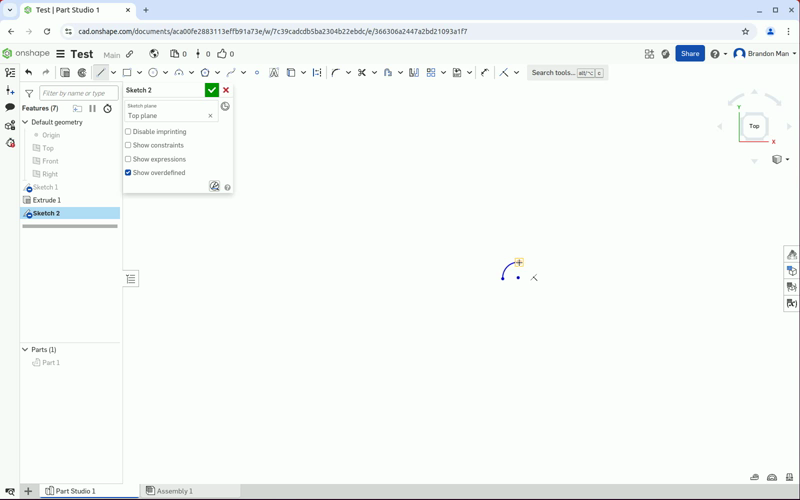
scroll(6)
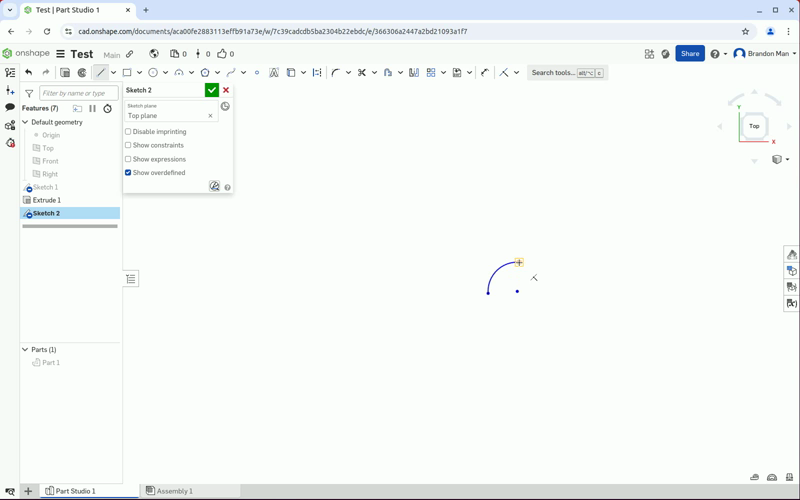
scroll(6)
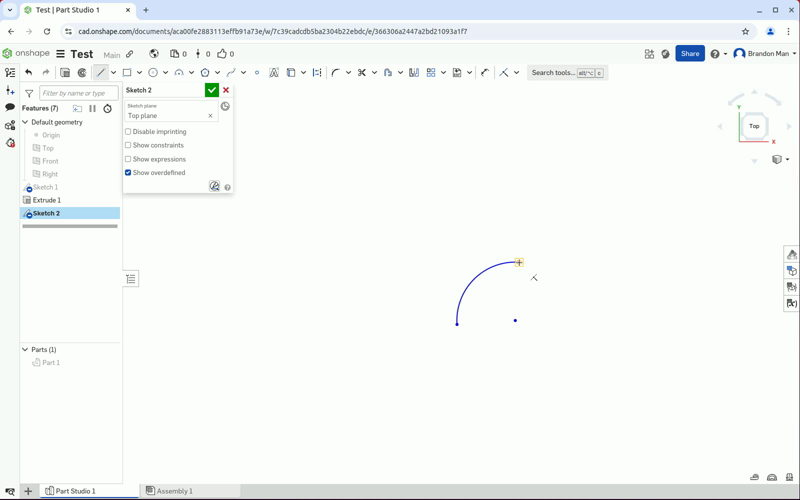
click(519, 262)
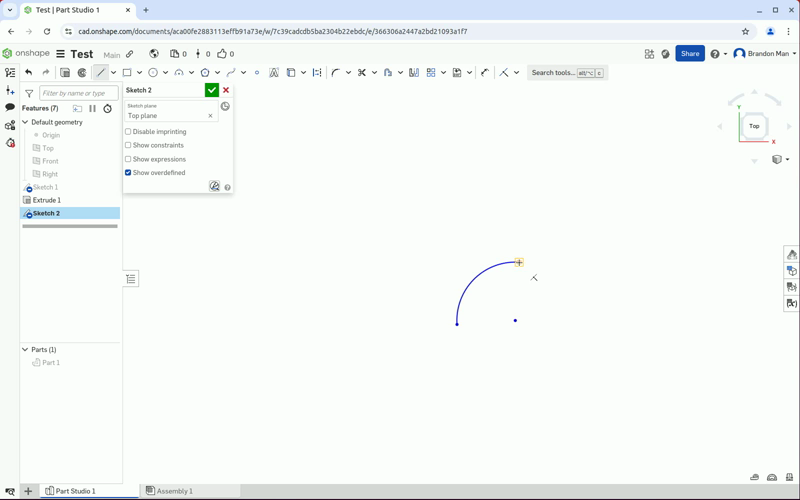
scroll(-6)
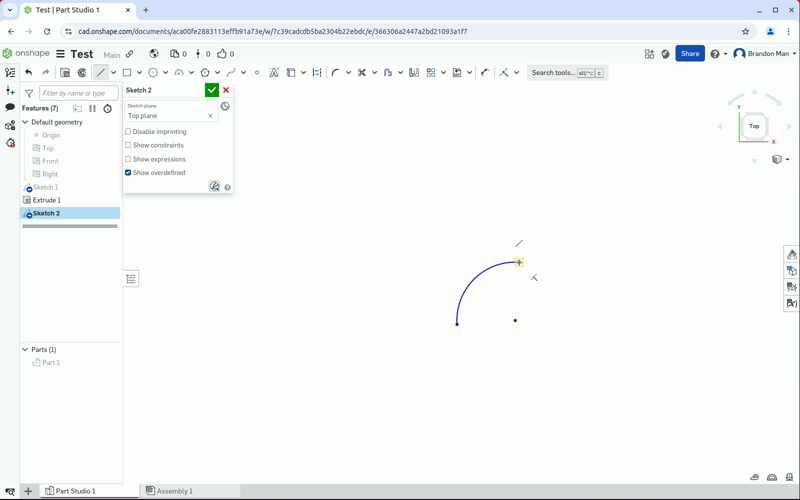
scroll(-6)
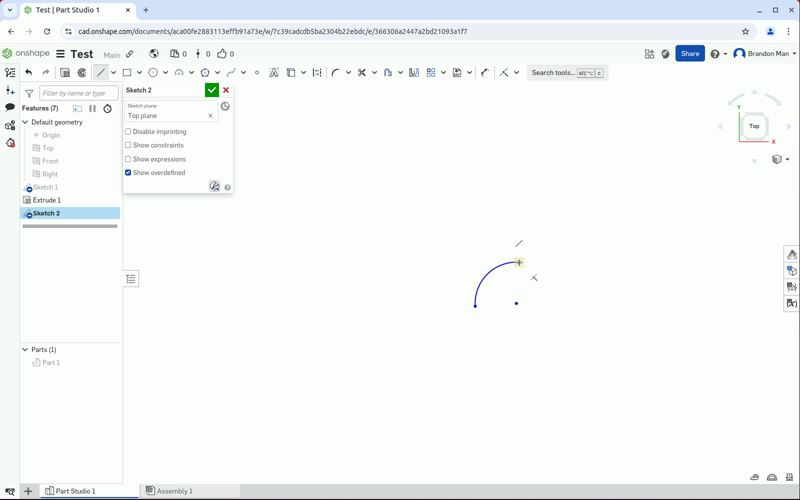
scroll(-6)
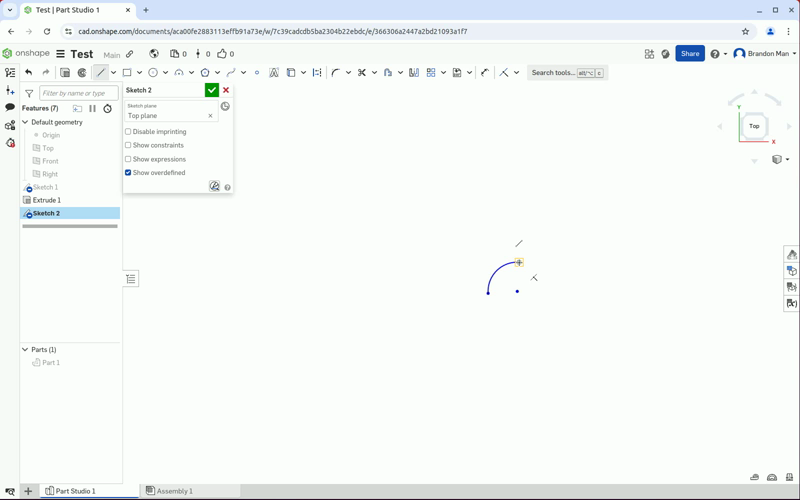
scroll(-6)
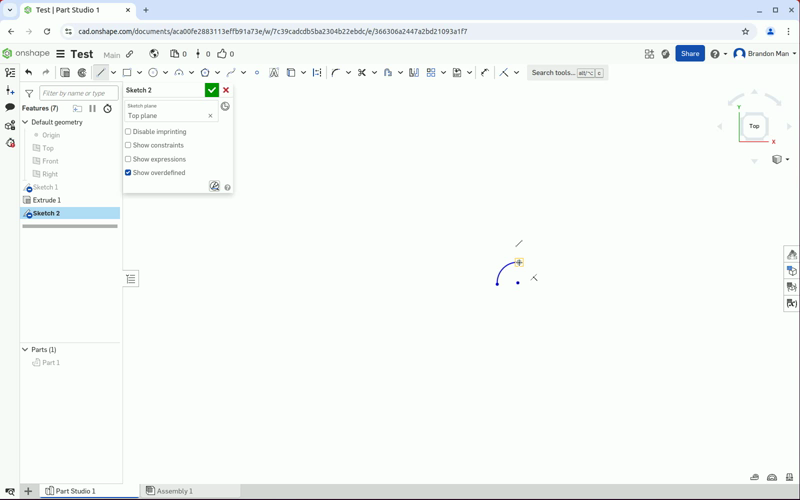
scroll(-6)
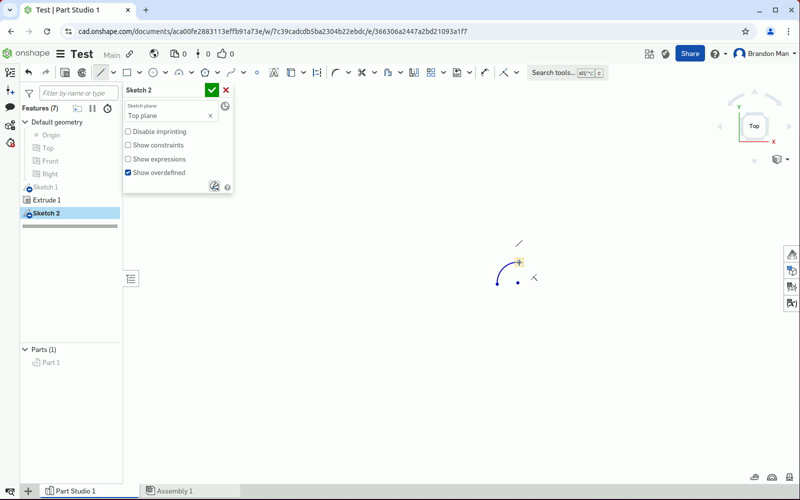
scroll(-6)
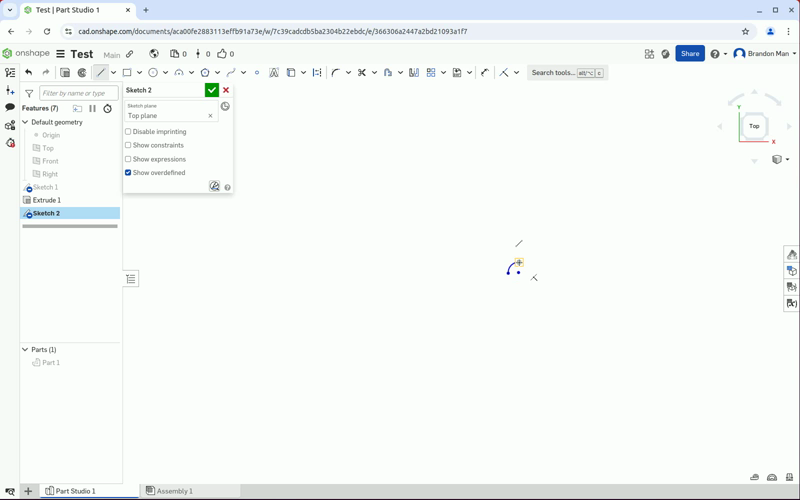
scroll(-6)
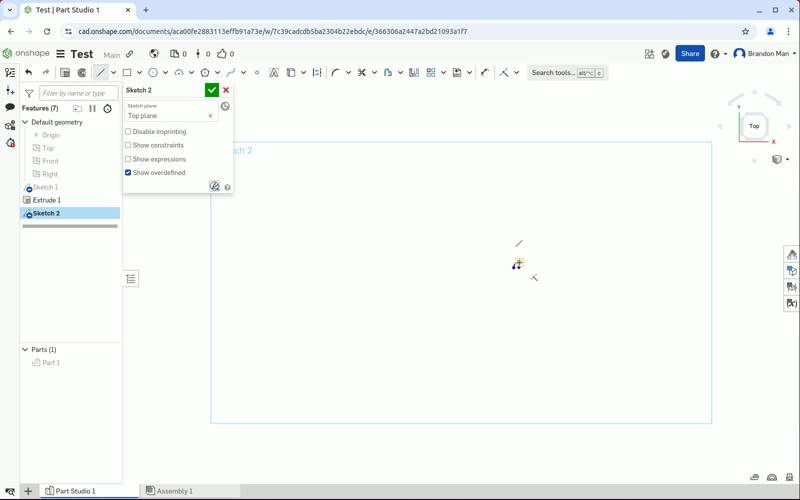
key_down(shift)
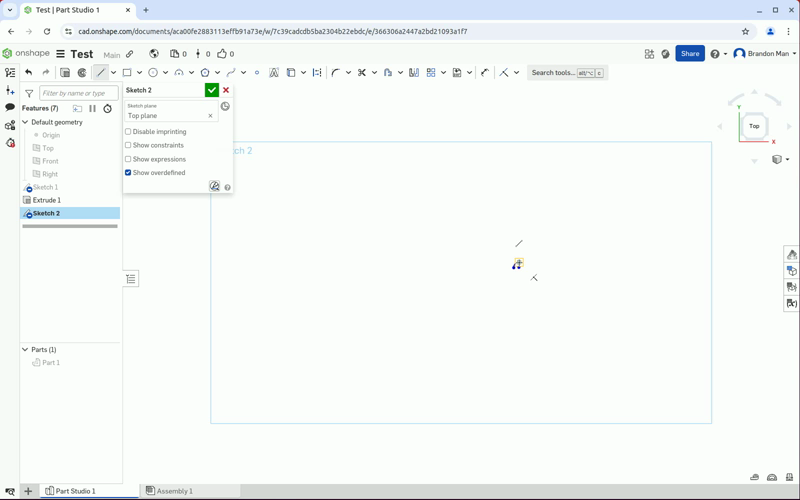
mouse_move(549, 262)
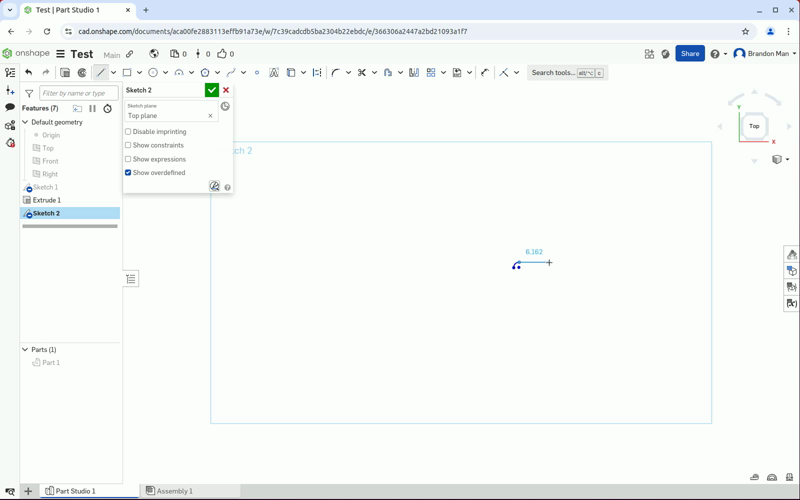
mouse_move(524, 262)
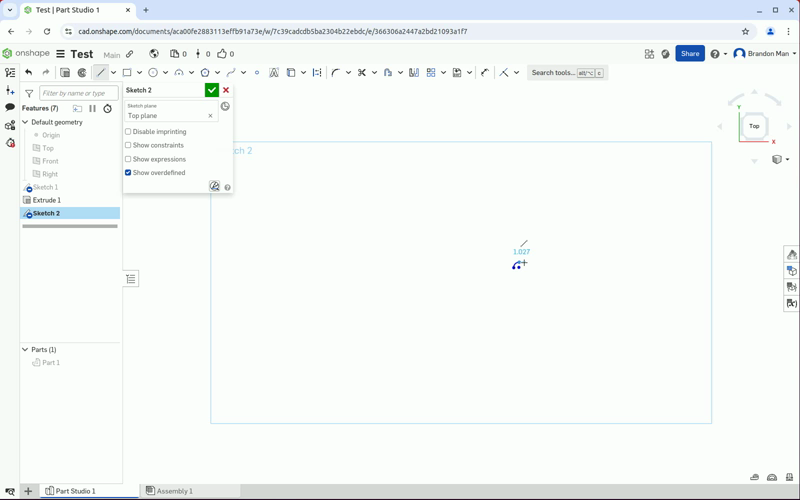
scroll(6)
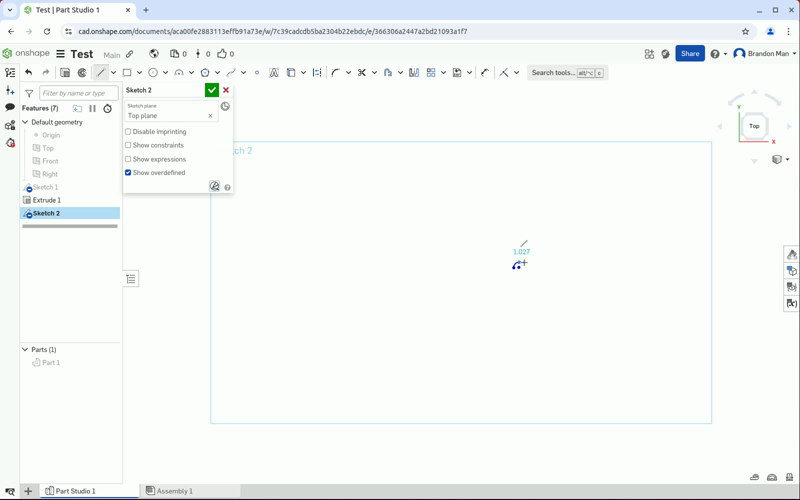
scroll(6)
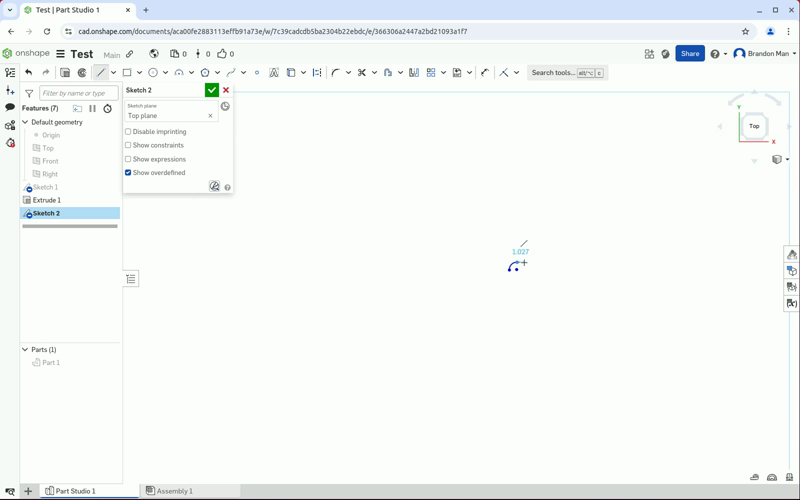
scroll(6)
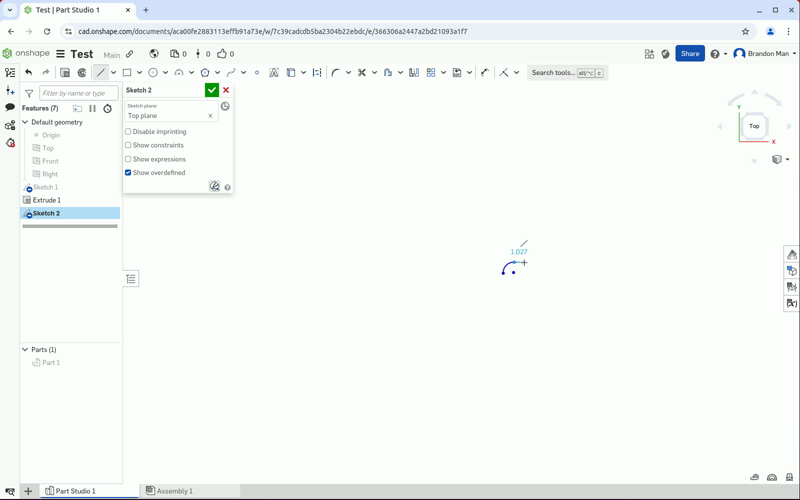
scroll(6)
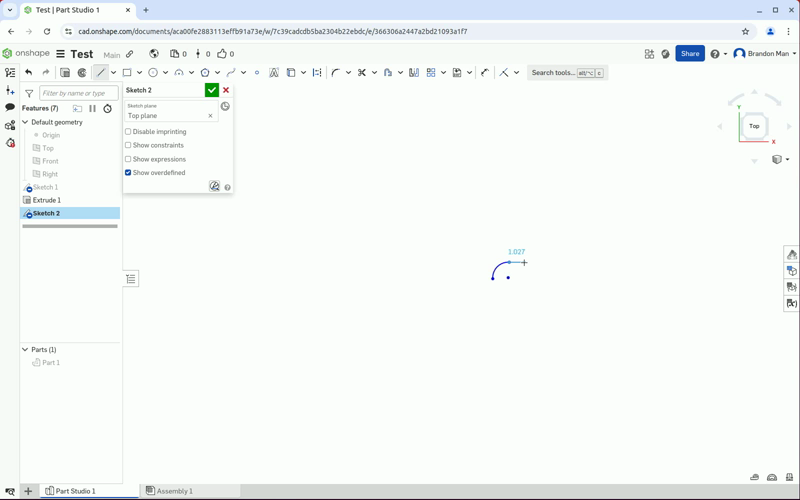
scroll(6)
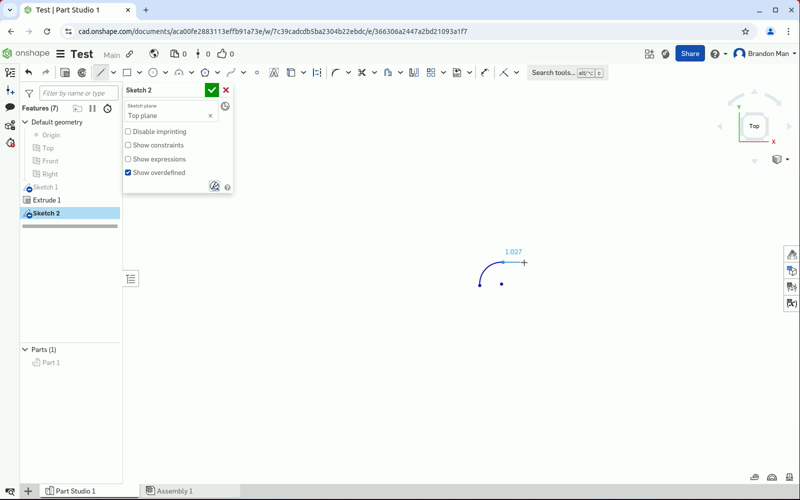
scroll(6)
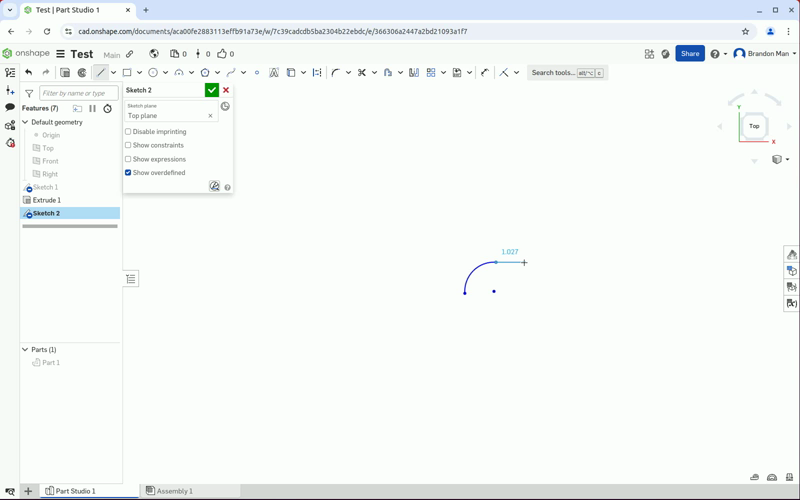
scroll(6)
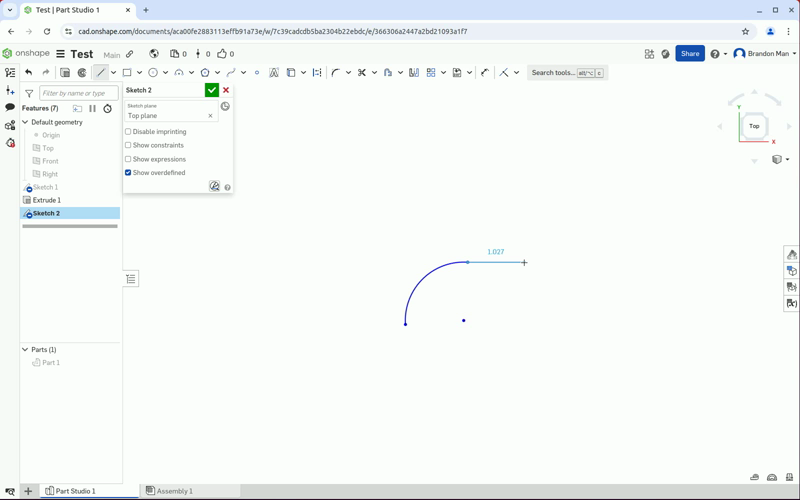
click(524, 262)
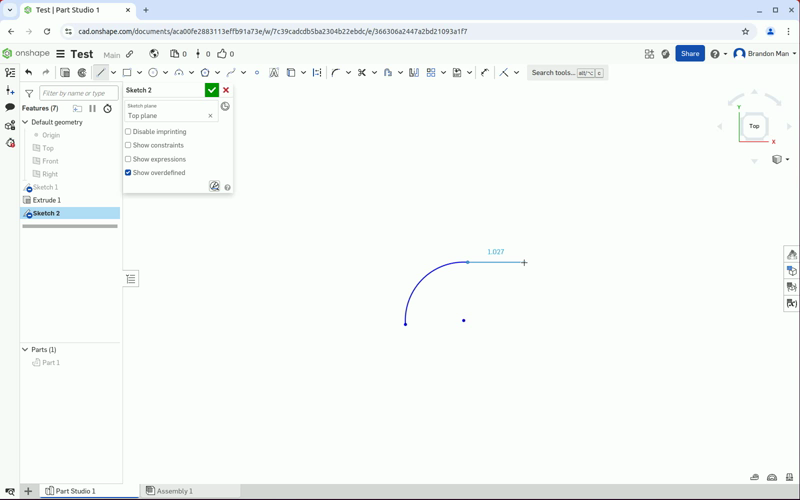
scroll(-6)
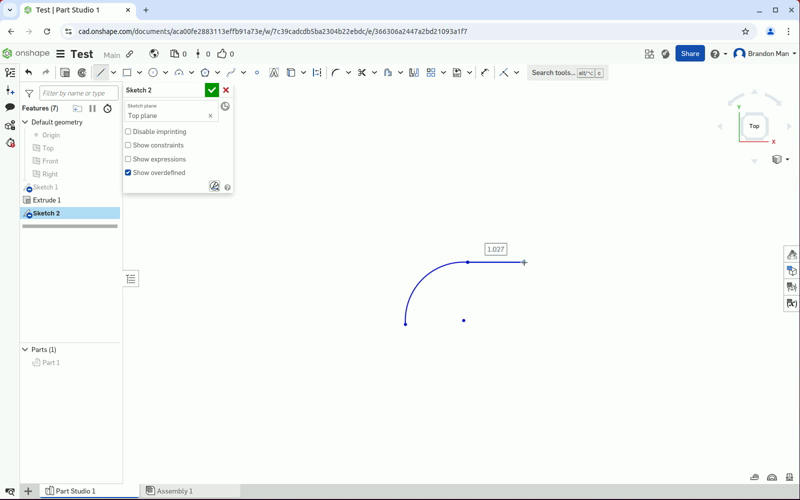
scroll(-6)
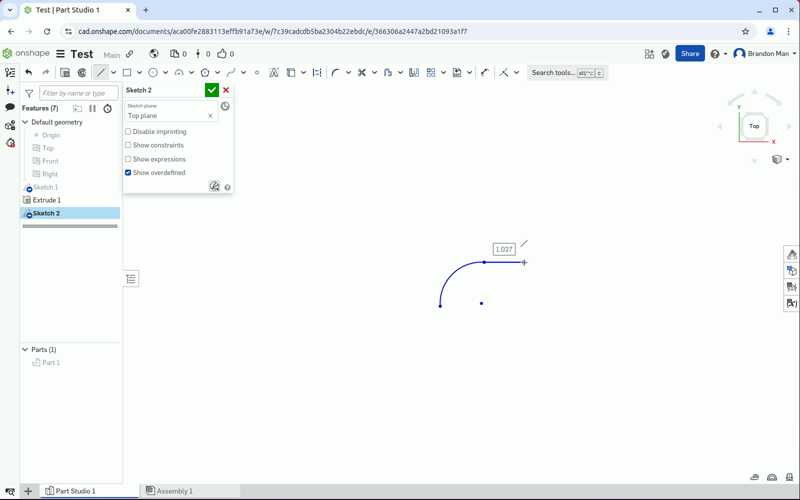
scroll(-6)
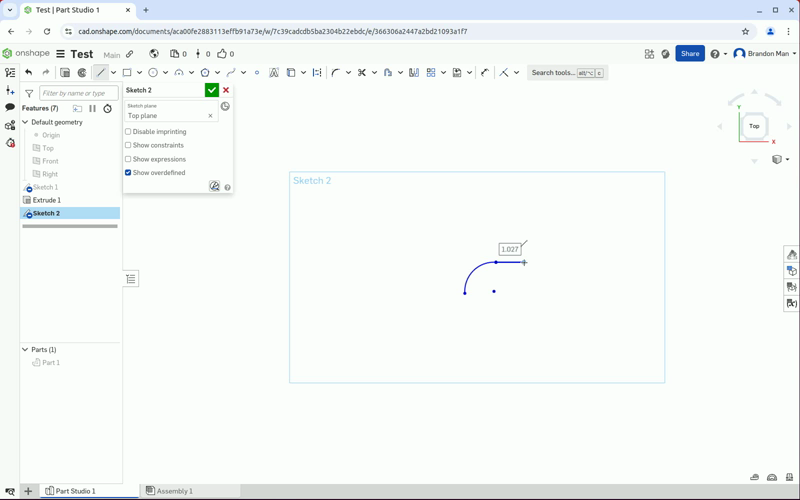
scroll(-6)
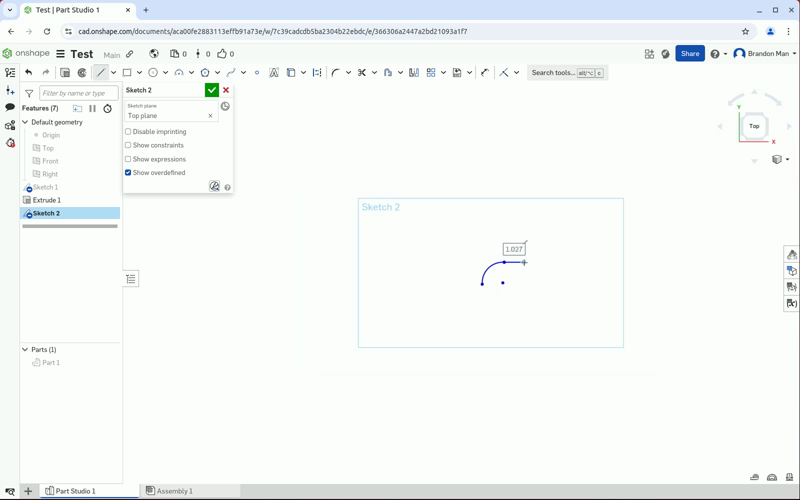
scroll(-6)
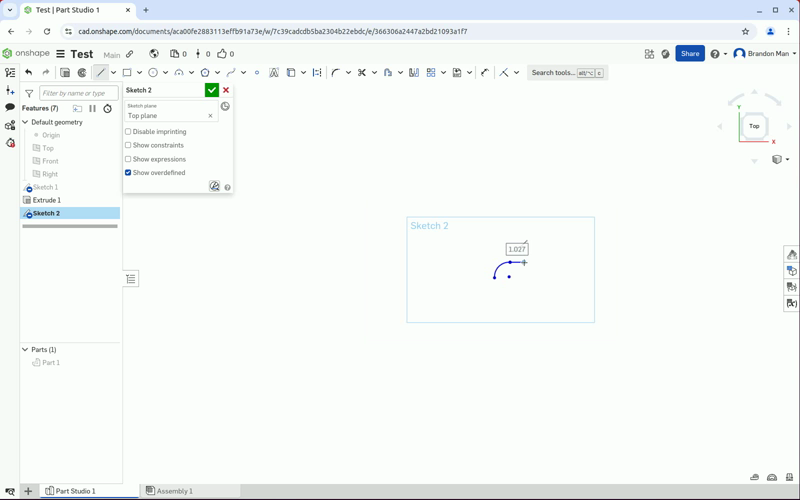
scroll(-6)
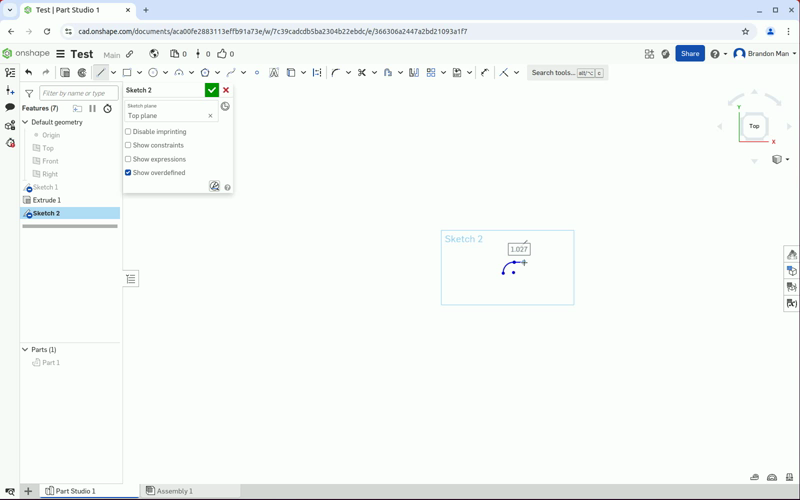
scroll(-6)
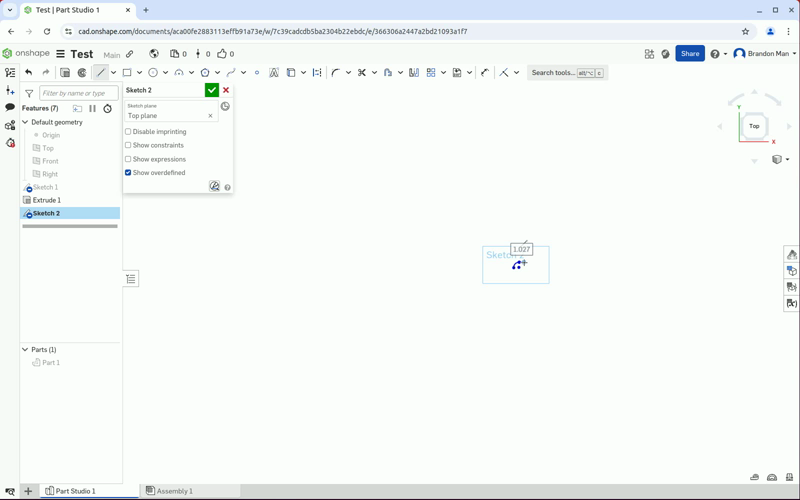
key_up(shift)
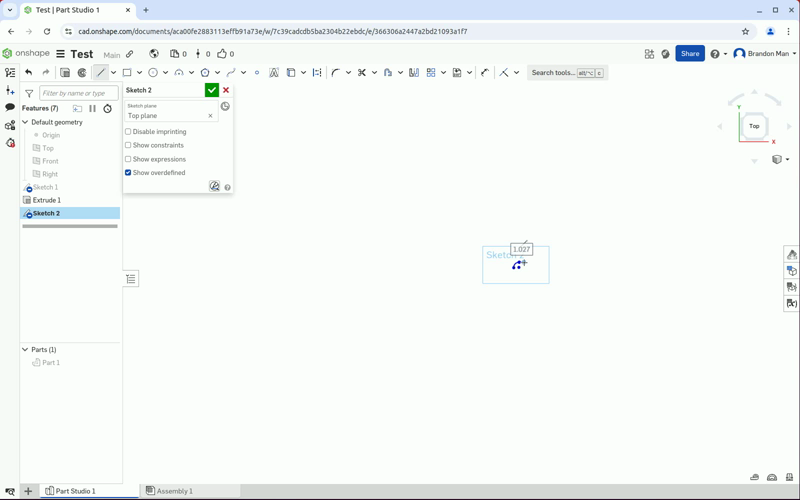
key_down(shift)
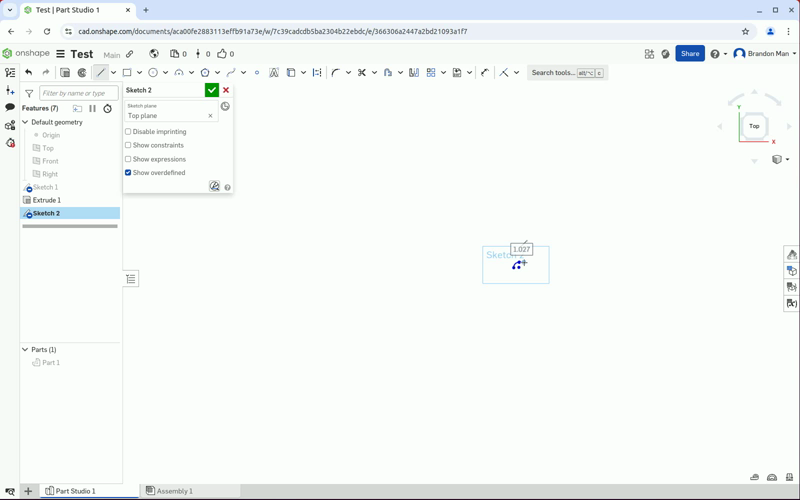
mouse_move(524, 188)
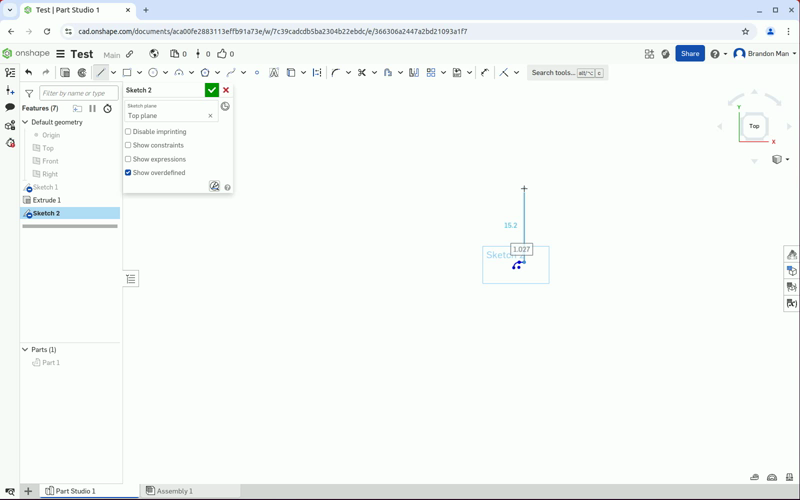
click(524, 188)
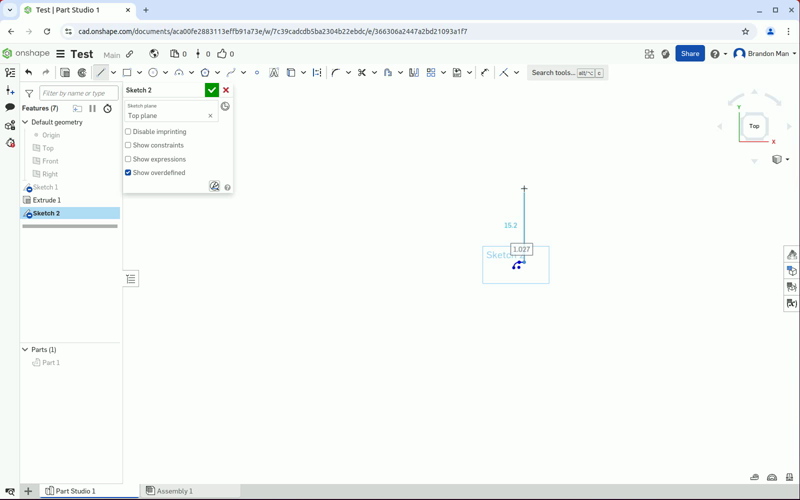
key_up(shift)
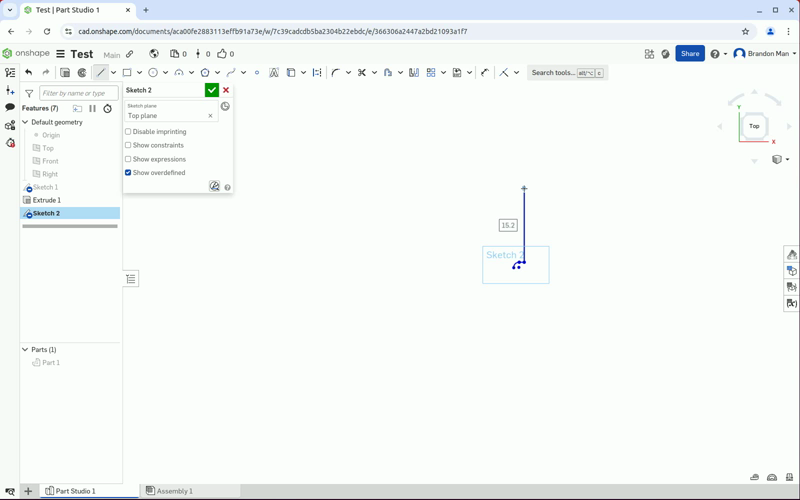
key_down(shift)
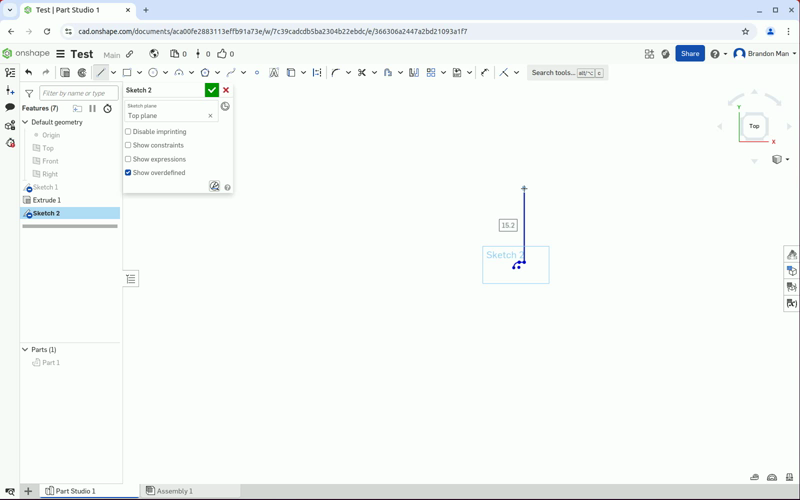
mouse_move(554, 188)
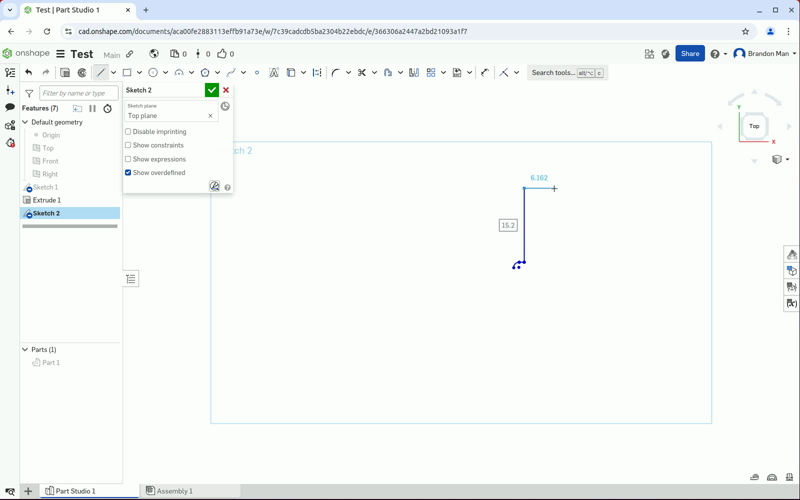
mouse_move(519, 188)
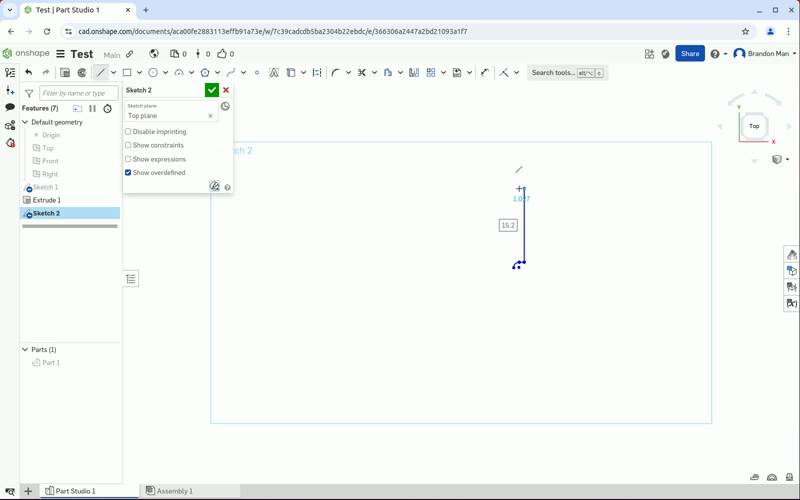
scroll(6)
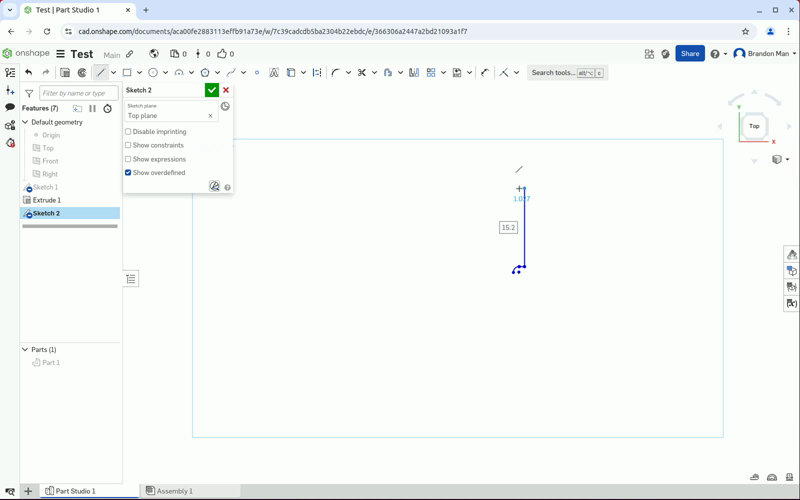
scroll(6)
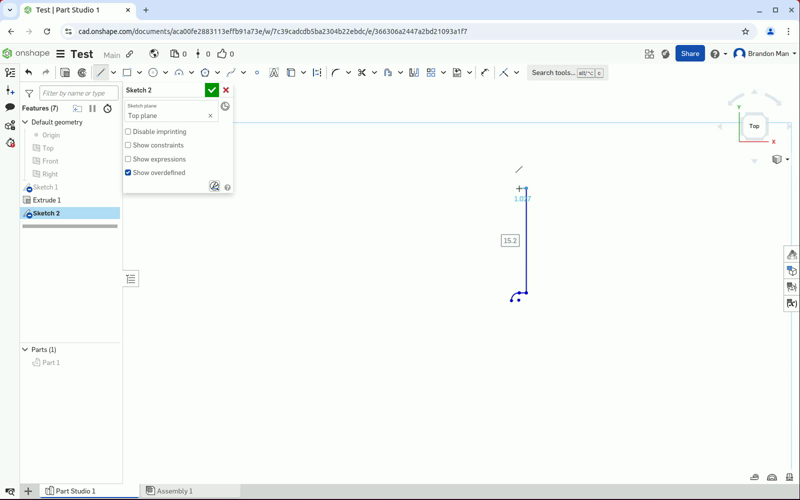
scroll(6)
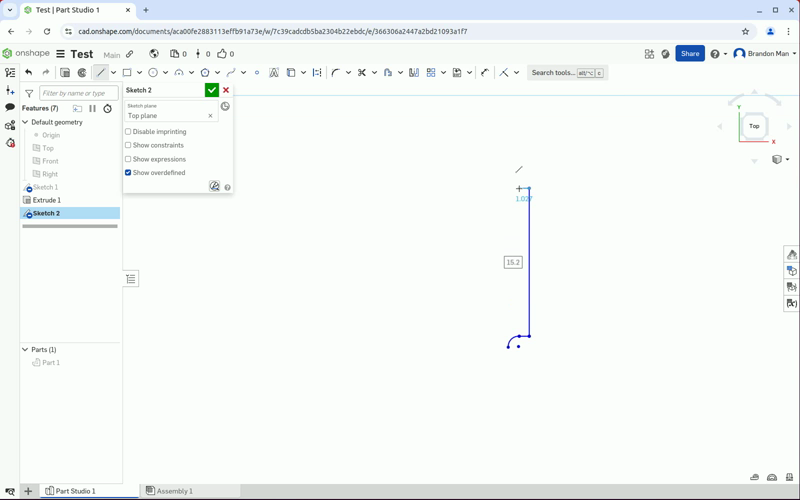
scroll(6)
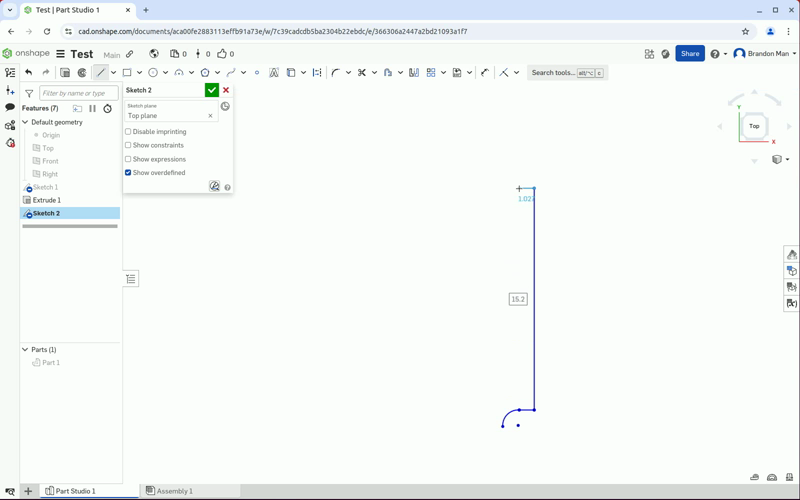
scroll(6)
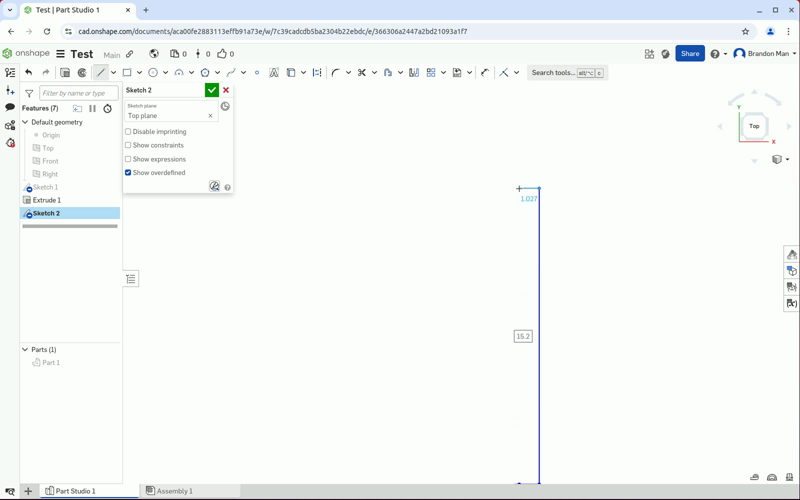
scroll(6)
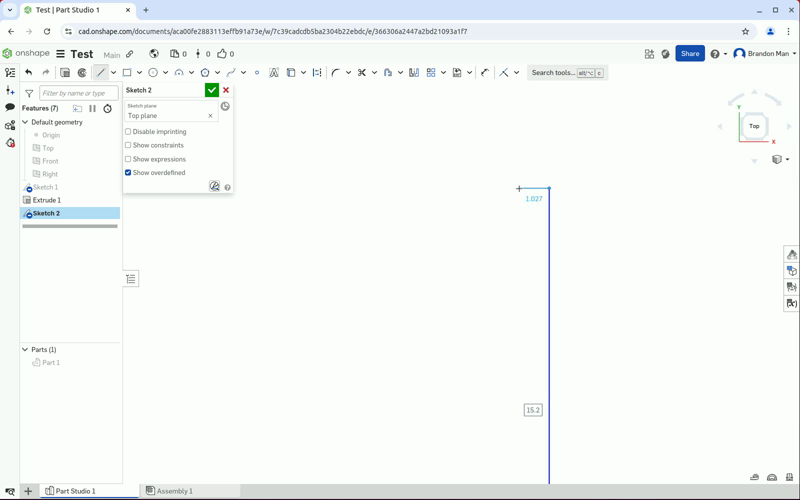
scroll(6)
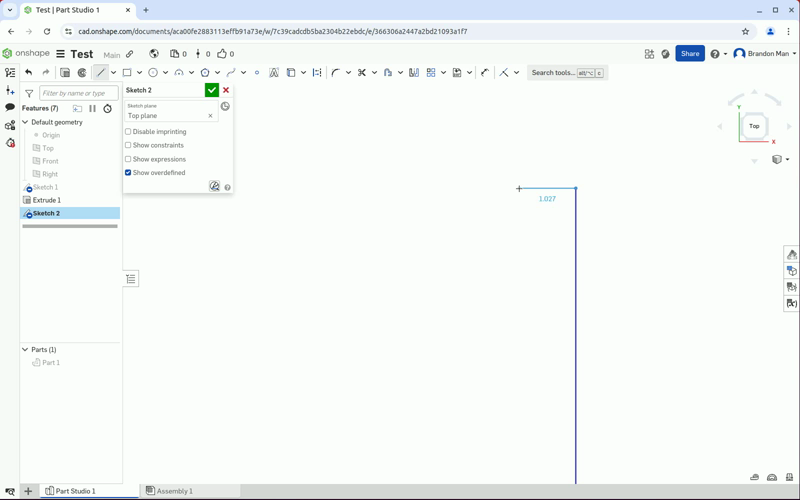
click(519, 188)
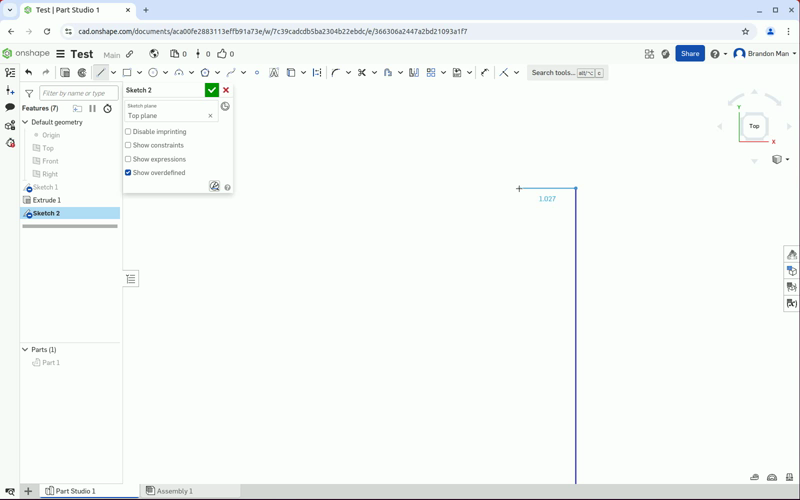
scroll(-6)
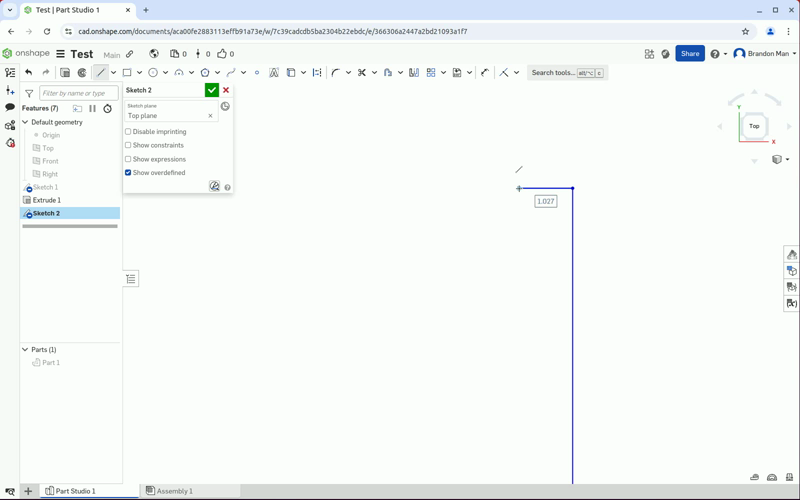
scroll(-6)
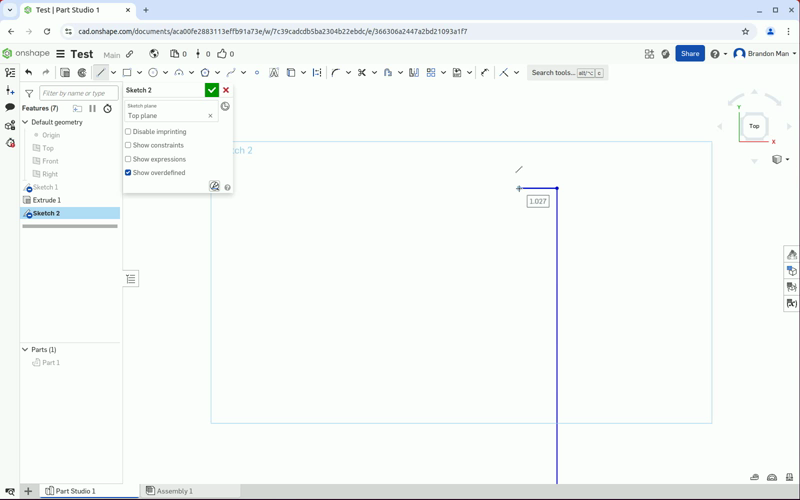
scroll(-6)
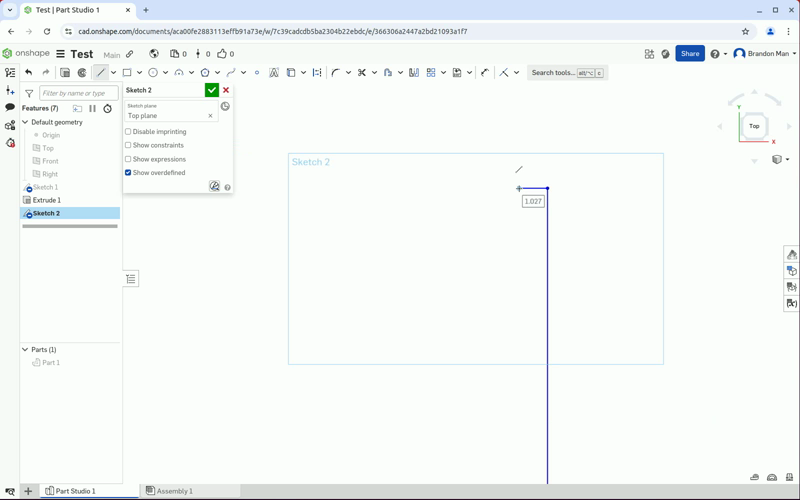
scroll(-6)
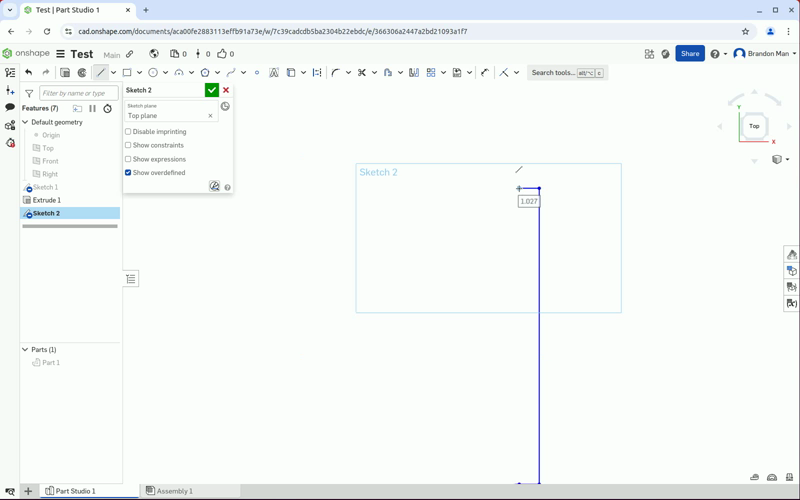
scroll(-6)
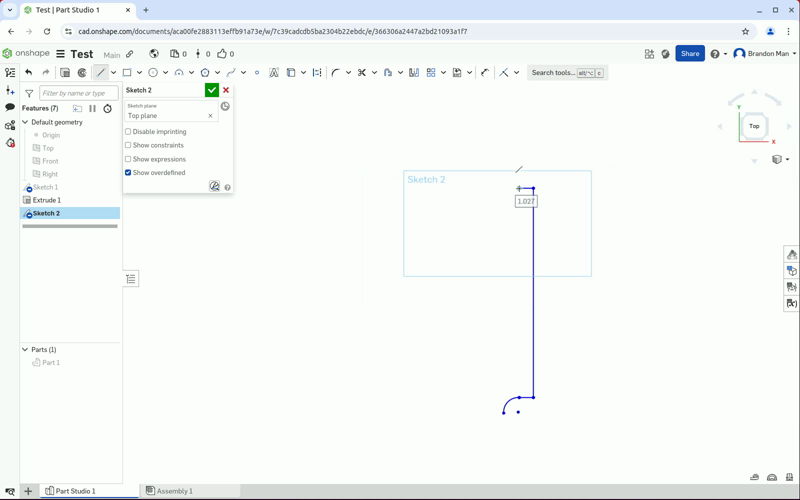
scroll(-6)
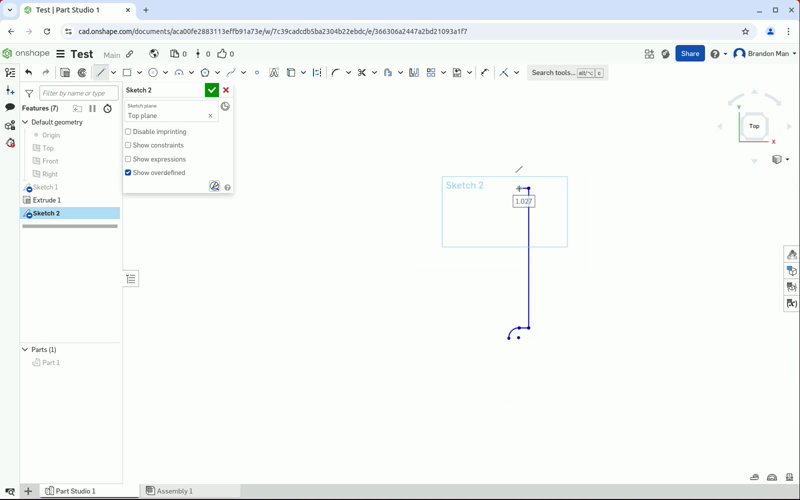
scroll(-6)
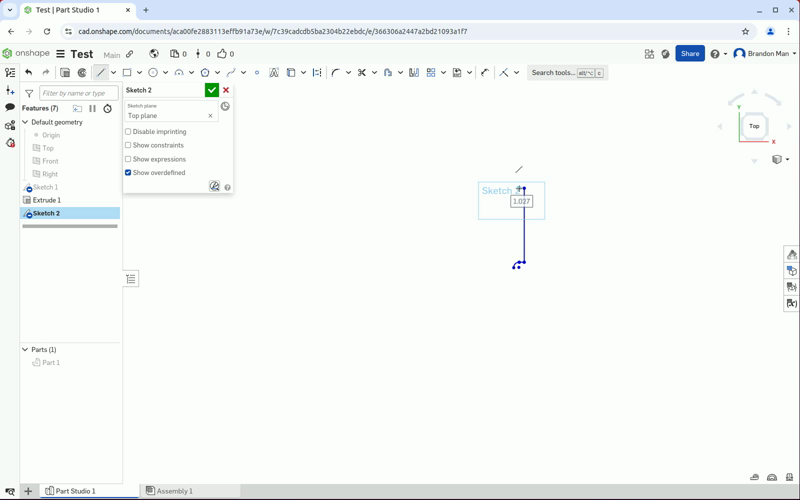
key_up(shift)
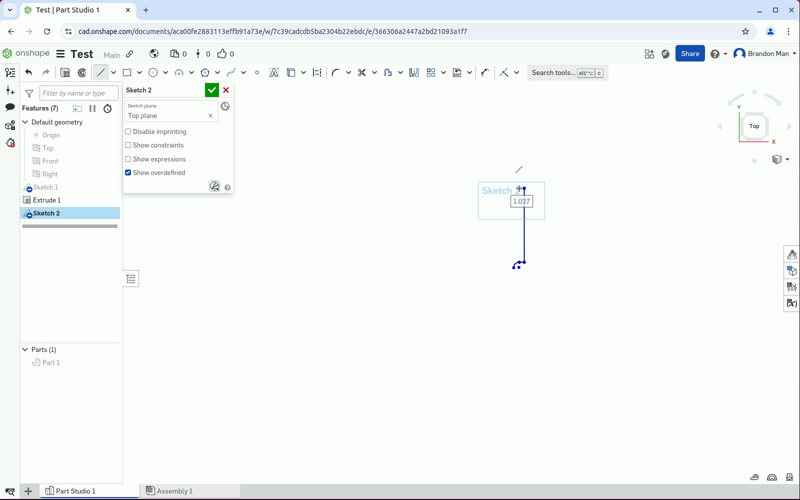
key(esc)
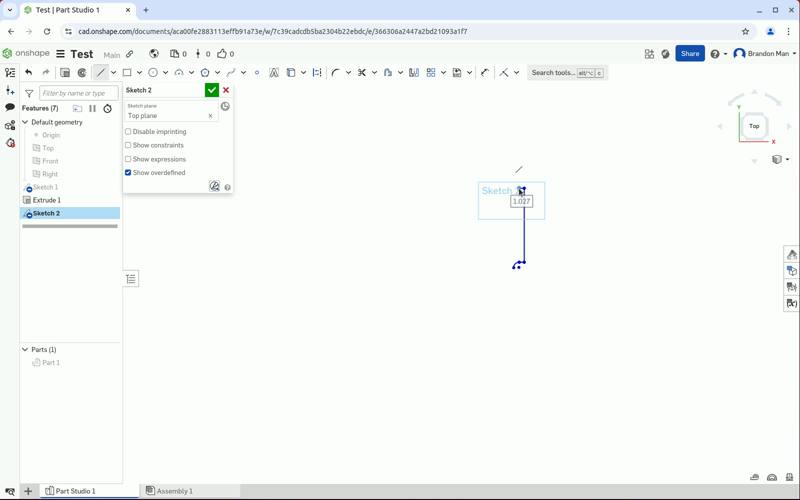
key(a)
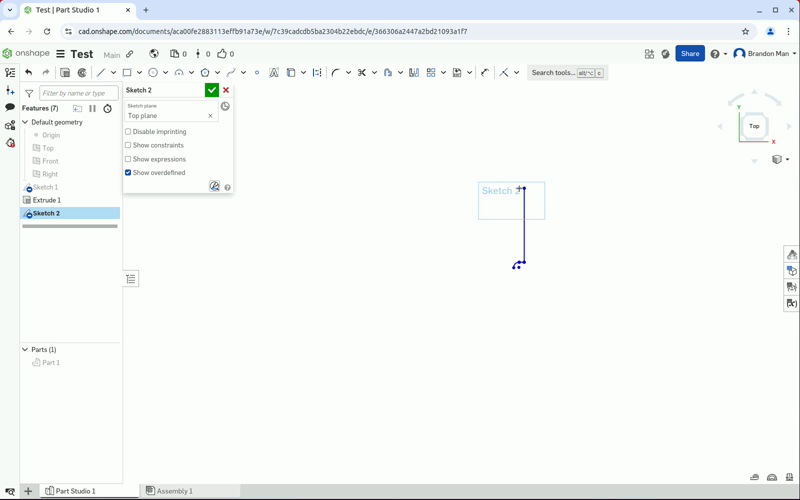
mouse_move(519, 188)
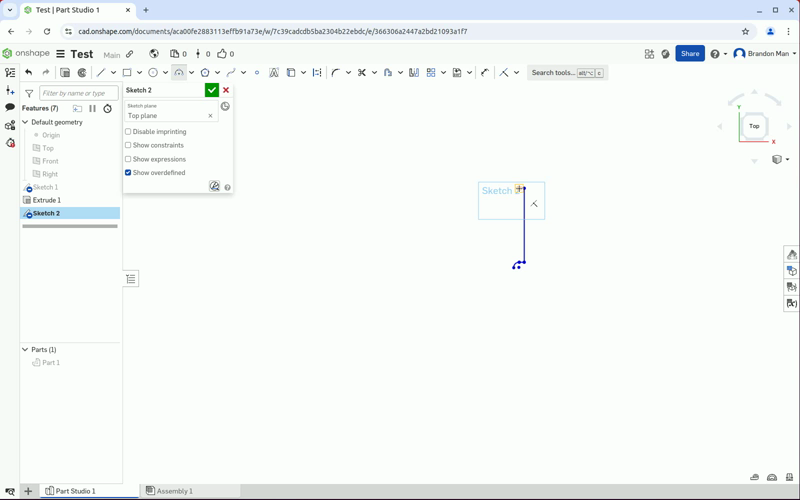
click(519, 188)
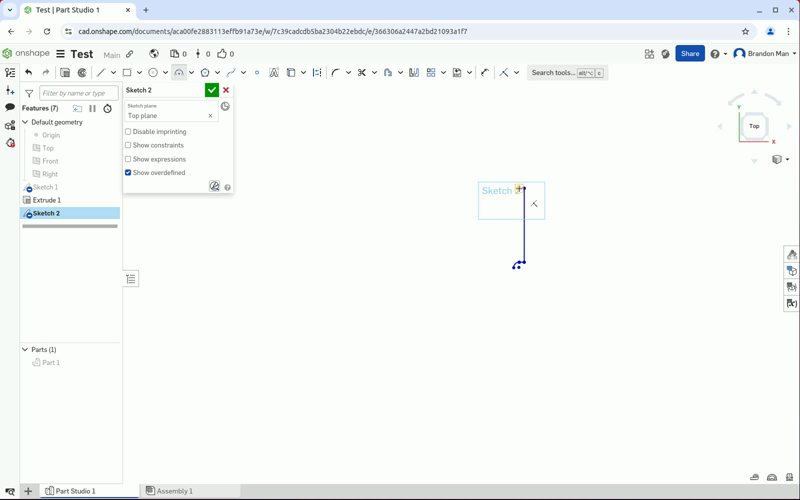
key_down(shift)
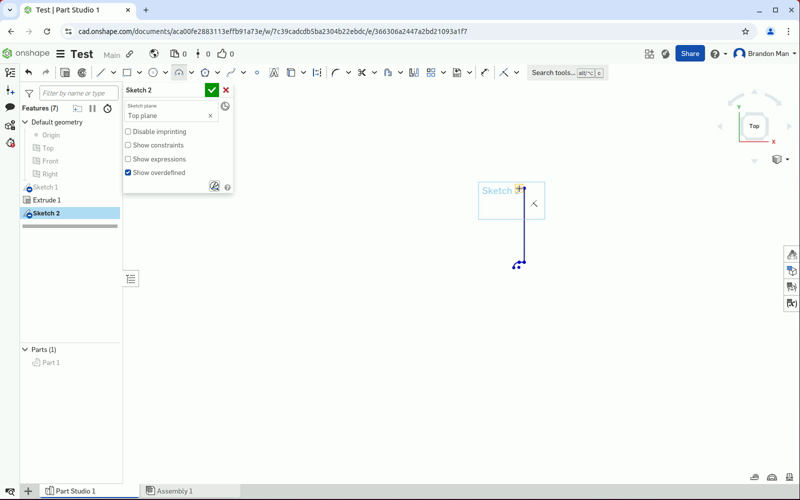
mouse_move(513, 183)
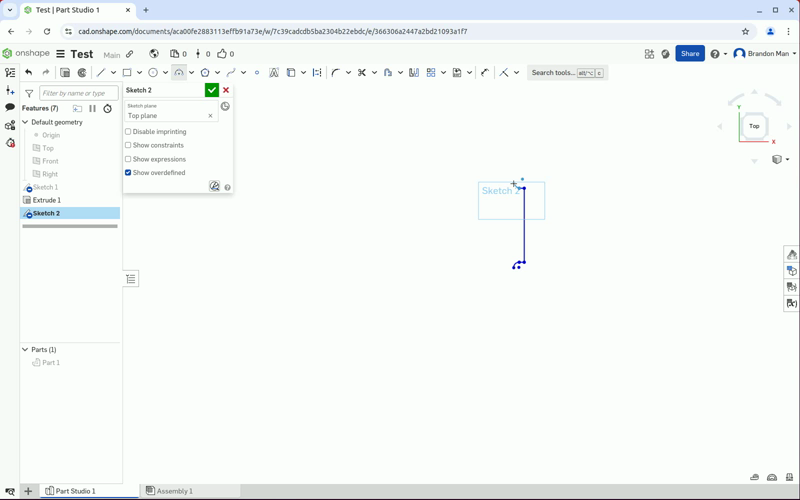
click(513, 183)
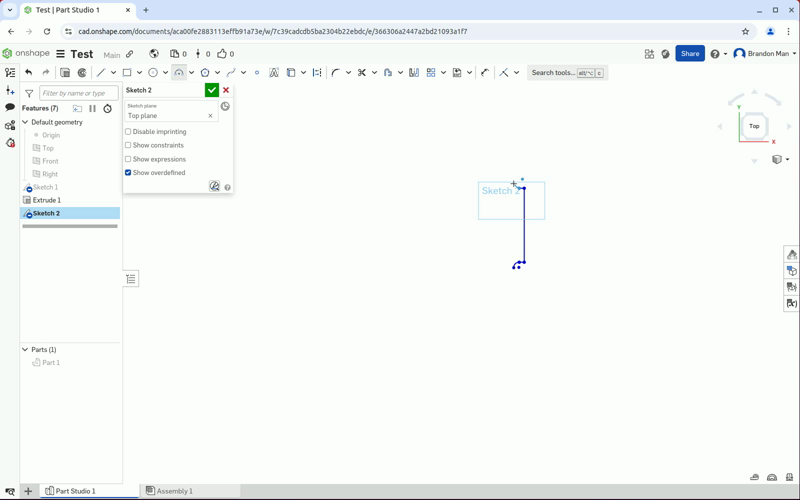
mouse_move(515, 186)
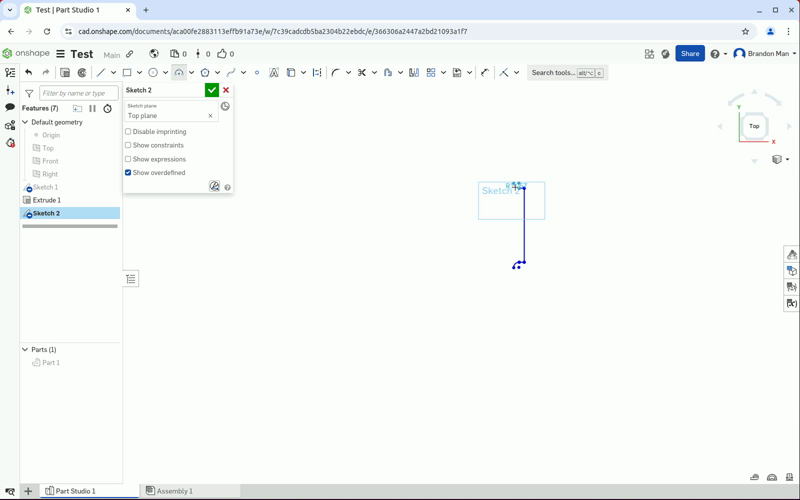
scroll(6)
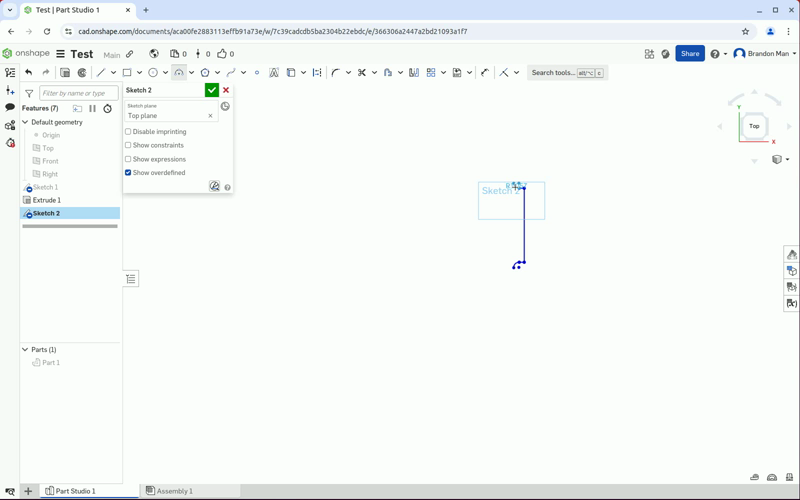
scroll(6)
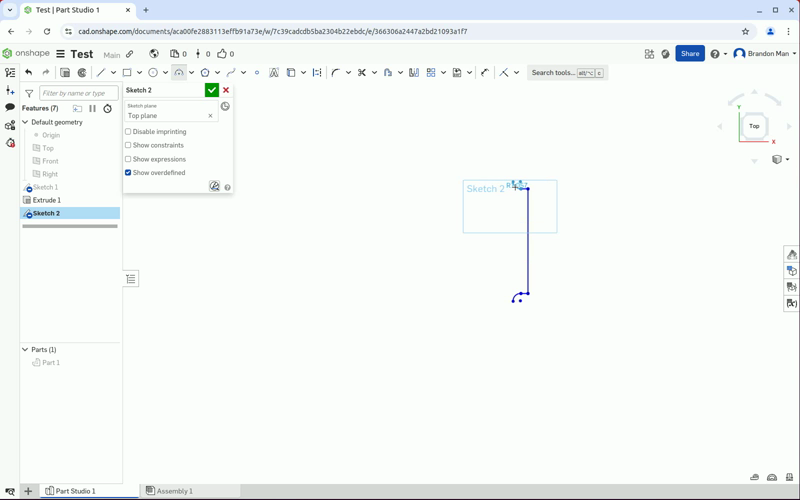
scroll(6)
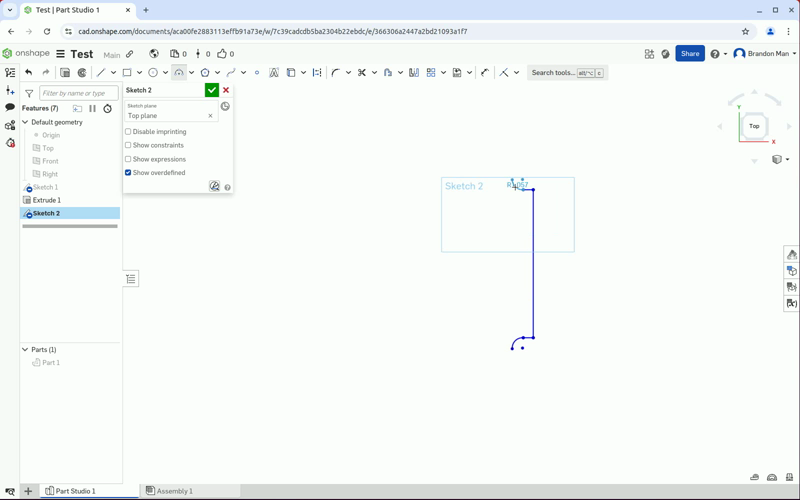
scroll(6)
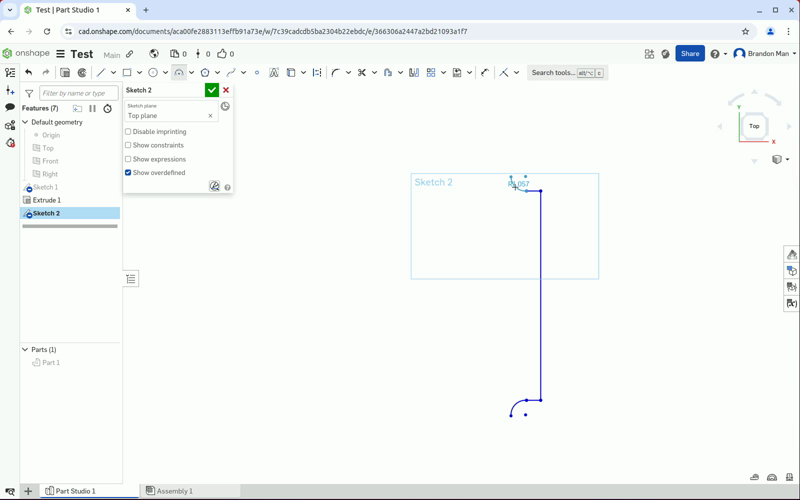
scroll(6)
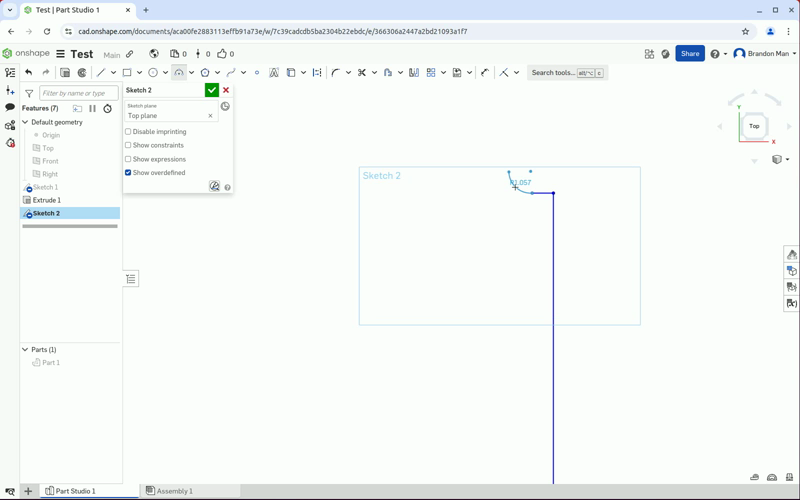
scroll(6)
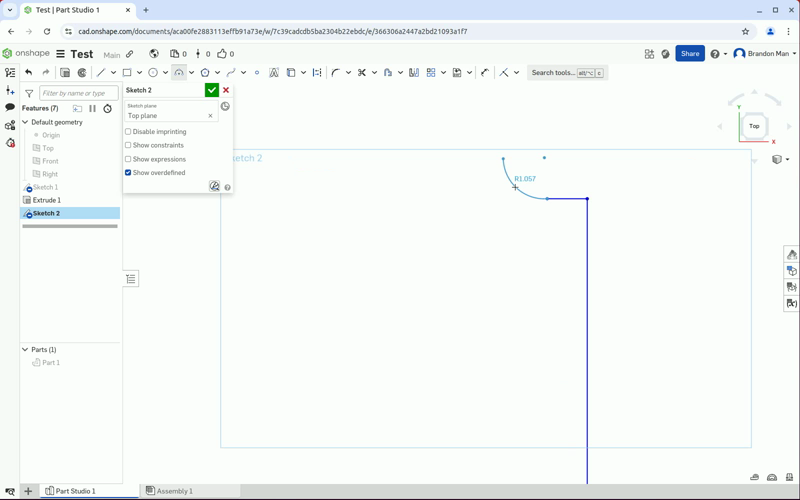
scroll(6)
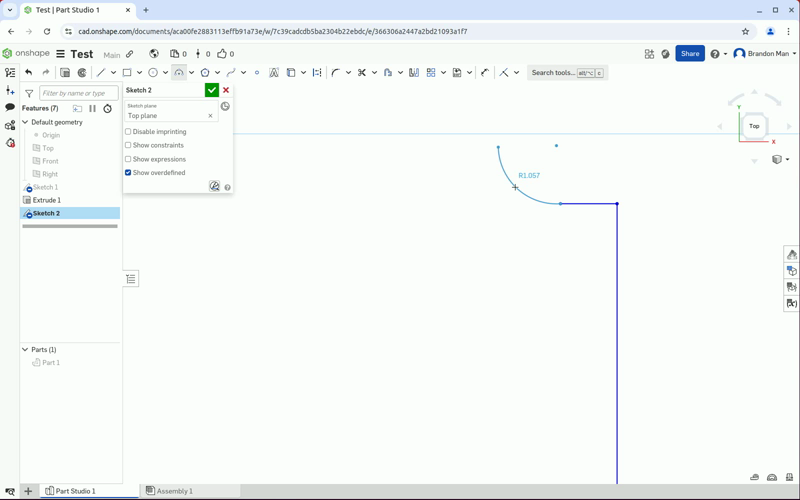
click(515, 186)
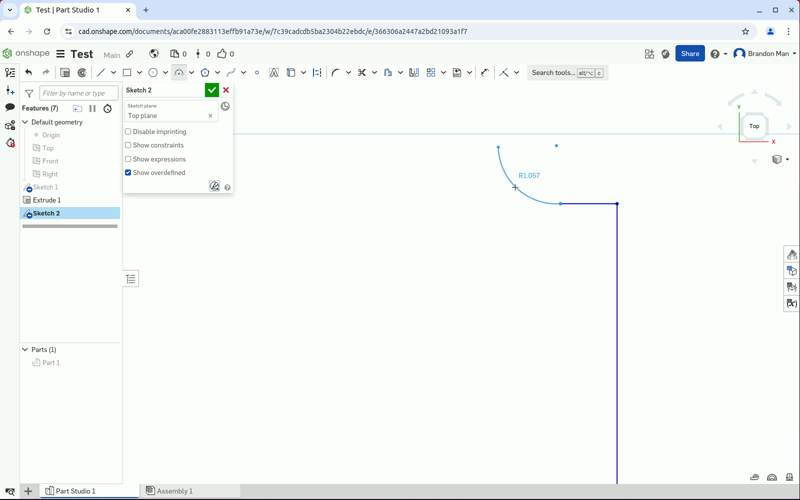
scroll(-6)
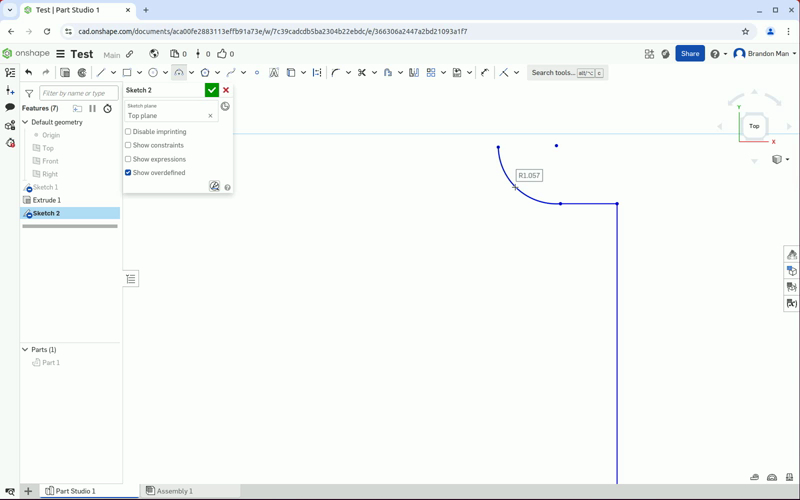
scroll(-6)
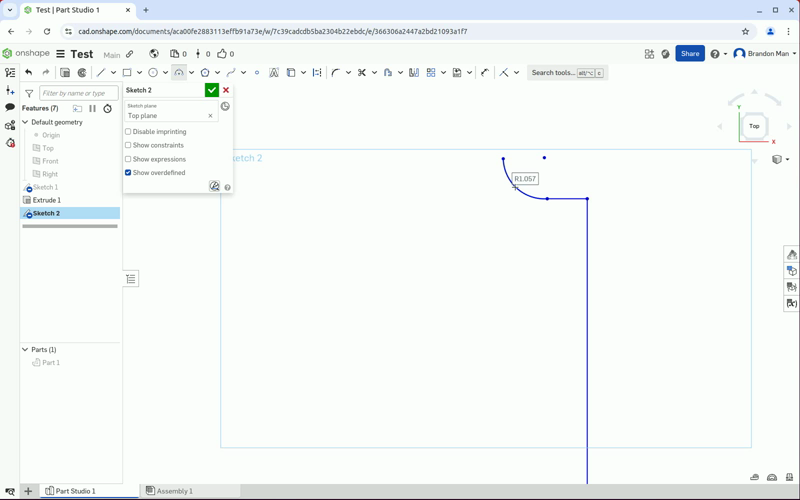
scroll(-6)
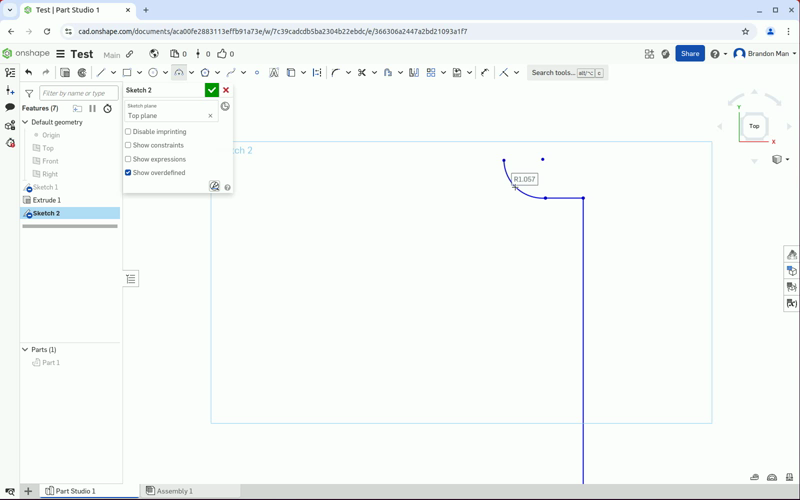
scroll(-6)
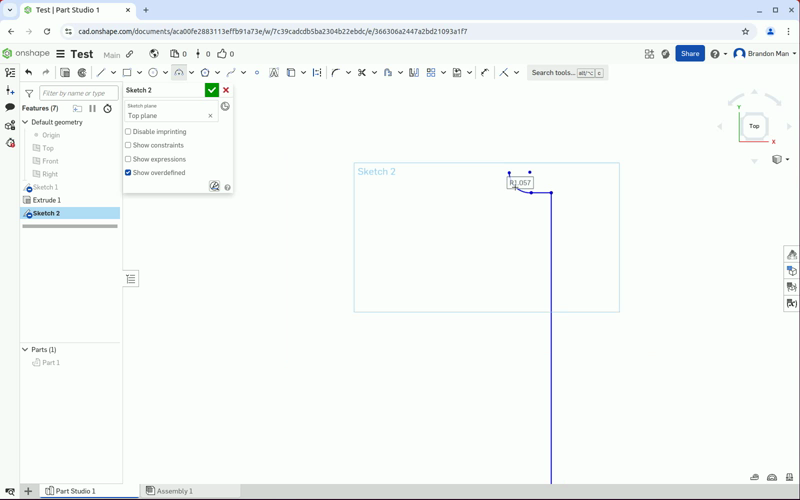
scroll(-6)
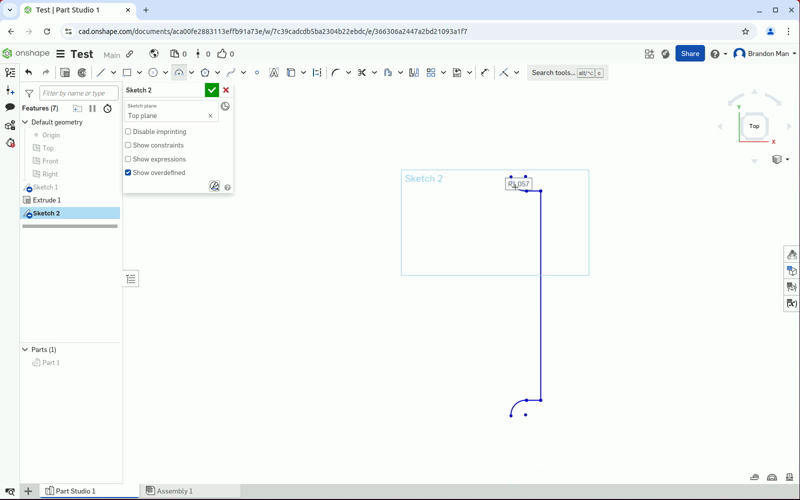
scroll(-6)
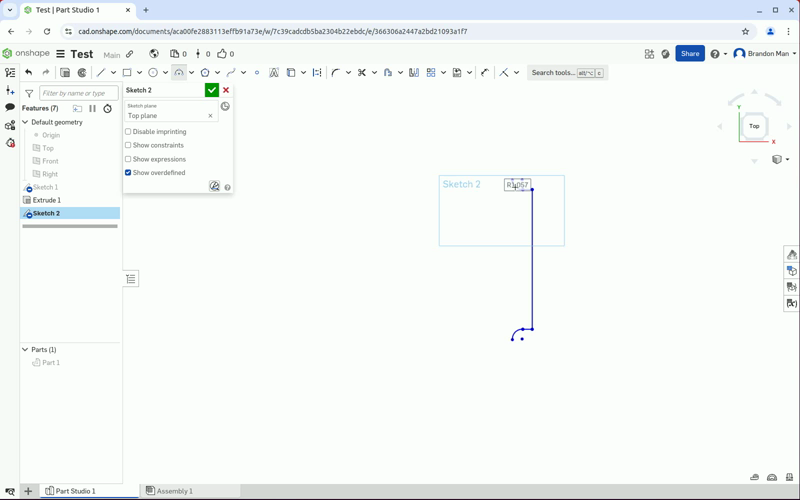
scroll(-6)
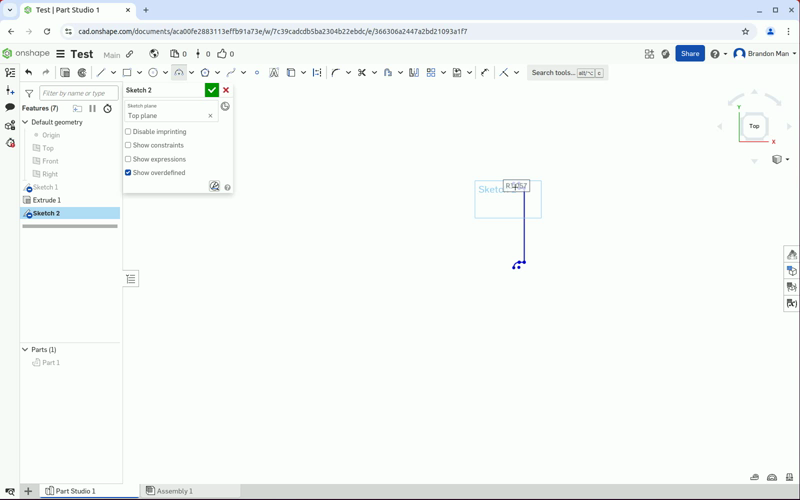
key_up(shift)
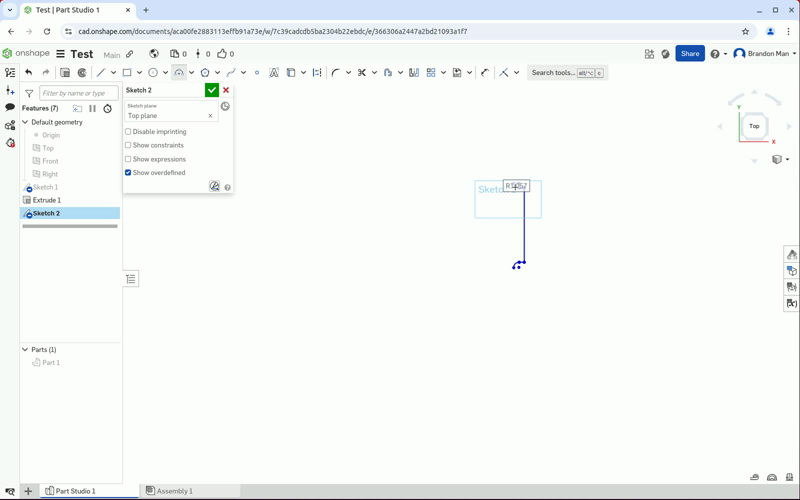
key(esc)
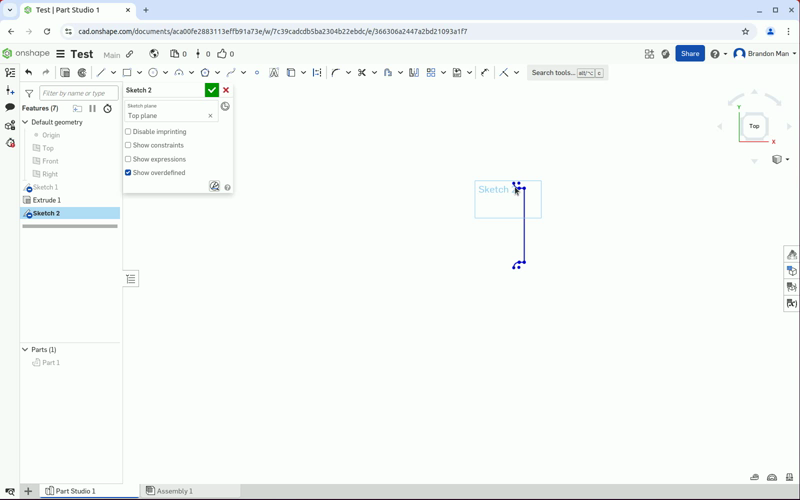
key(l)
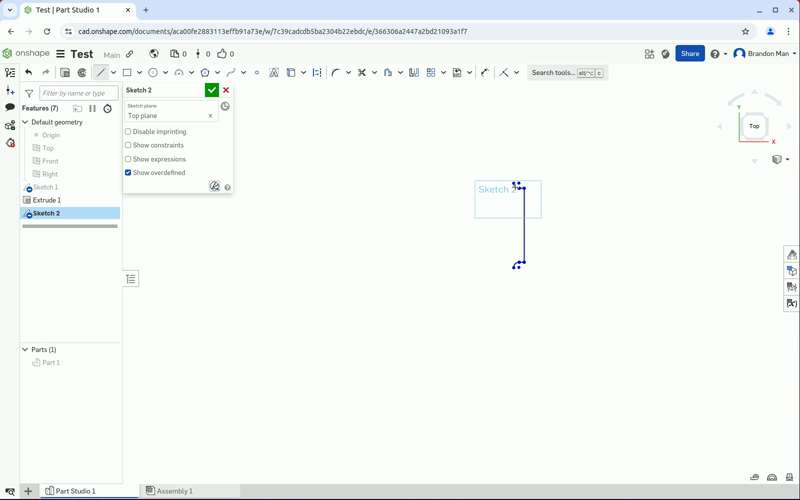
mouse_move(513, 183)
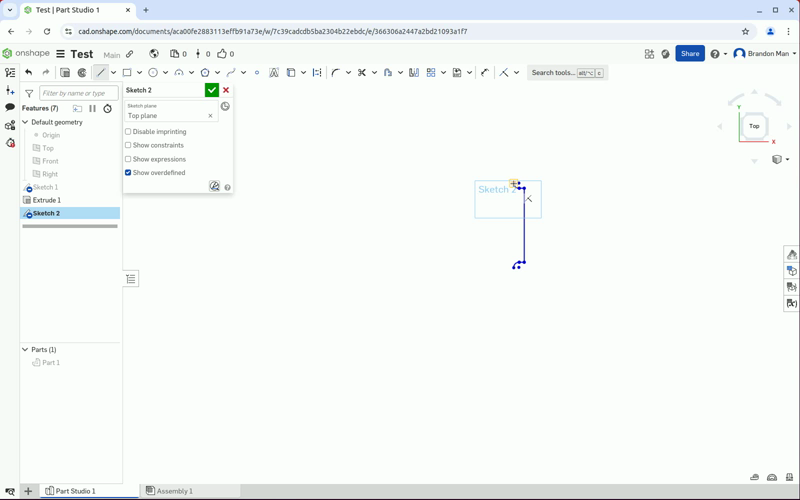
scroll(6)
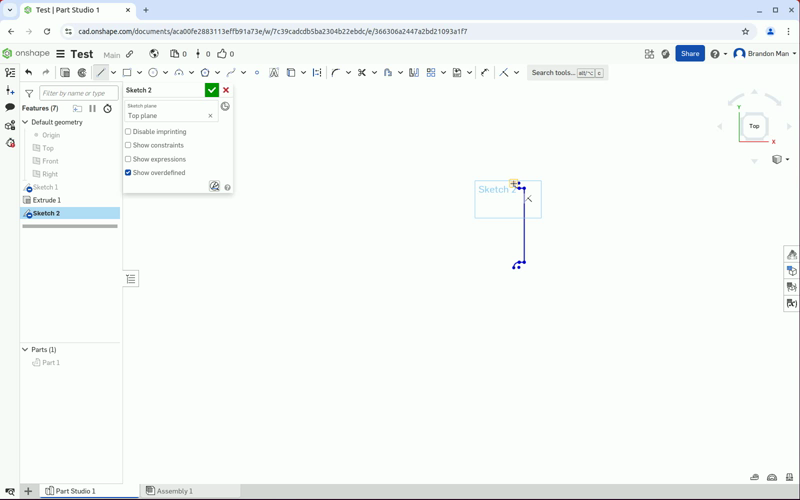
scroll(6)
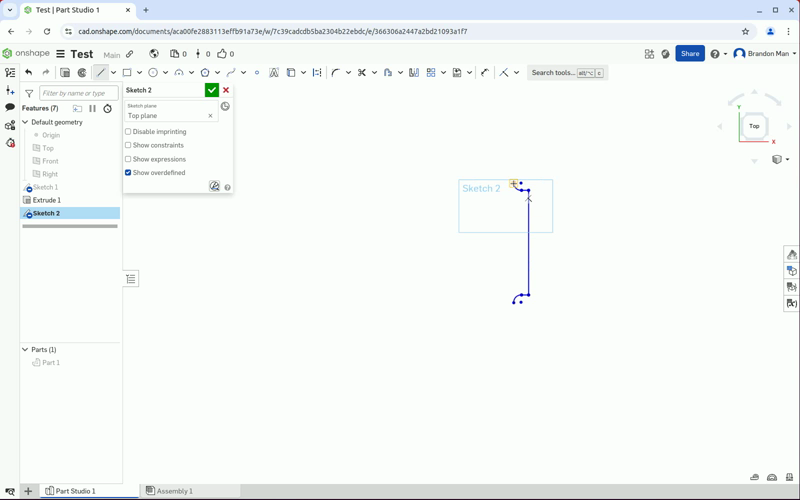
scroll(6)
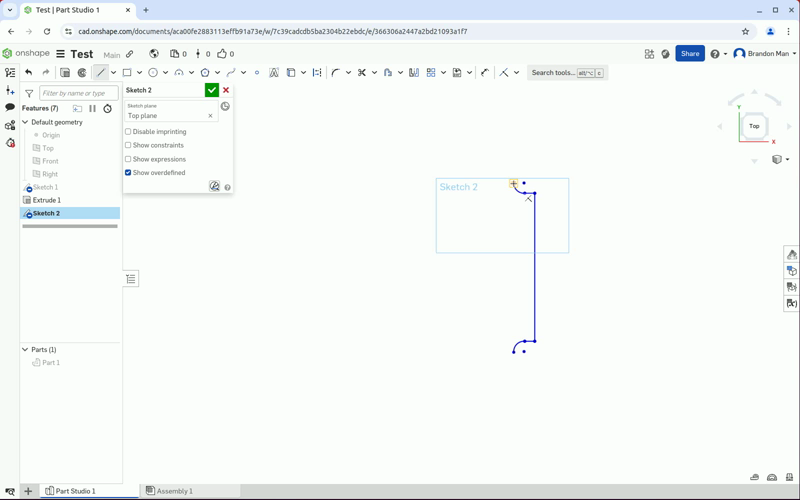
scroll(6)
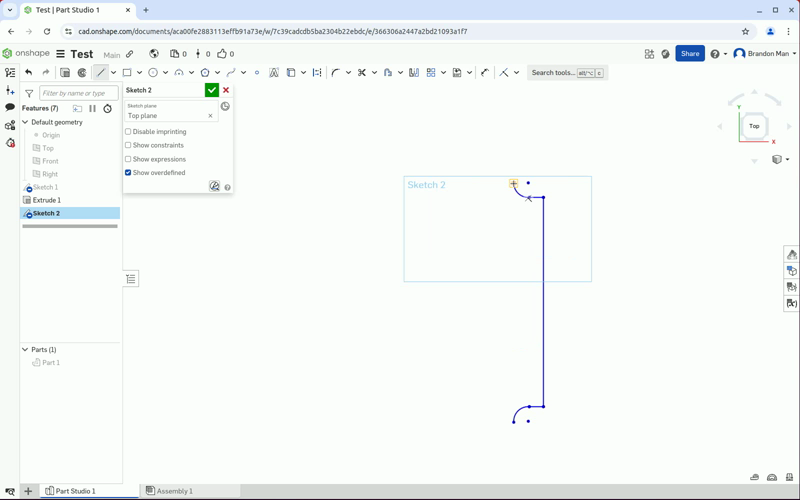
scroll(6)
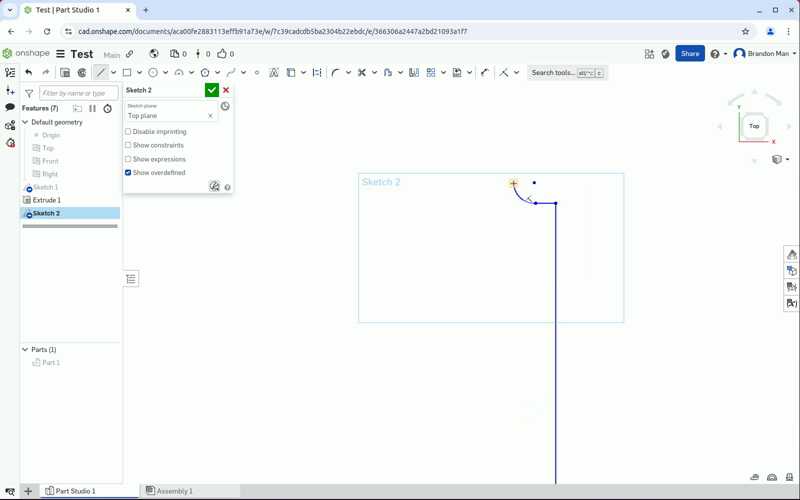
scroll(6)
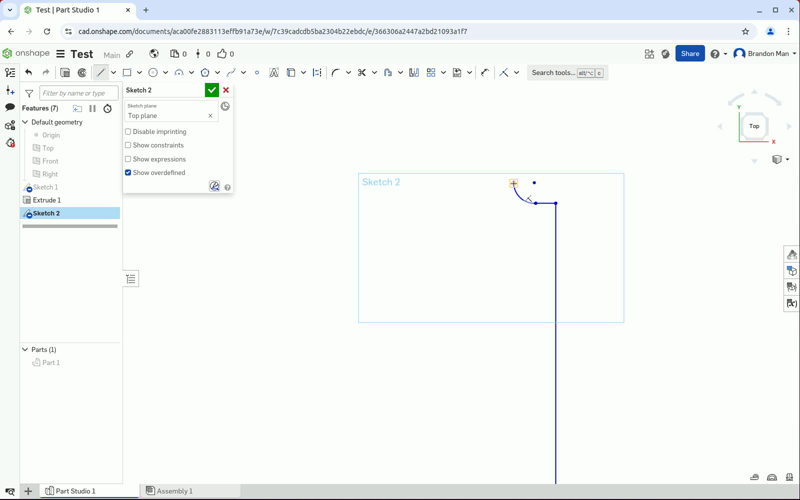
scroll(6)
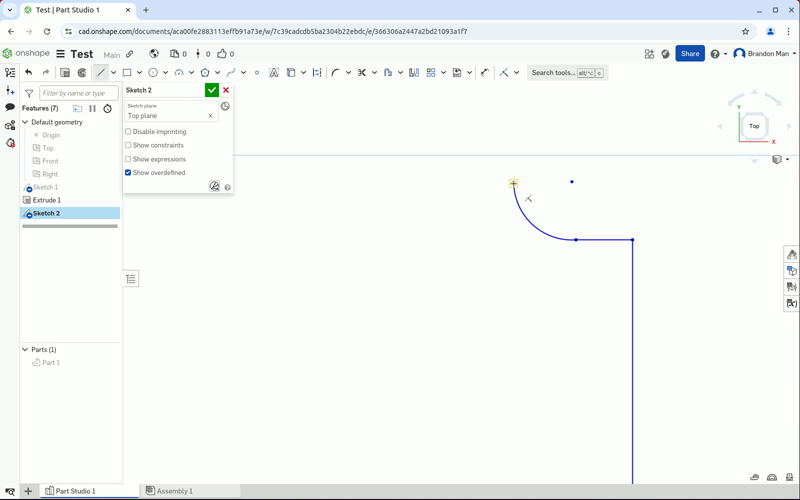
click(513, 183)
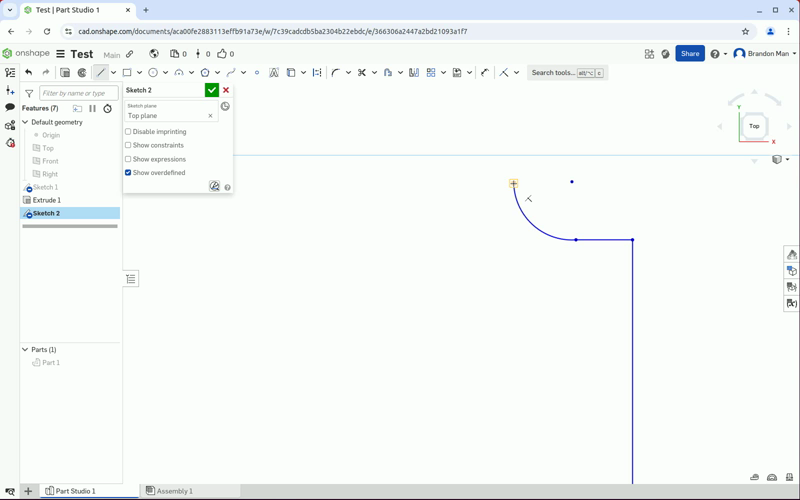
scroll(-6)
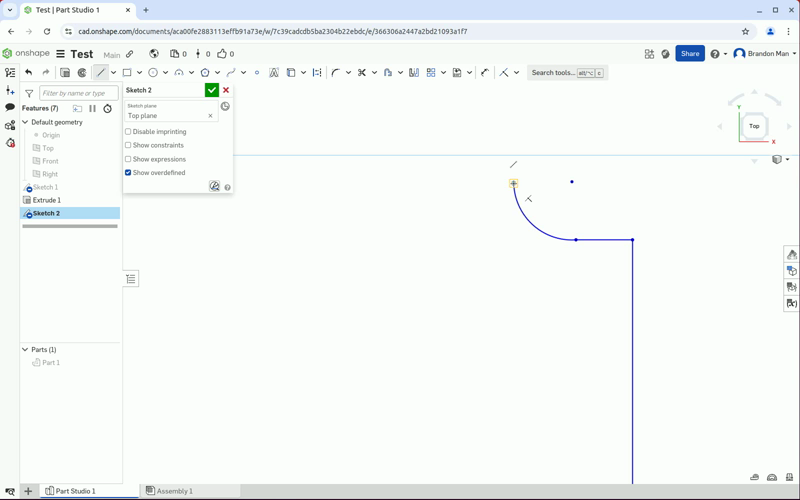
scroll(-6)
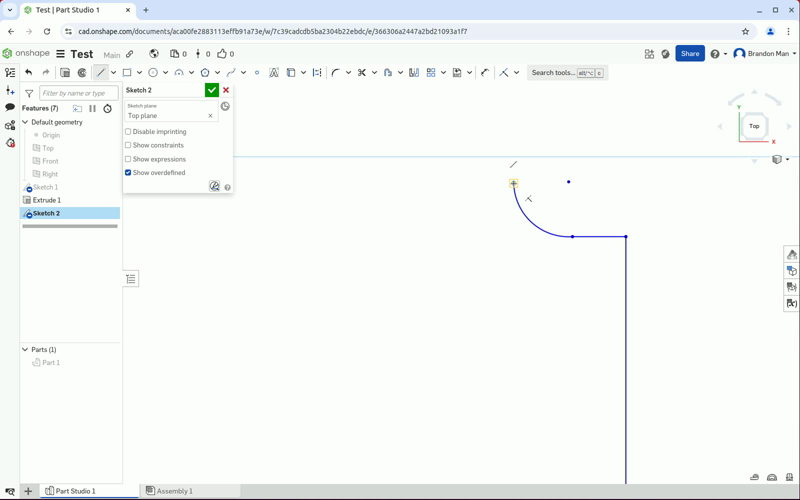
scroll(-6)
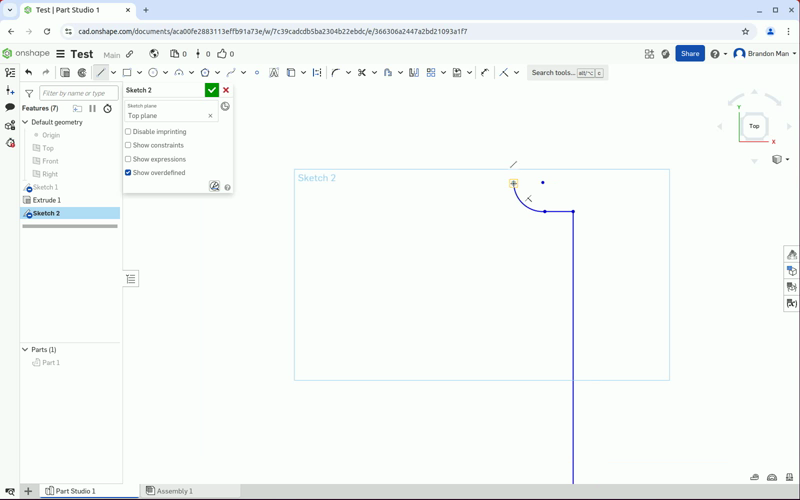
scroll(-6)
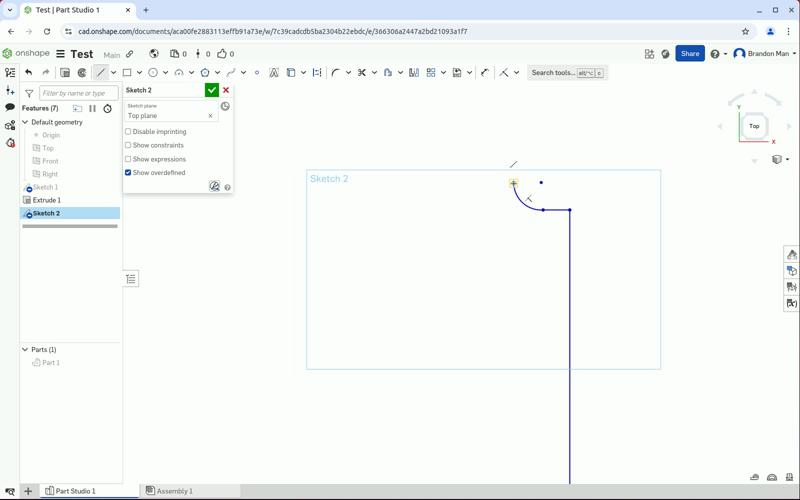
scroll(-6)
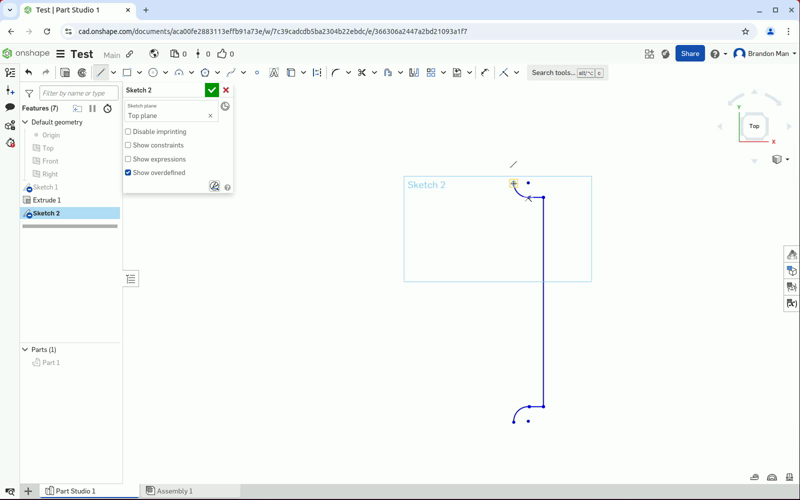
scroll(-6)
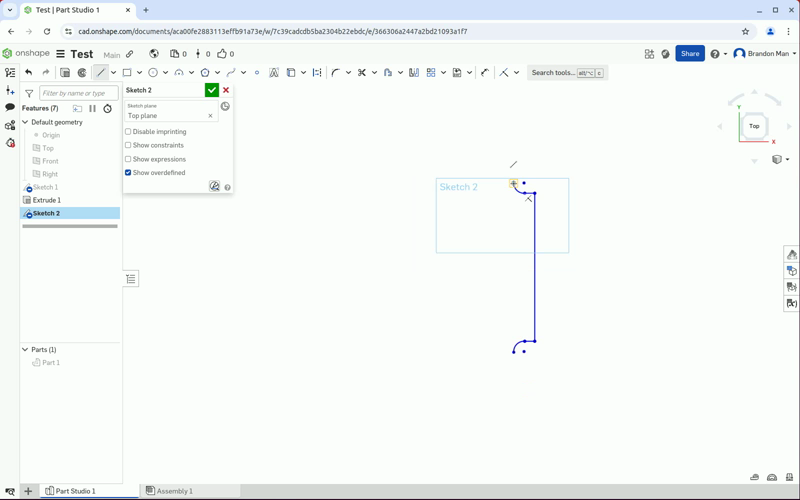
scroll(-6)
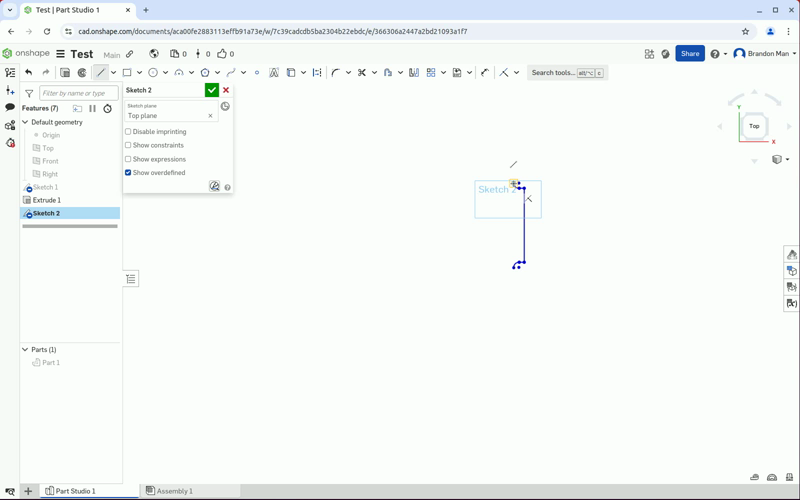
key_down(shift)
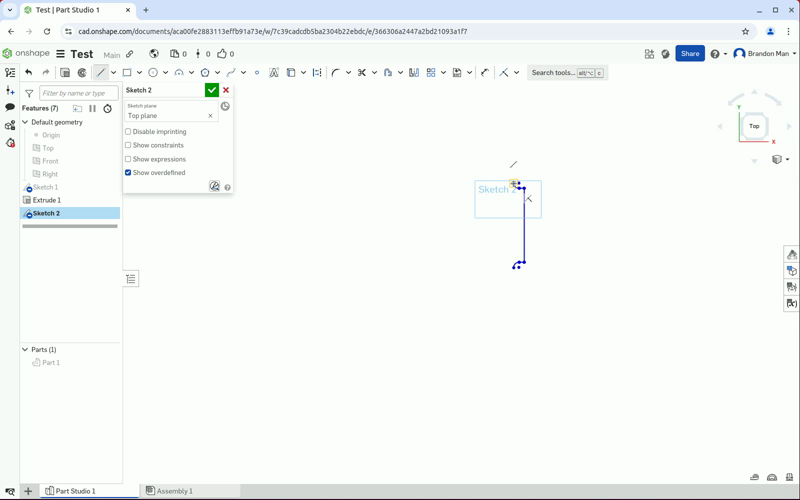
mouse_move(513, 267)
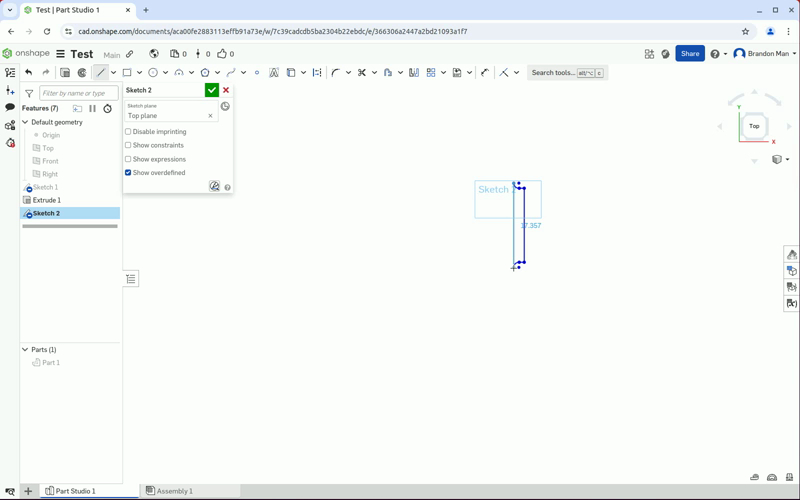
scroll(6)
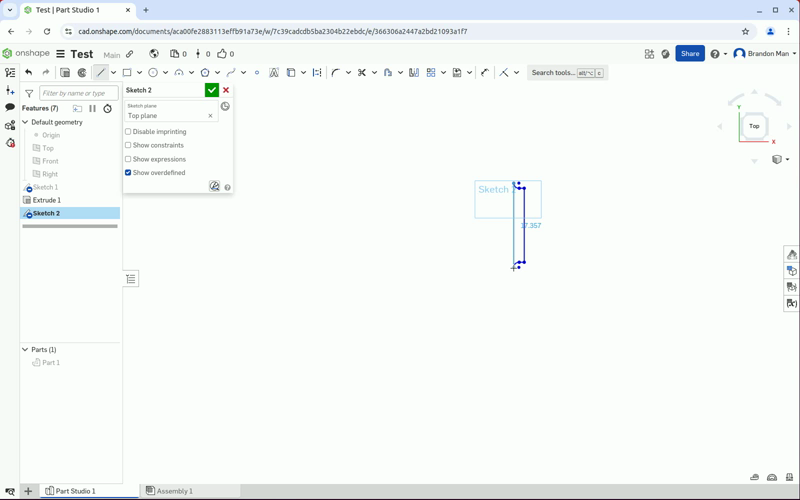
scroll(6)
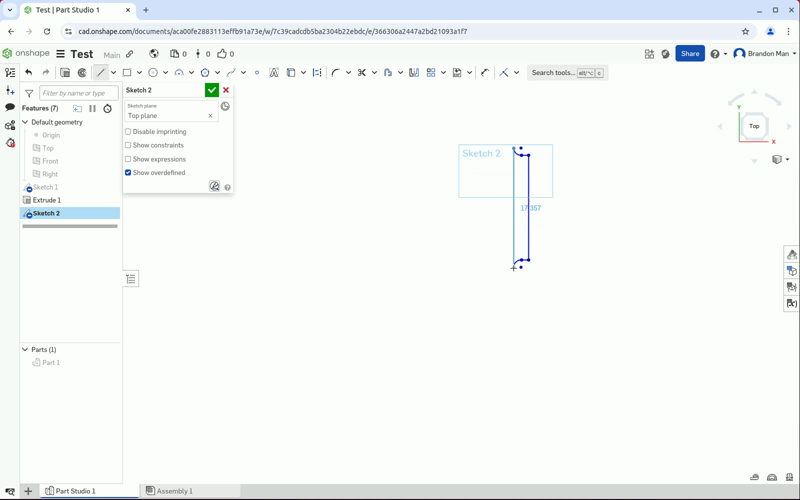
scroll(6)
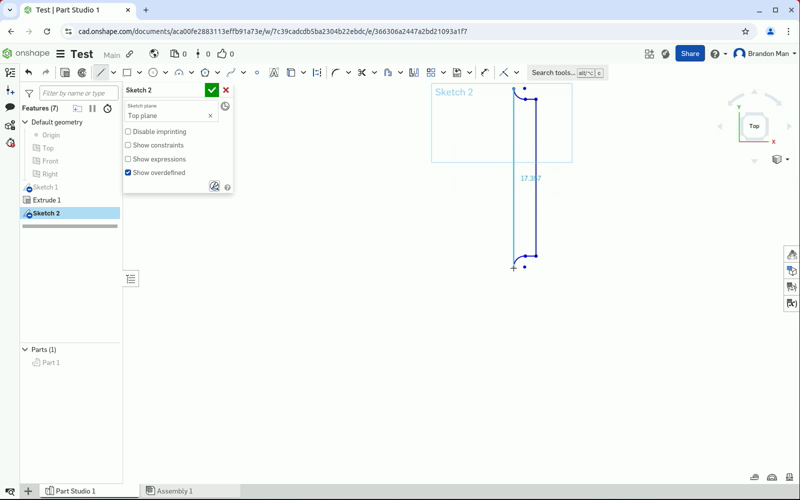
scroll(6)
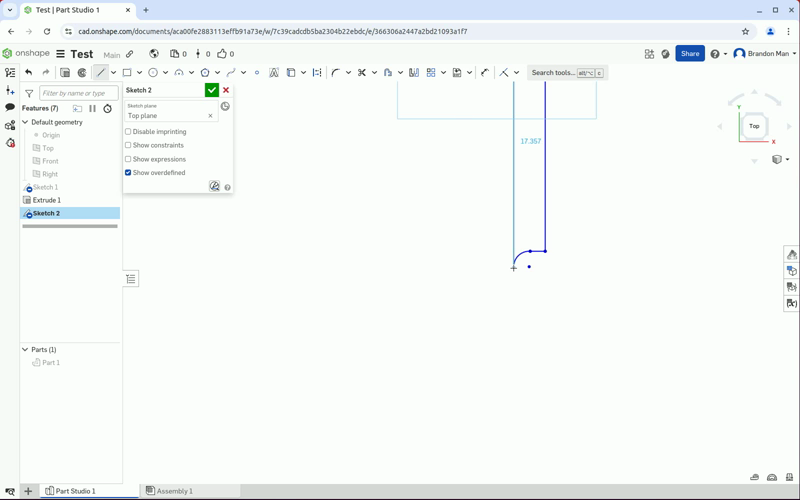
scroll(6)
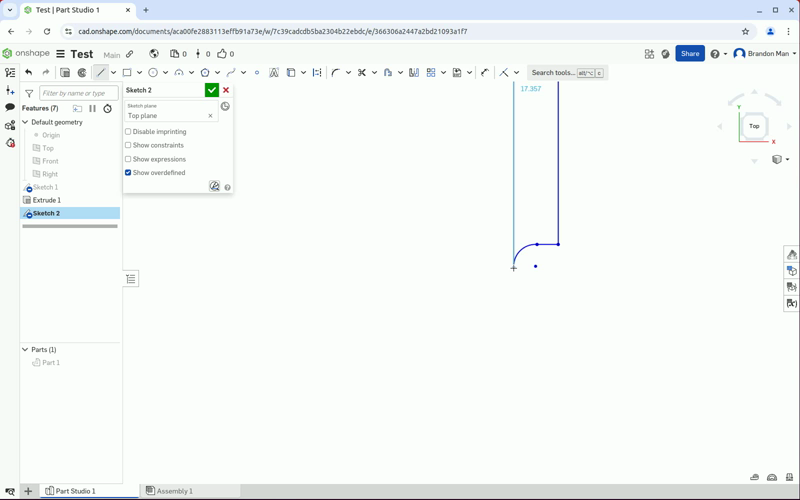
scroll(6)
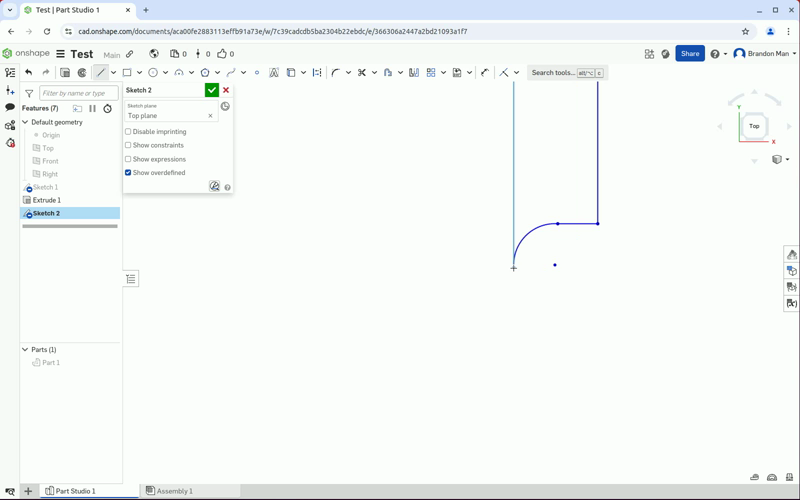
scroll(6)
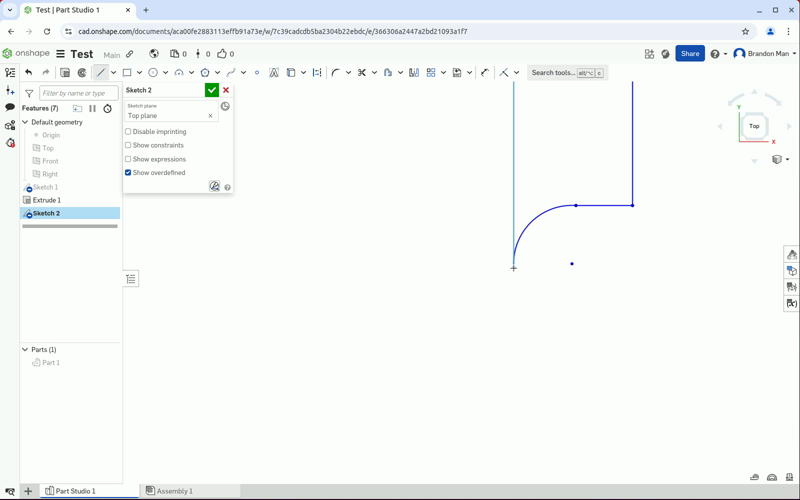
key_up(shift)
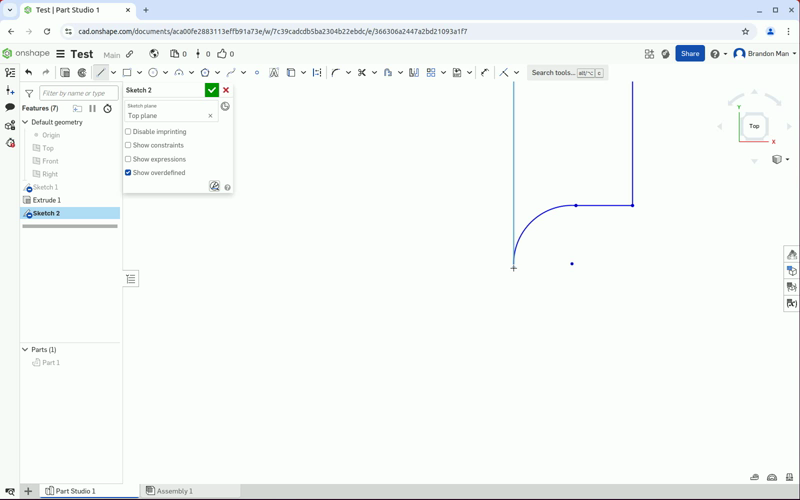
click(513, 267)
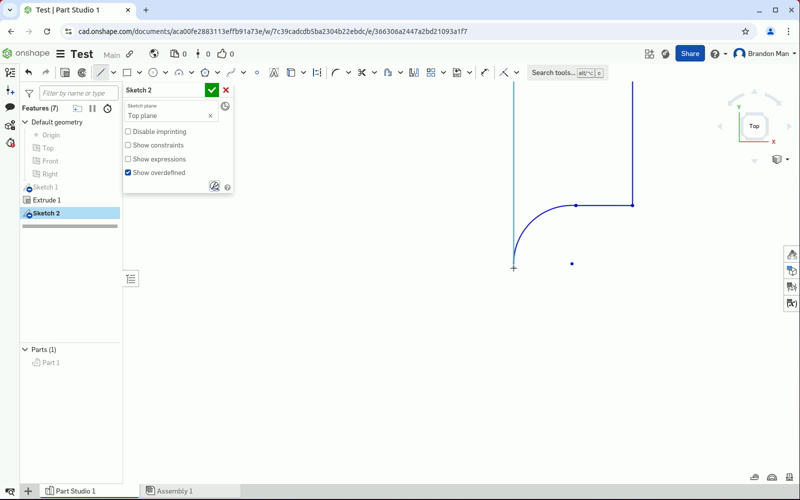
scroll(-6)
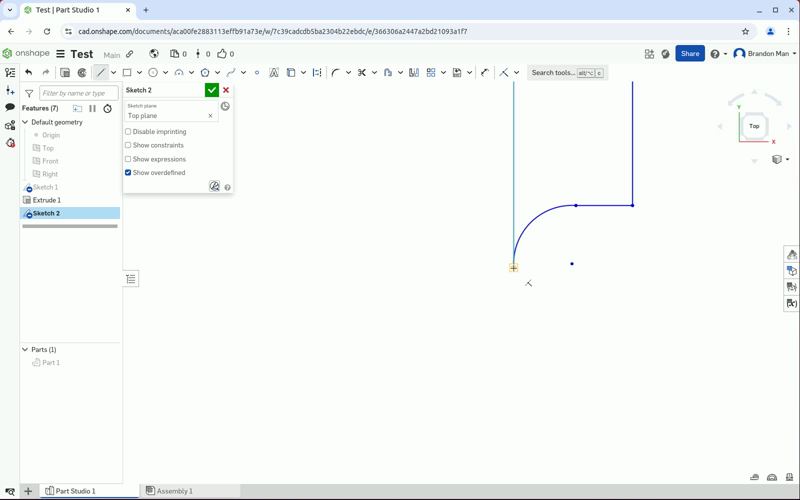
scroll(-6)
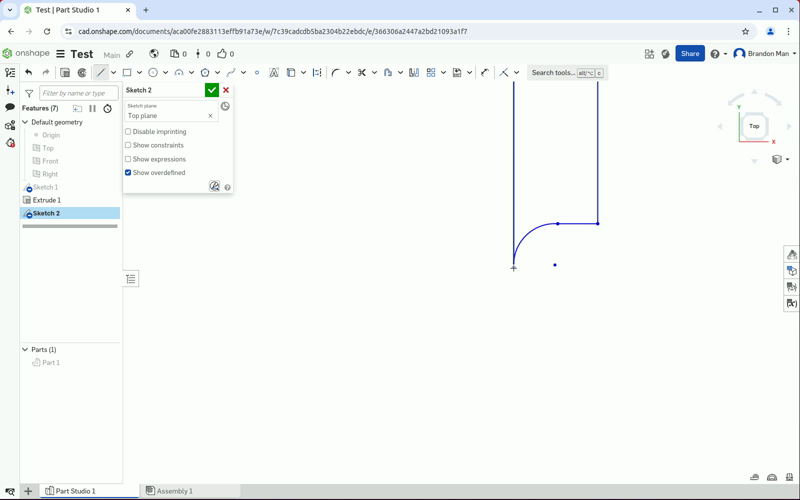
scroll(-6)
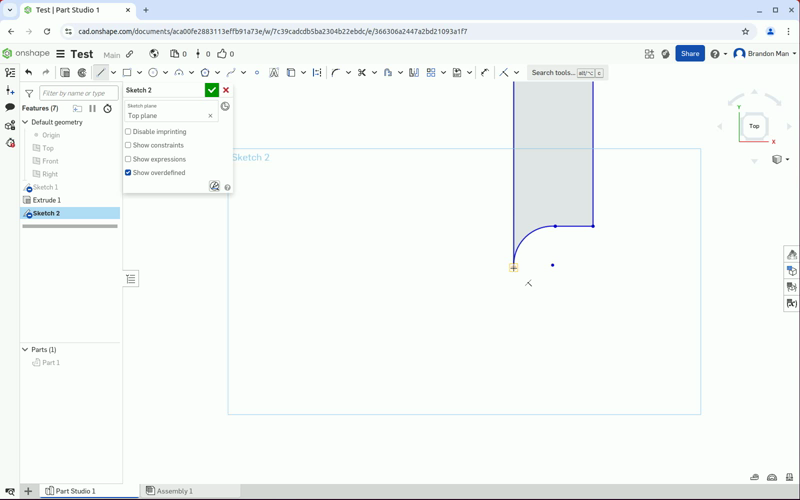
scroll(-6)
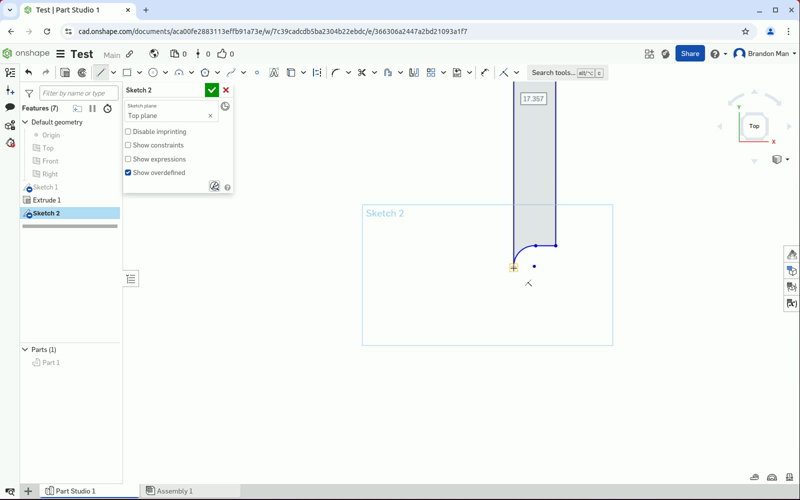
scroll(-6)
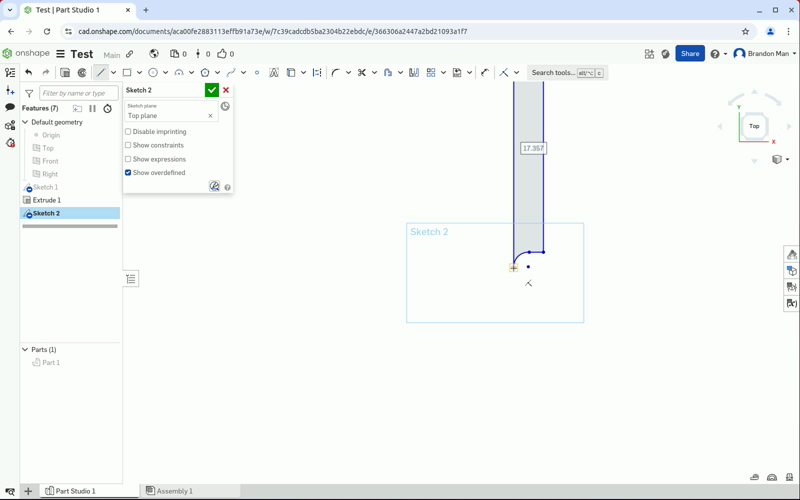
scroll(-6)
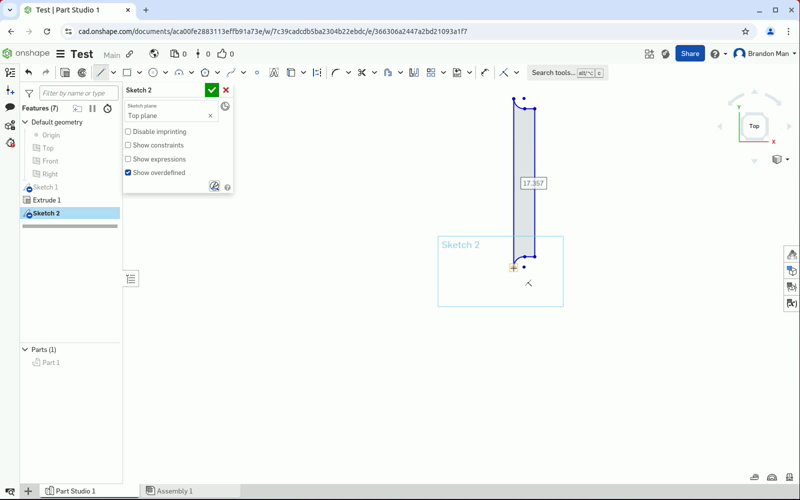
scroll(-6)
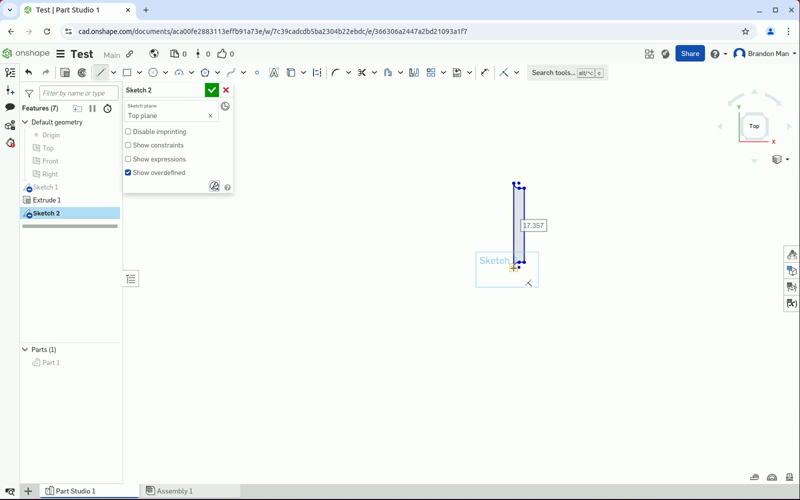
key(esc)
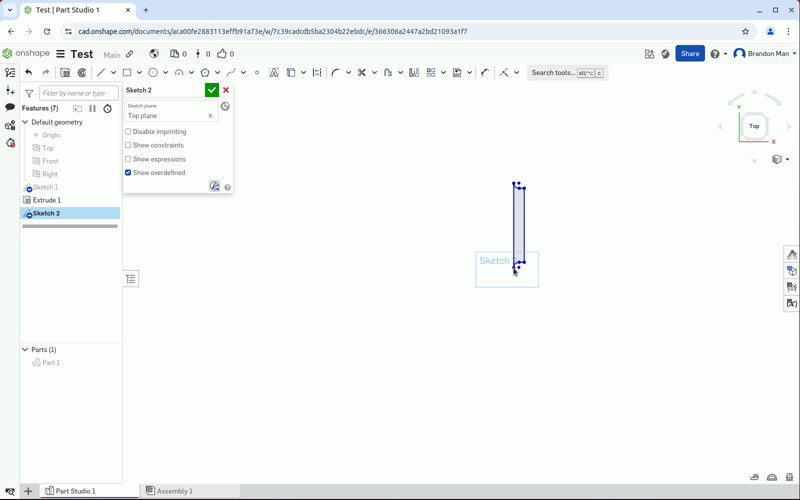
mouse_move(517, 209)
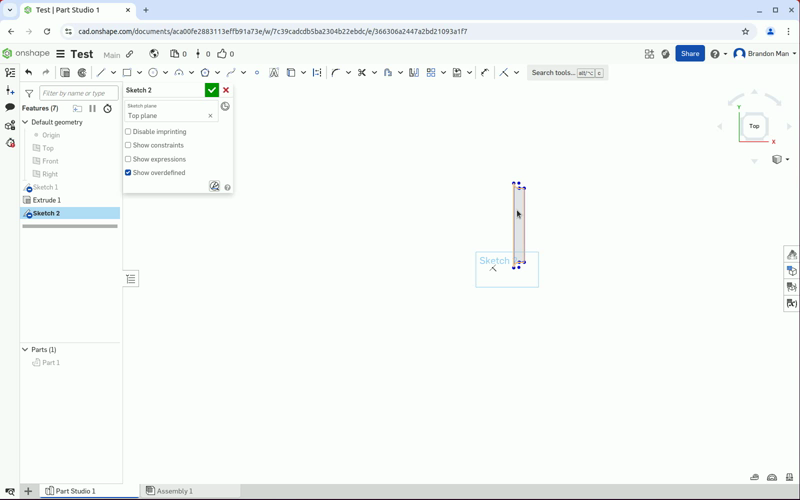
scroll(6)
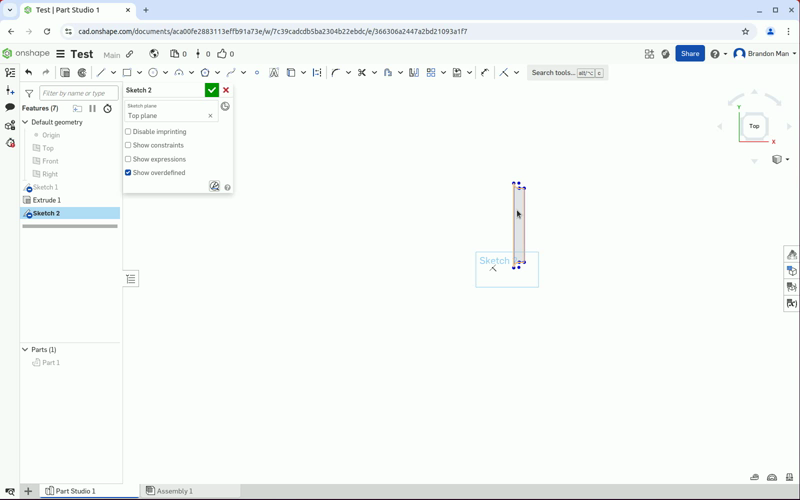
scroll(6)
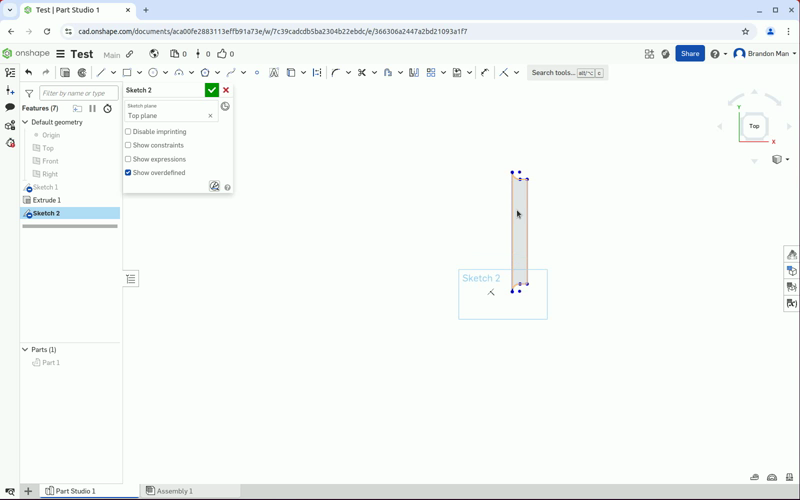
scroll(6)
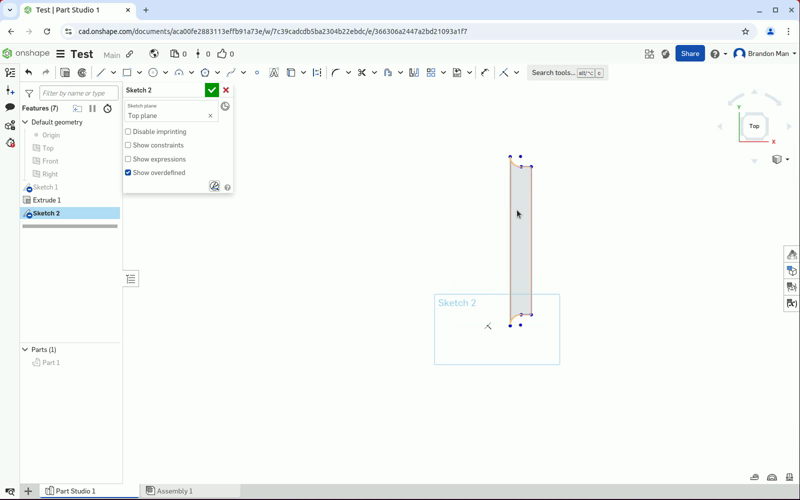
scroll(6)
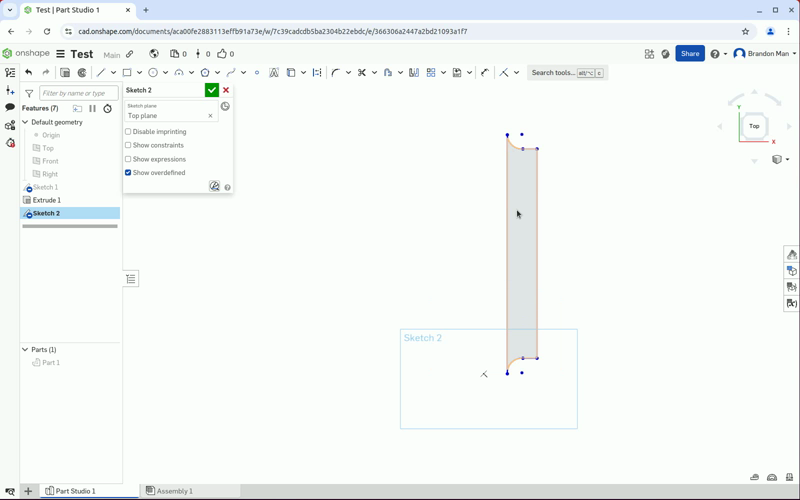
scroll(6)
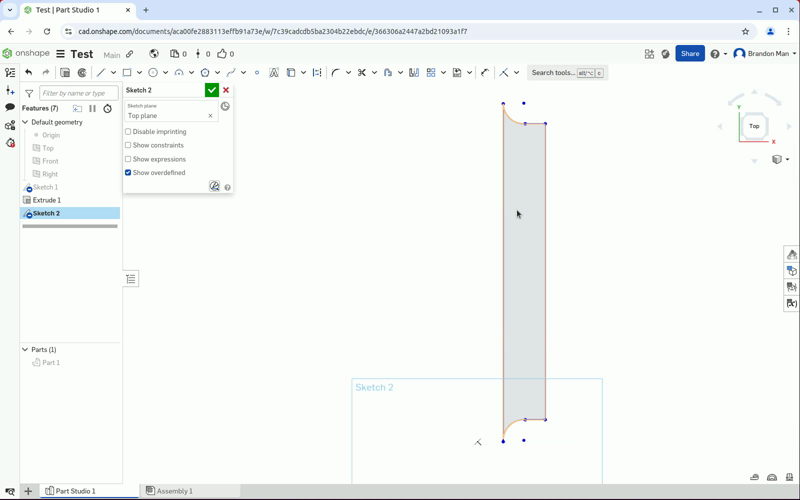
scroll(6)
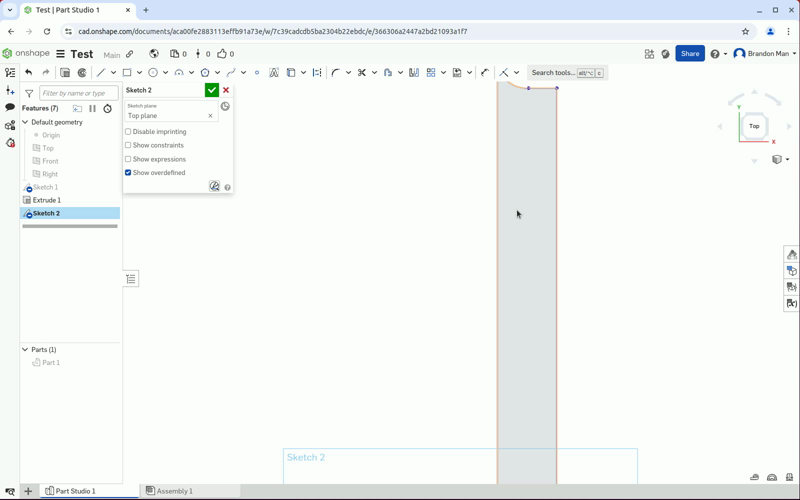
scroll(6)
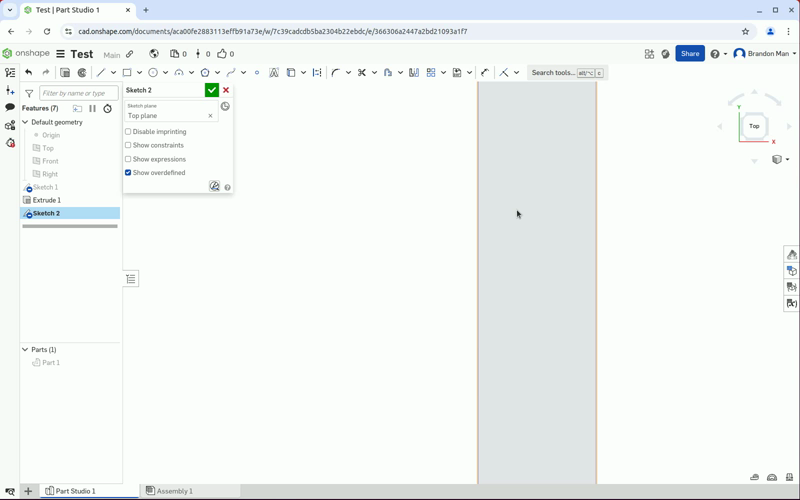
click(517, 209)
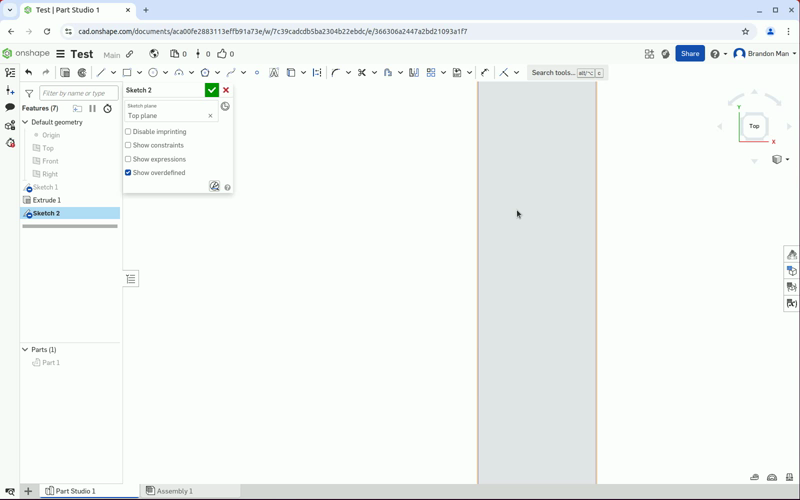
scroll(-6)
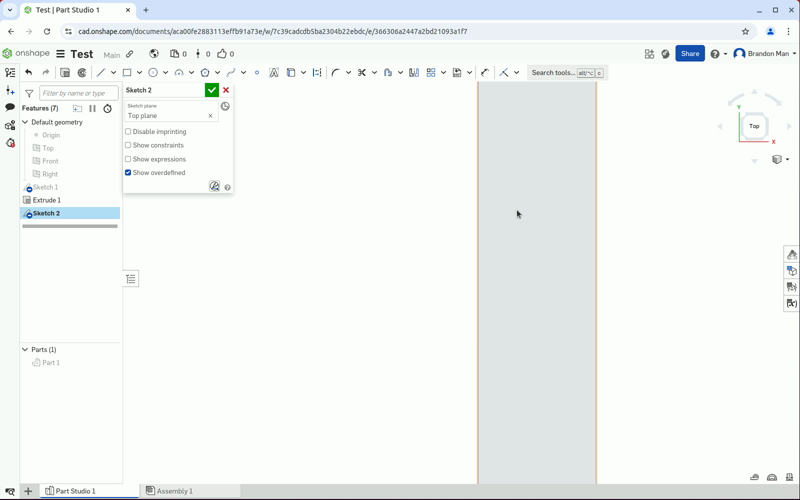
scroll(-6)
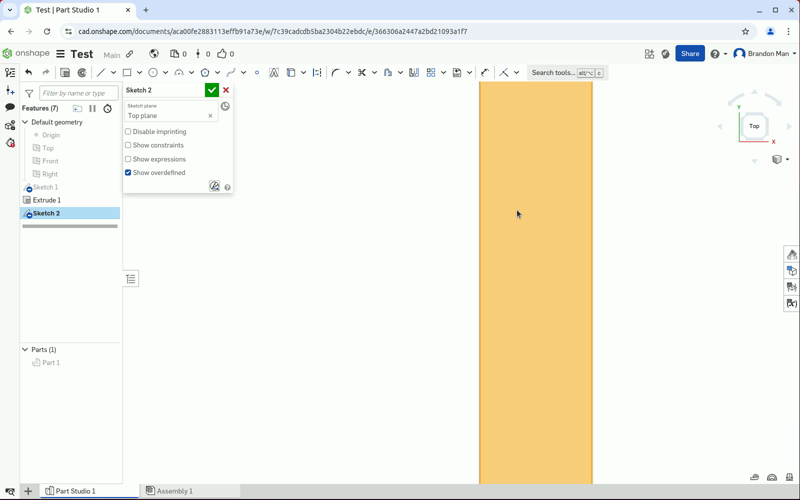
scroll(-6)
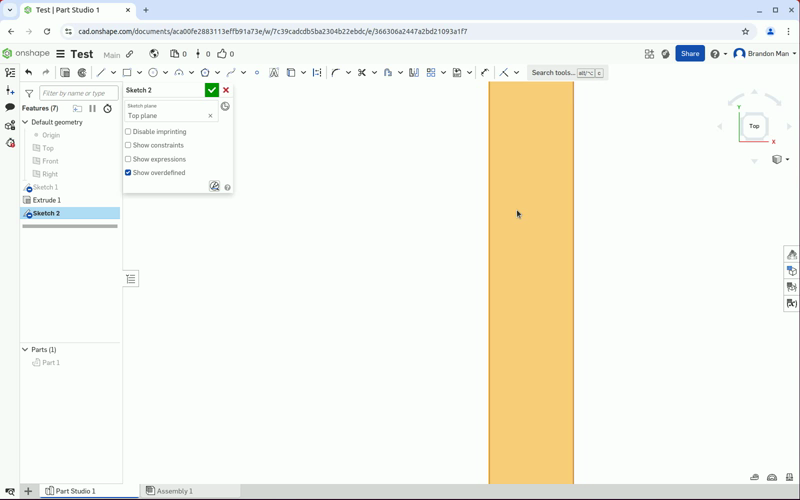
scroll(-6)
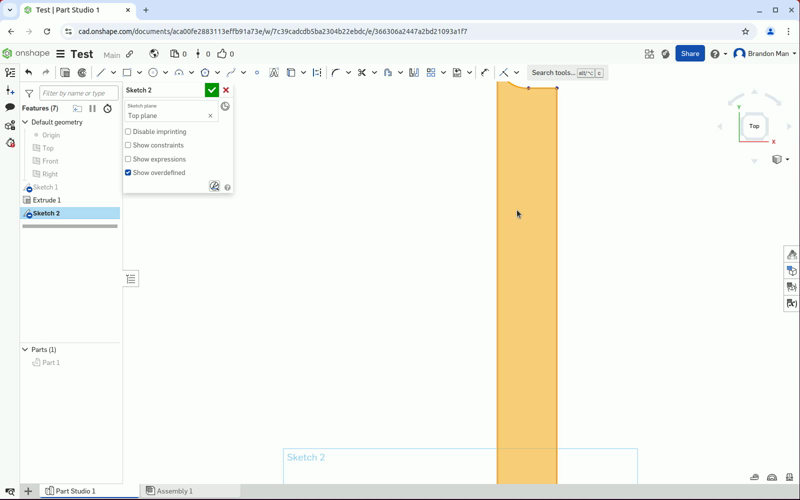
scroll(-6)
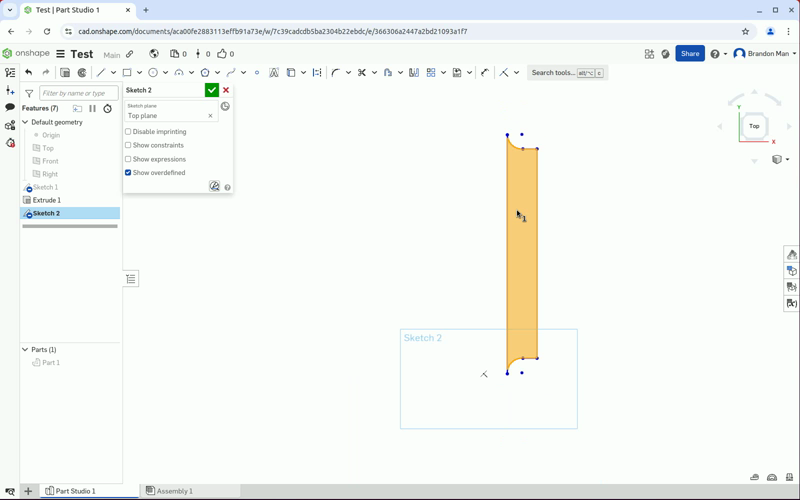
scroll(-6)
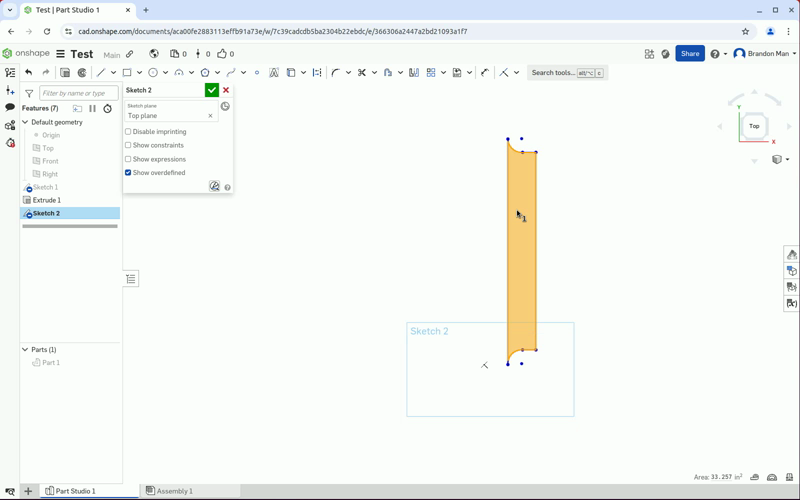
scroll(-6)
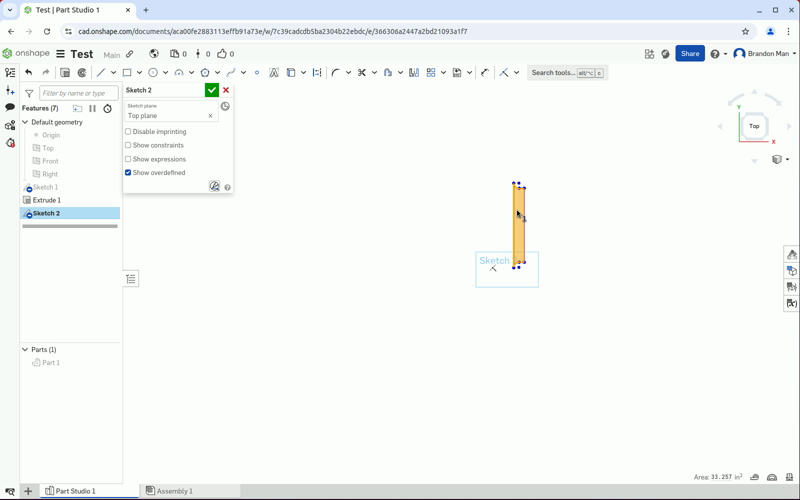
mouse_move(73, 352)
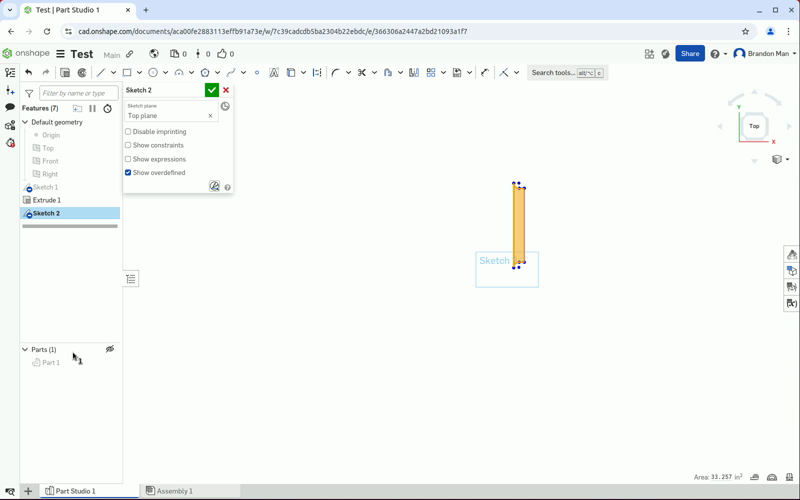
key(shift+y)
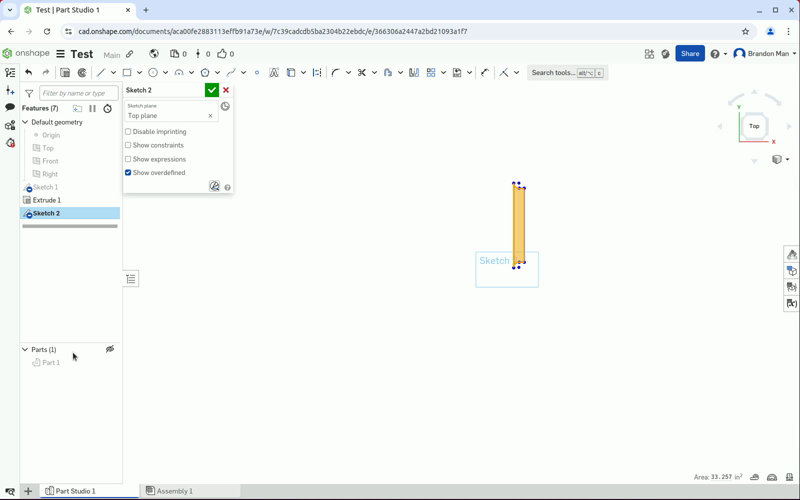
key(shift+e)
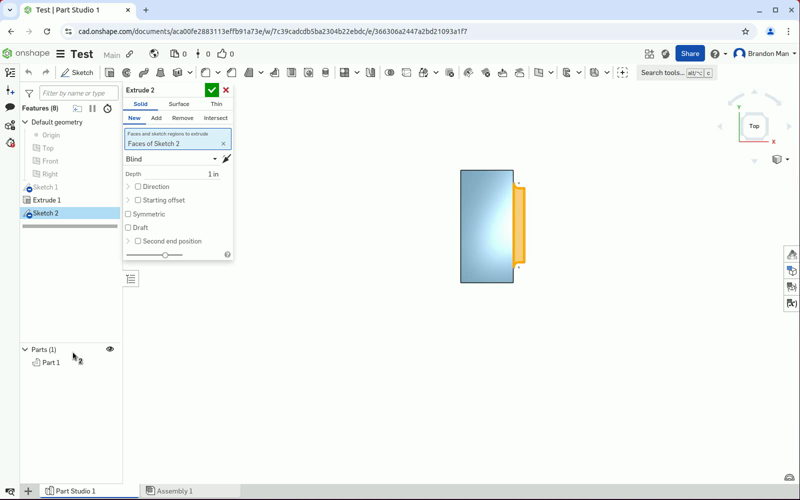
mouse_move(143, 106)
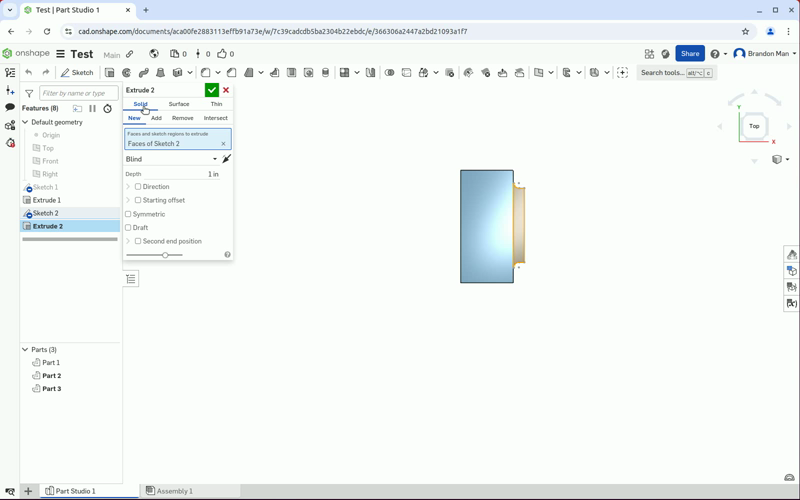
click(143, 106)
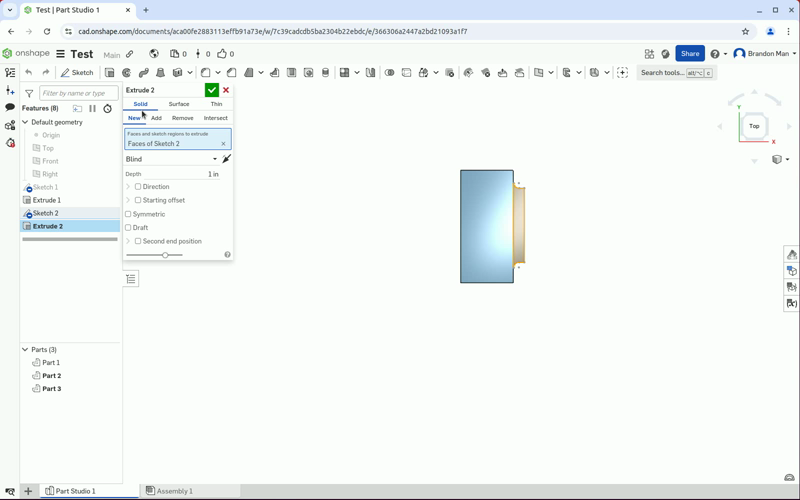
mouse_move(137, 120)
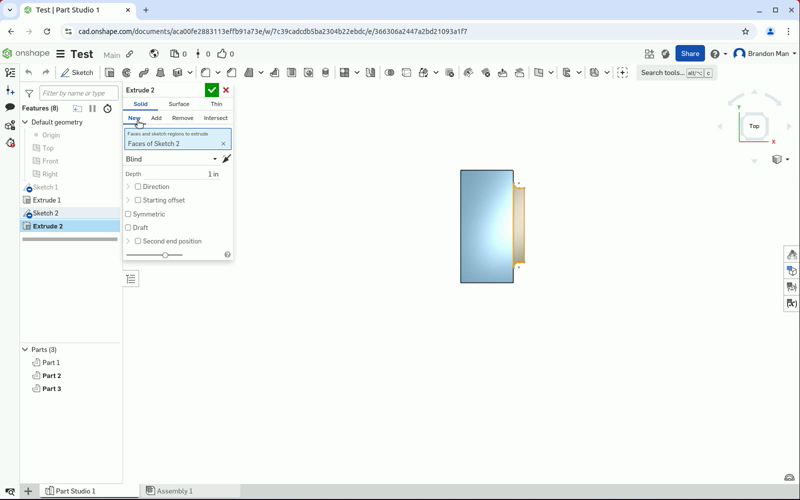
click(137, 120)
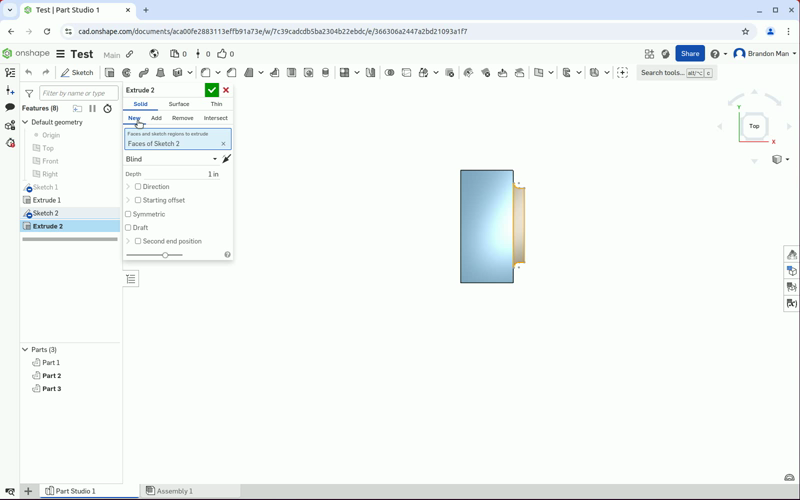
key(tab, 4)
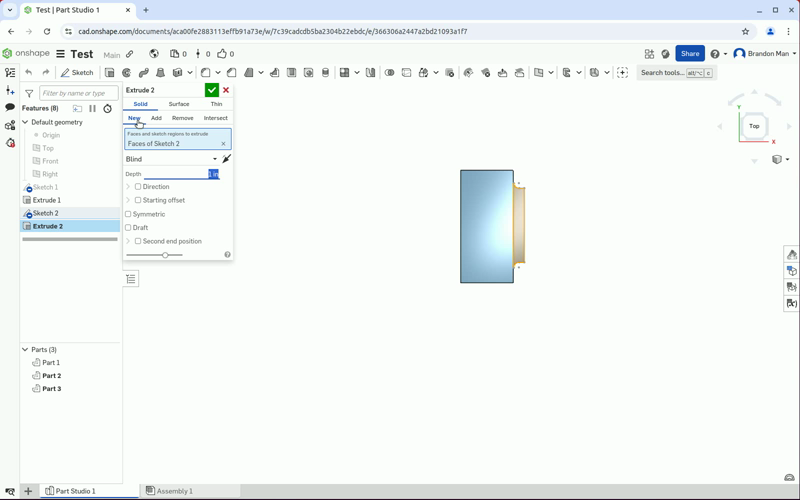
text(-0.482)
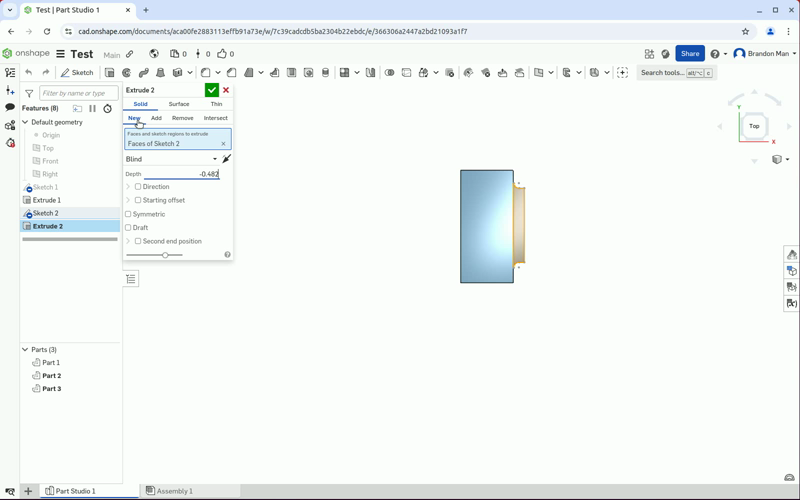
key(tab, 3)
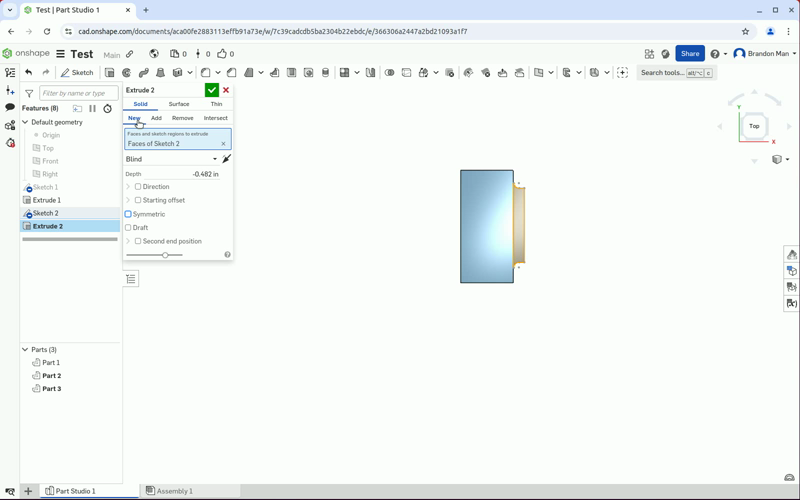
key(space)
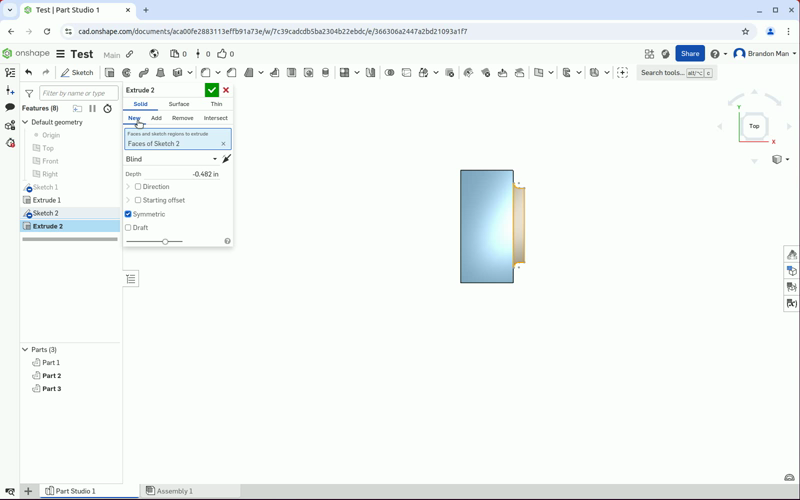
key(enter)
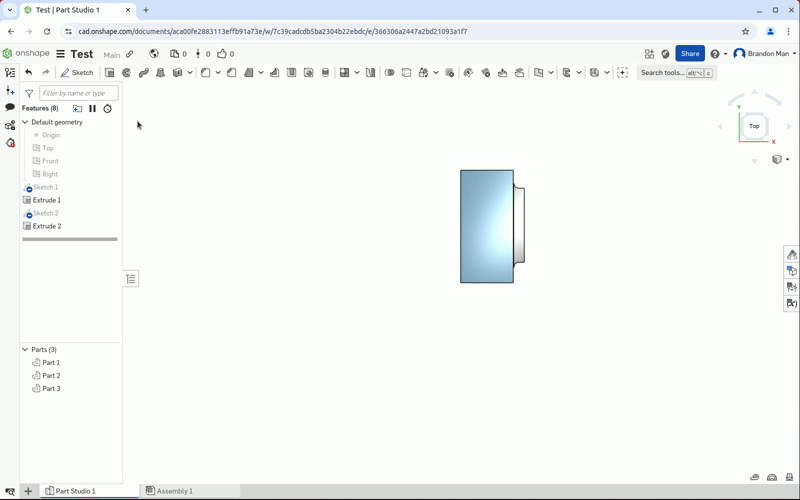
key(shift+h)
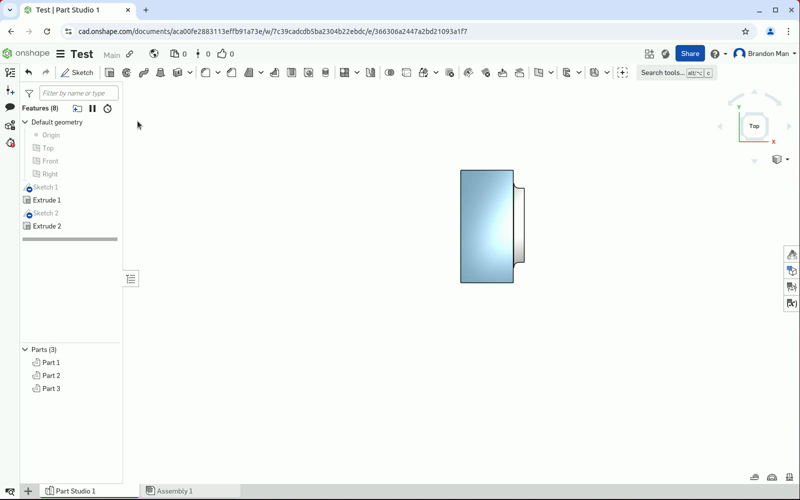
key(shift+h)
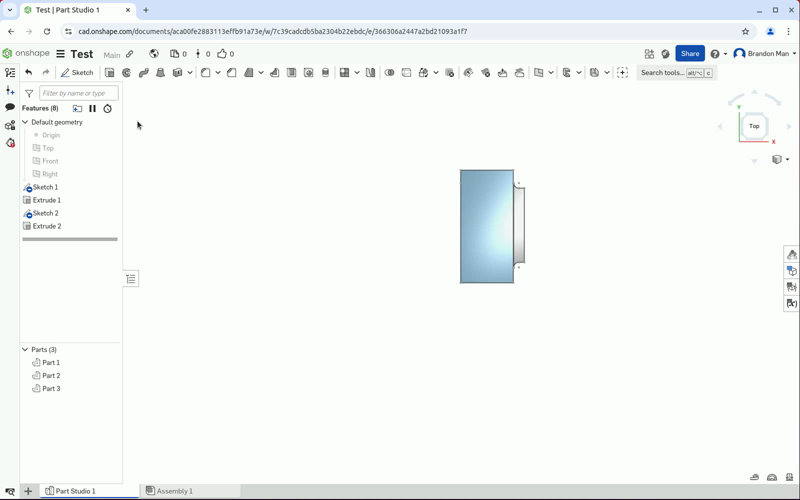
key(shift+7)
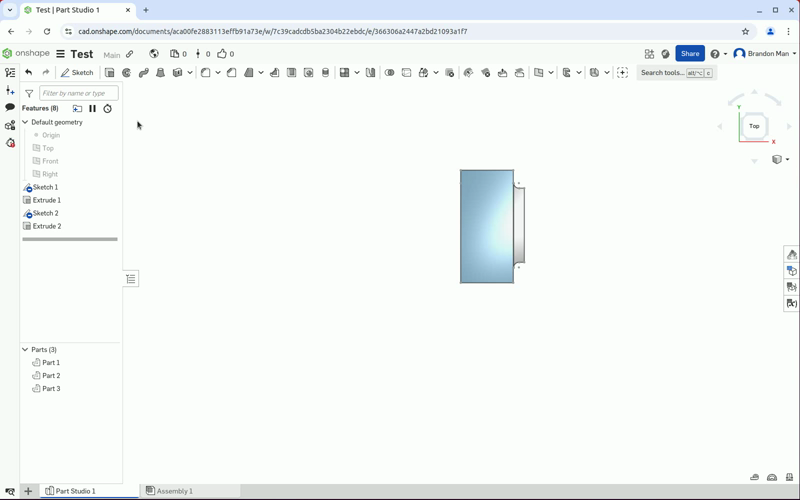
key(up, 3)
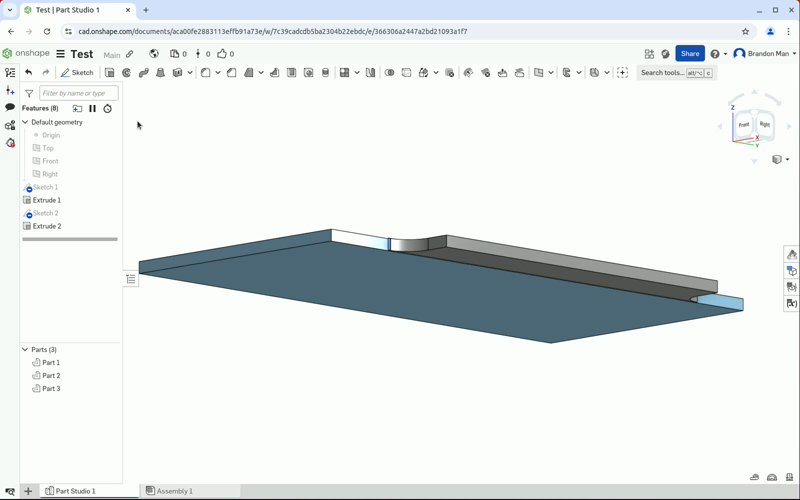
key(left, 3)
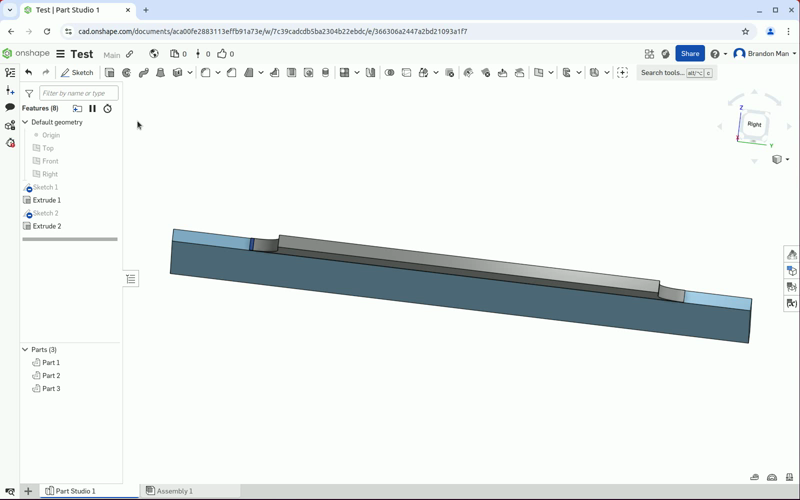
key(right, 3)
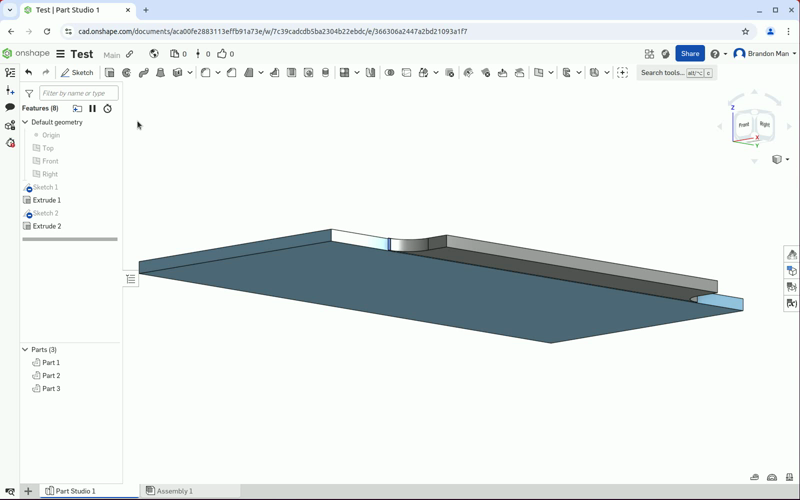
key(down, 3)
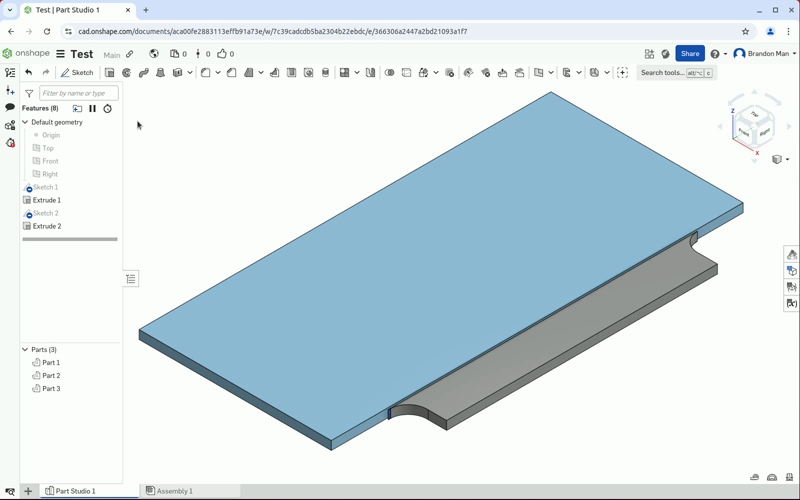
mouse_move(73, 189)
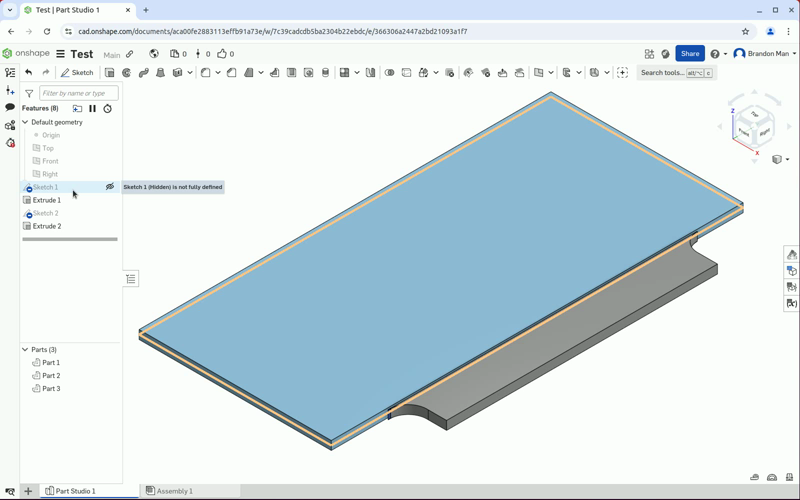
click(73, 189)